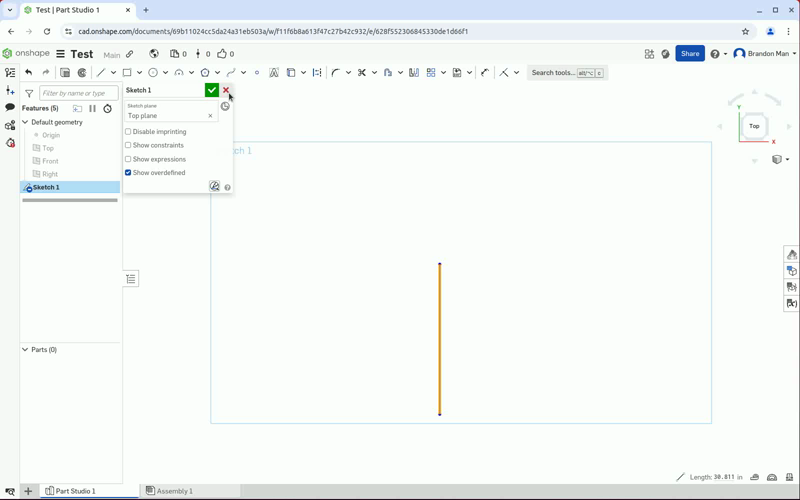
key(shift+h)
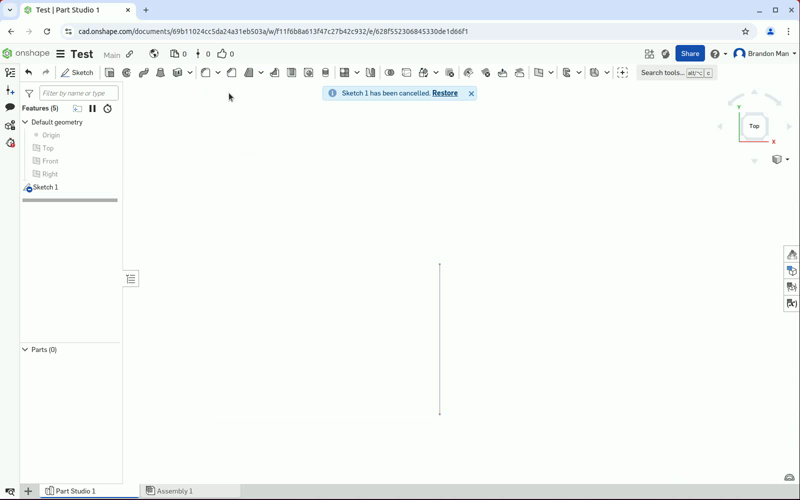
key(shift+s)
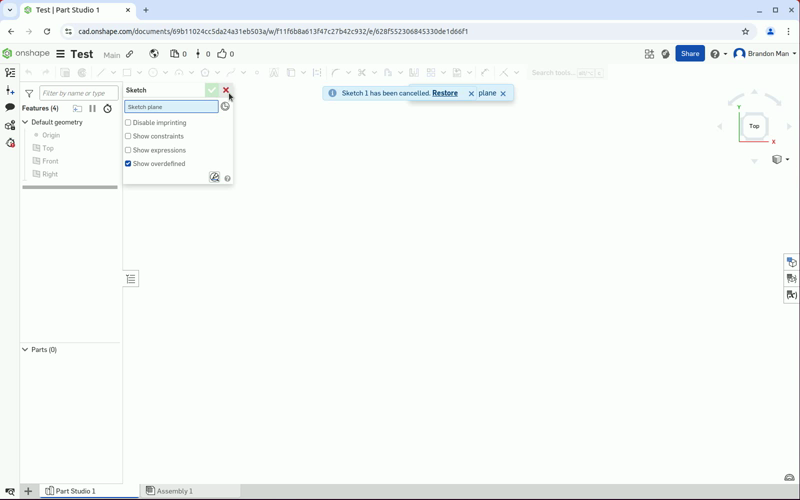
mouse_move(73, 150)
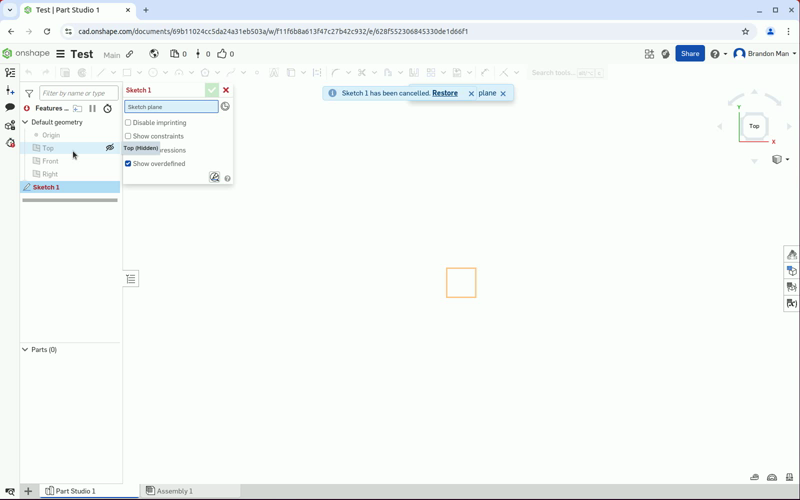
click(73, 150)
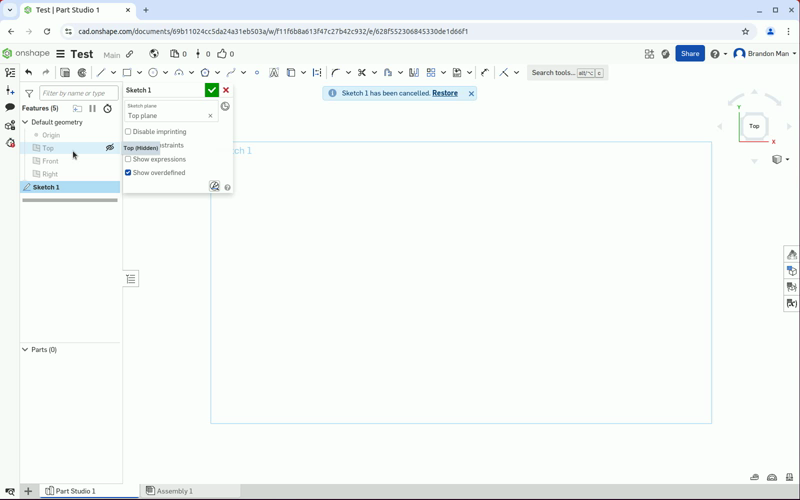
mouse_move(73, 352)
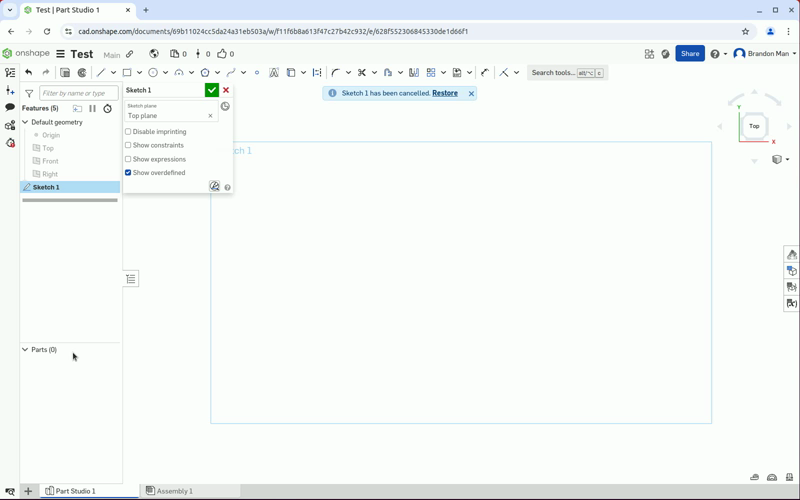
key(y)
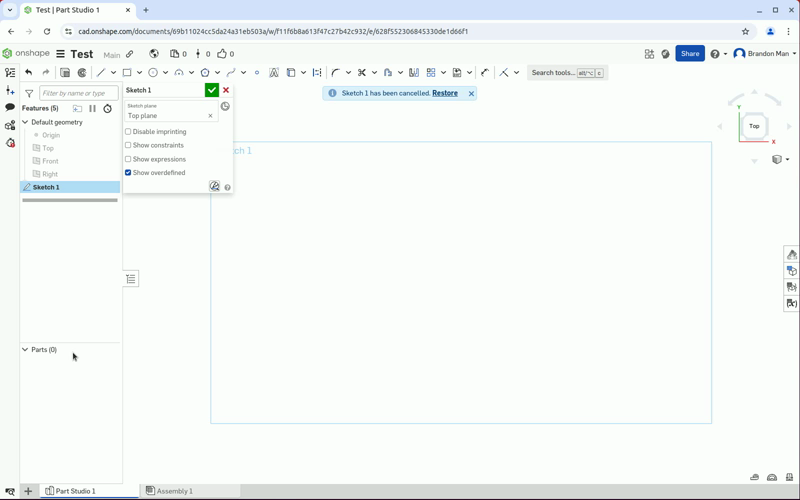
key(a)
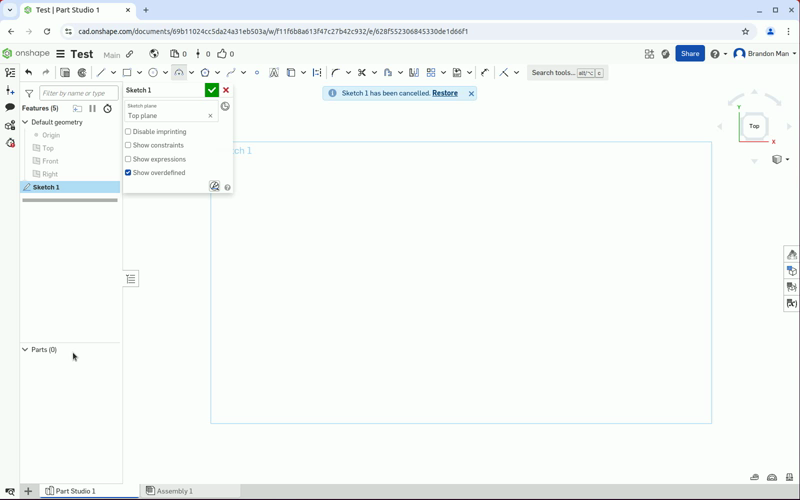
key_down(shift)
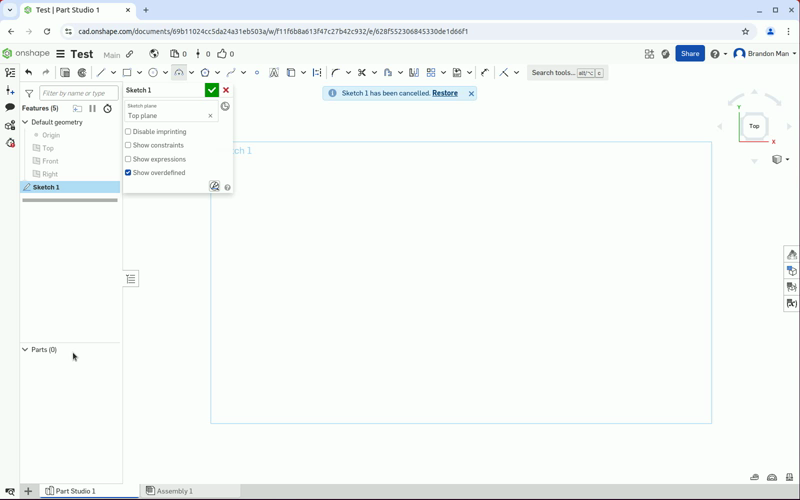
mouse_move(416, 315)
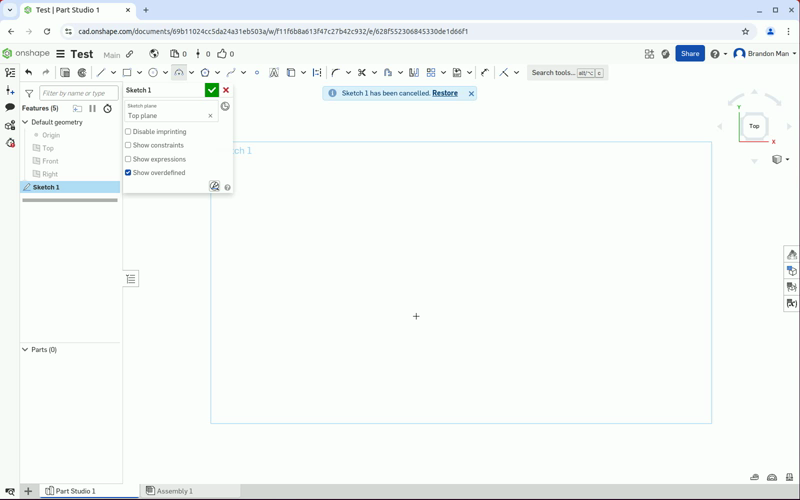
click(416, 315)
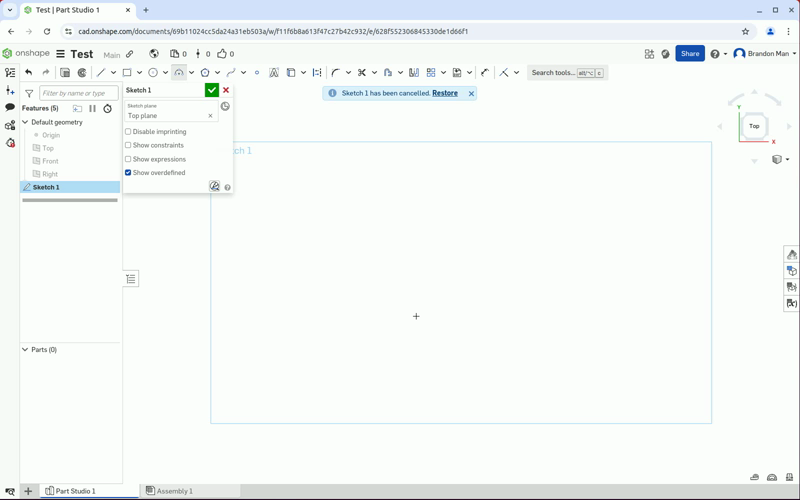
key_up(shift)
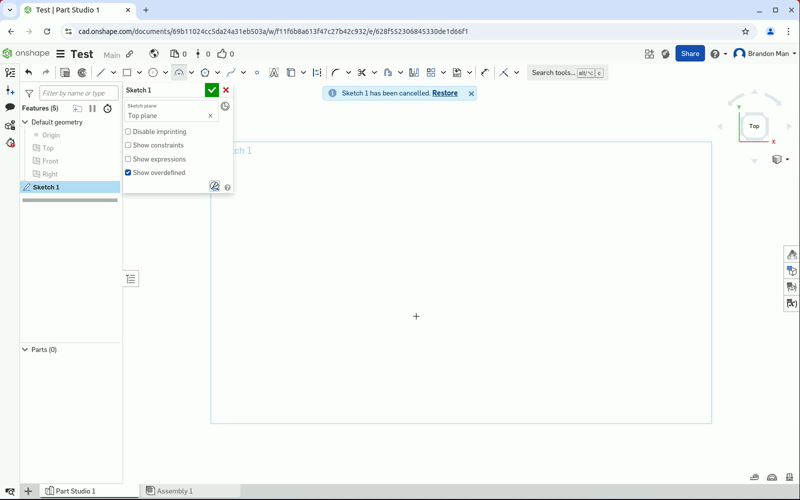
key_down(shift)
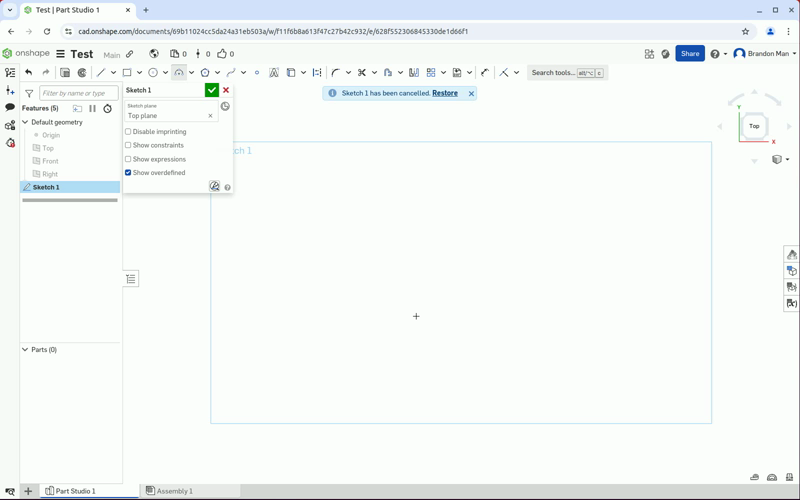
mouse_move(427, 327)
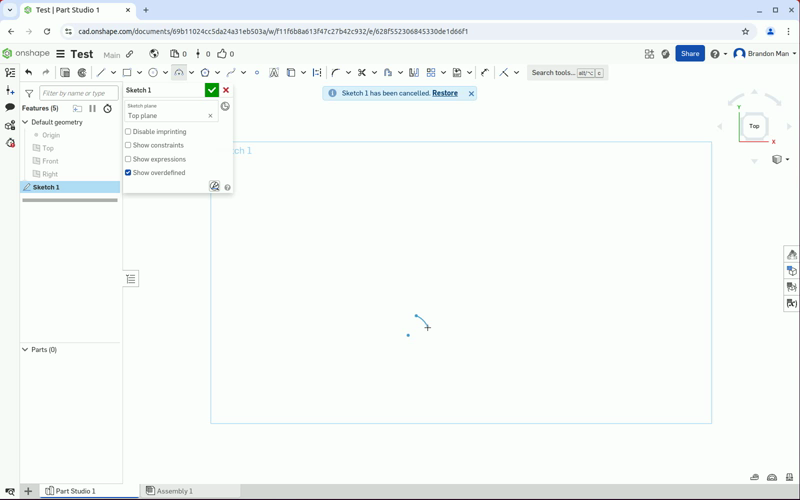
click(427, 327)
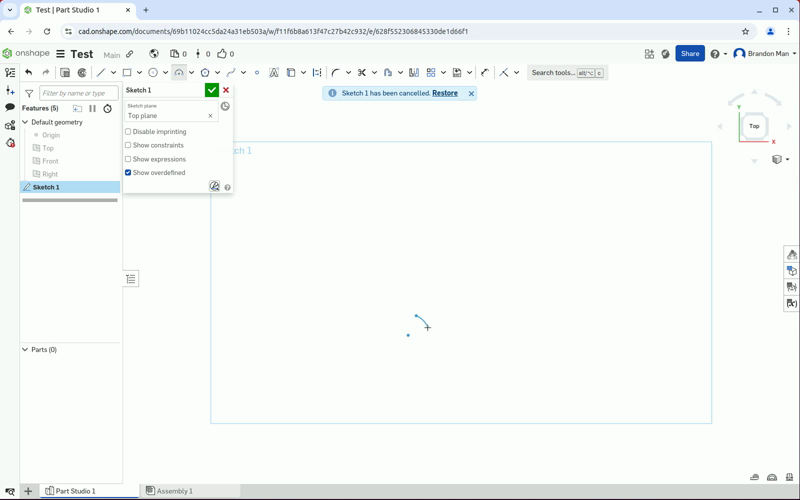
mouse_move(419, 323)
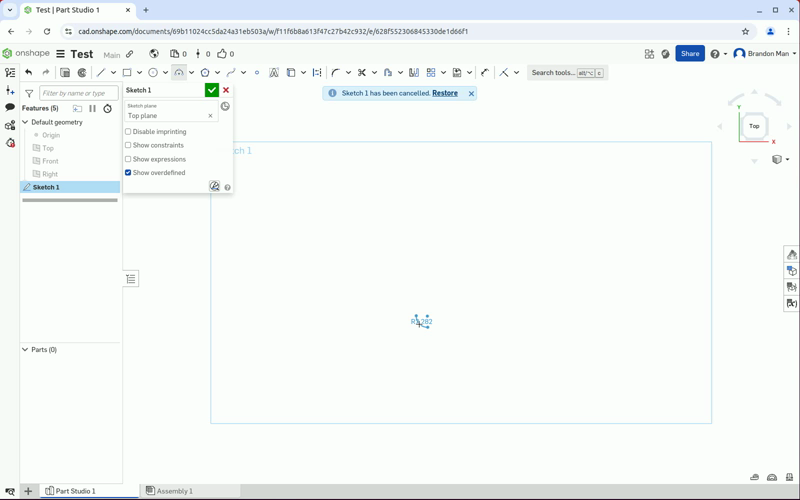
click(419, 323)
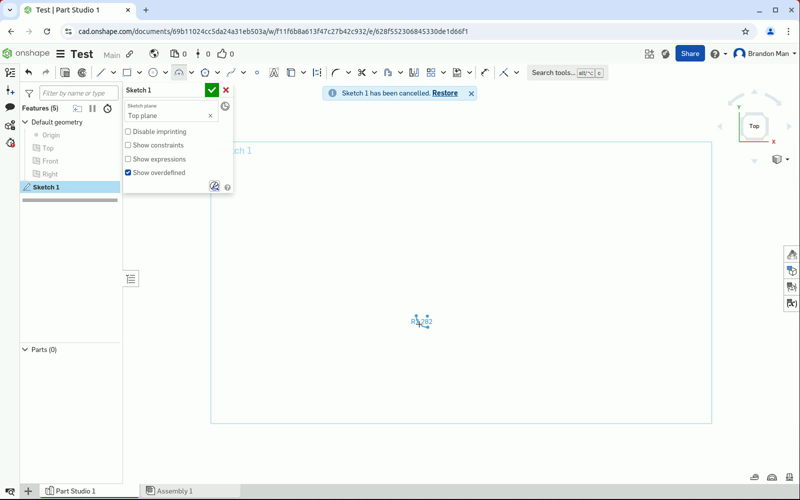
key_up(shift)
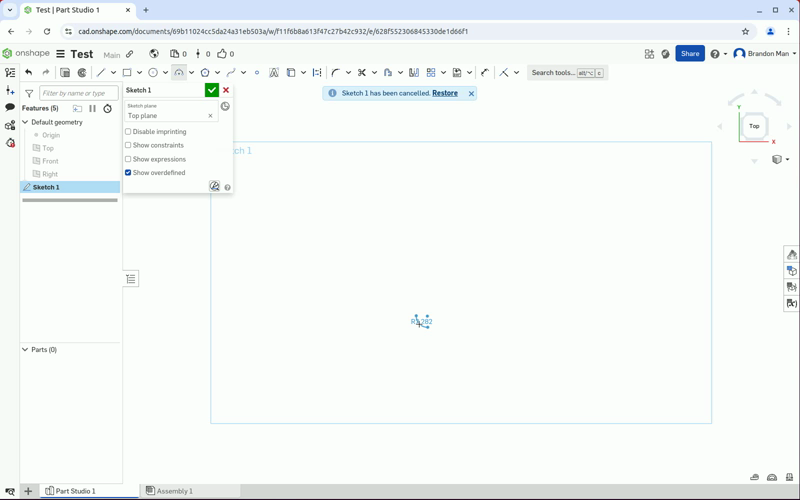
key(esc)
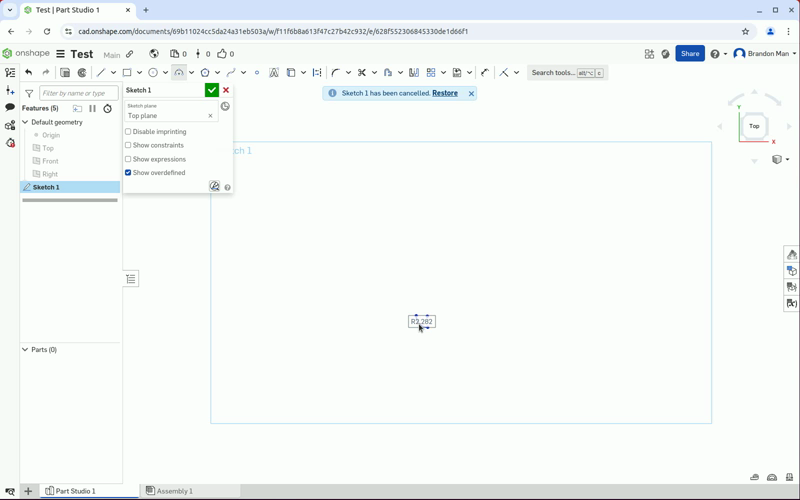
key(l)
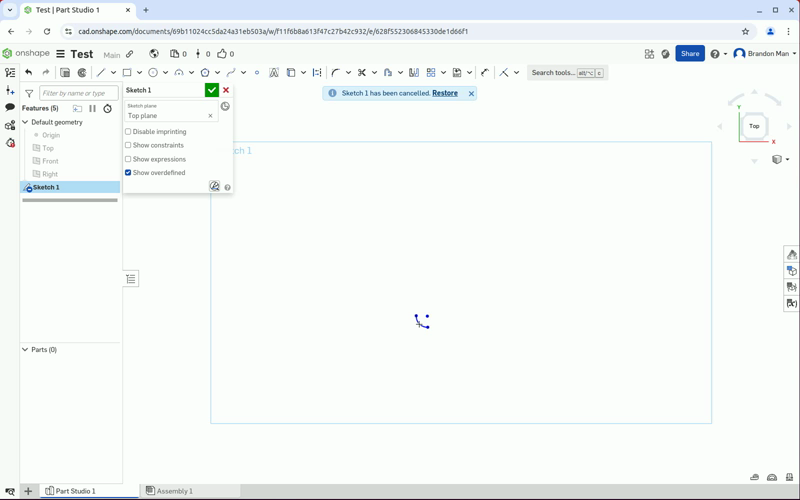
mouse_move(427, 327)
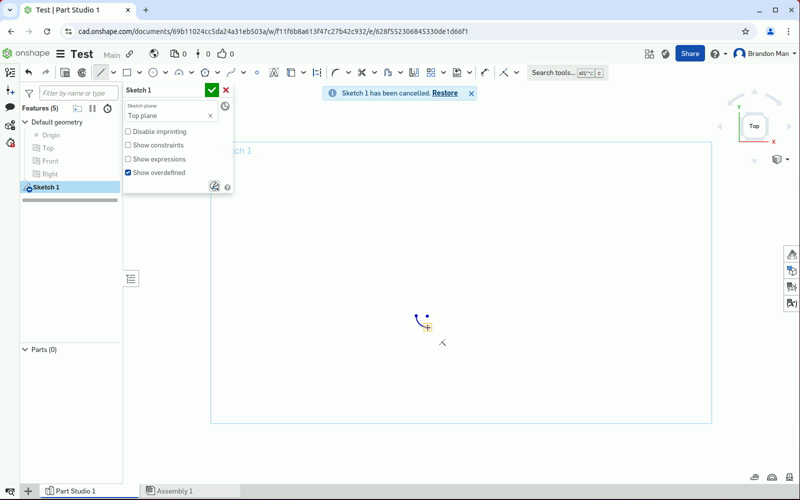
click(427, 327)
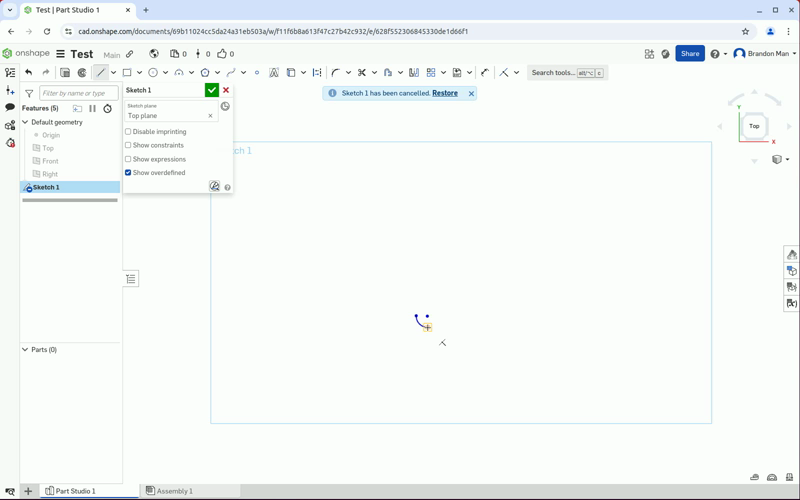
key_down(shift)
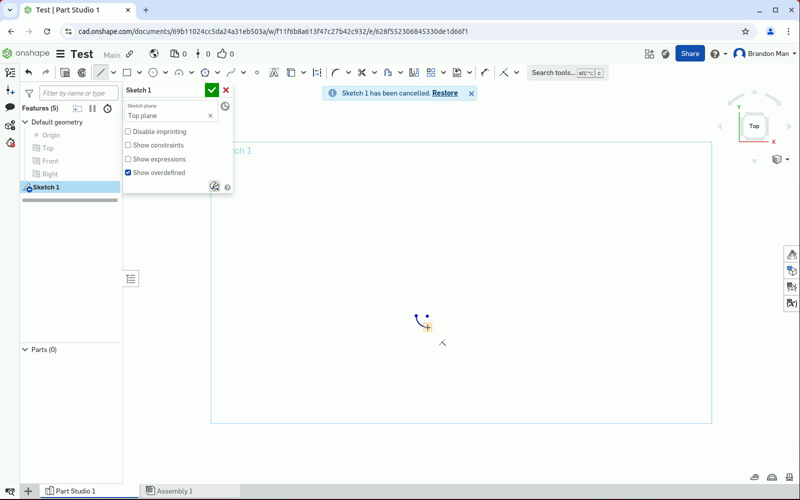
mouse_move(493, 327)
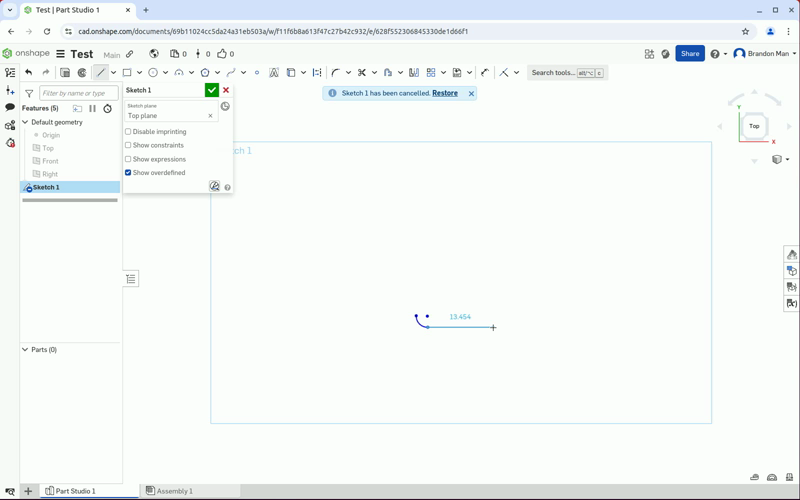
click(493, 327)
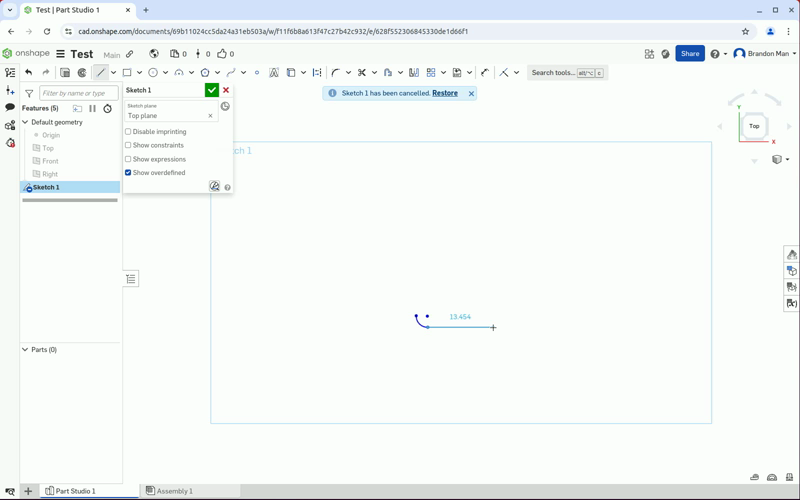
key_up(shift)
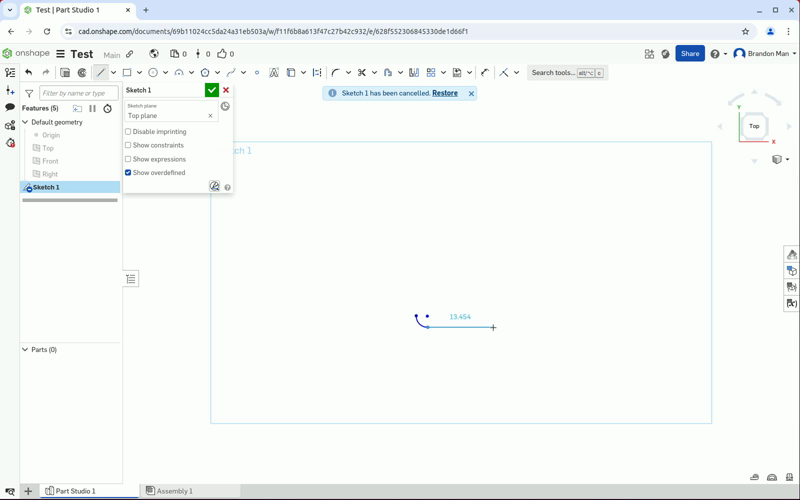
key(esc)
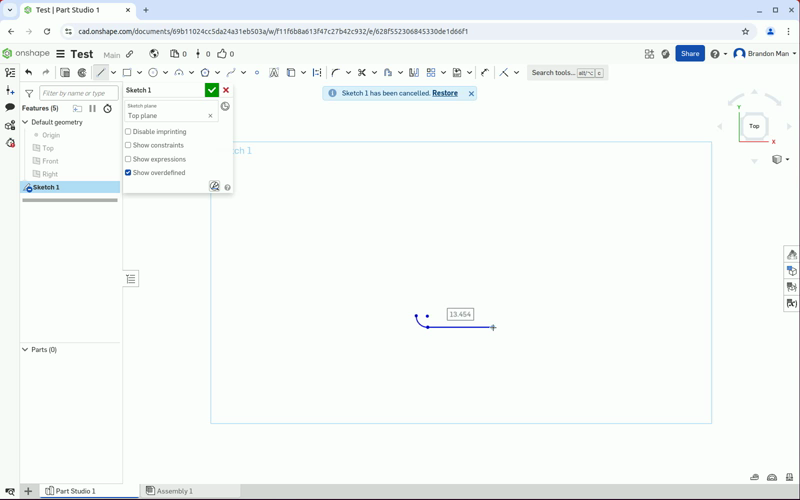
key(a)
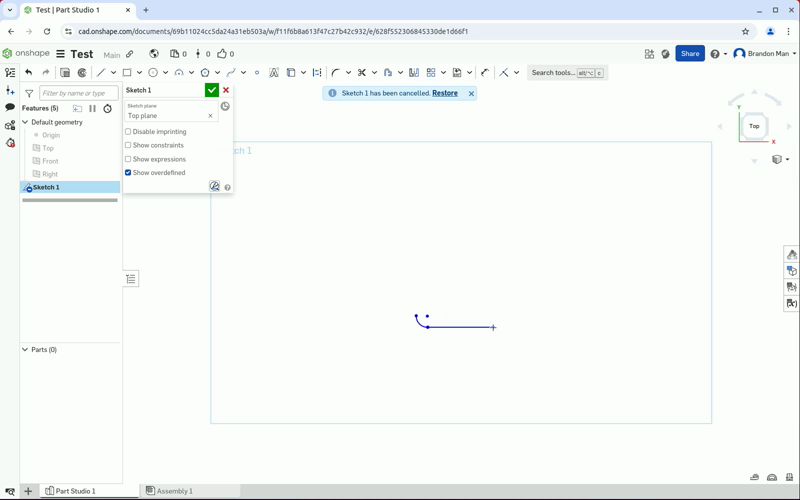
mouse_move(493, 327)
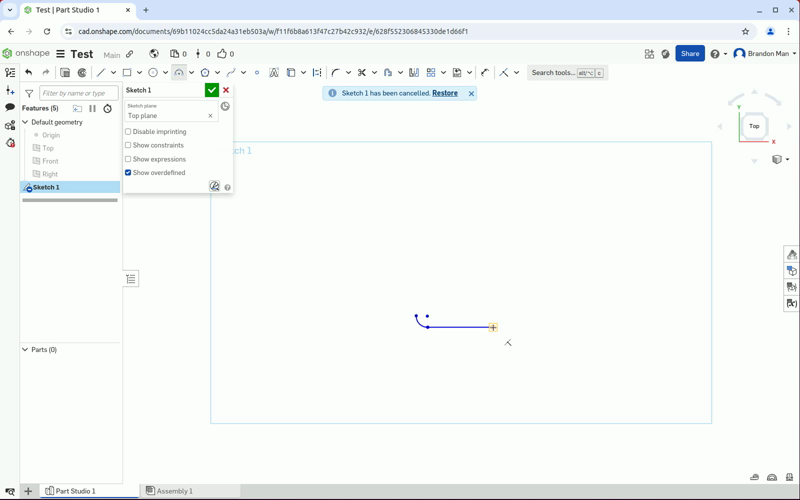
click(493, 327)
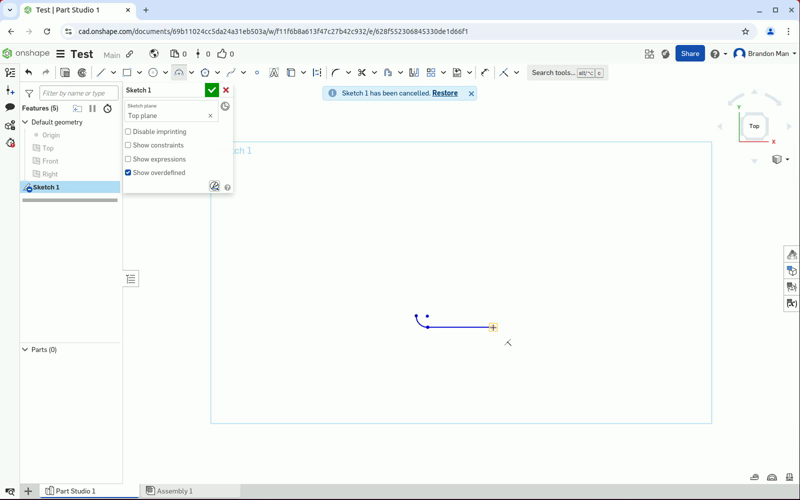
key_down(shift)
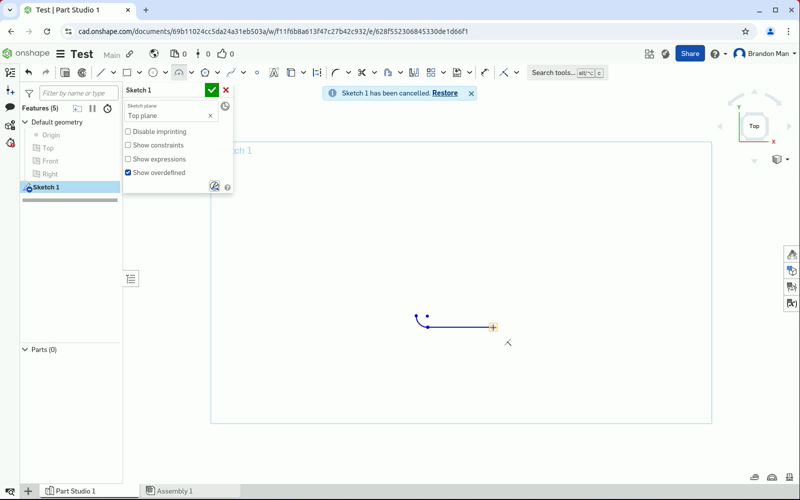
mouse_move(504, 315)
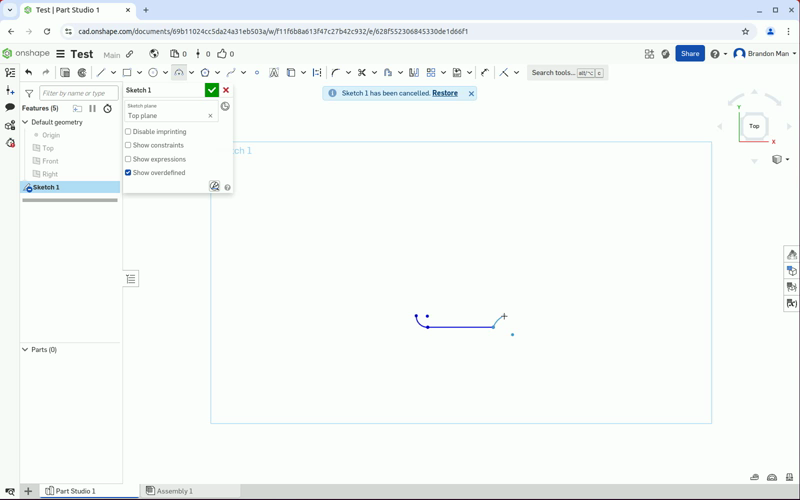
click(504, 315)
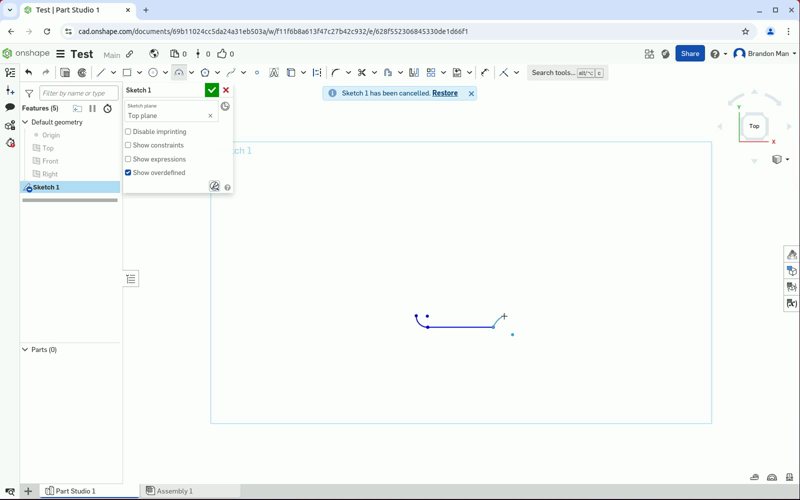
mouse_move(501, 323)
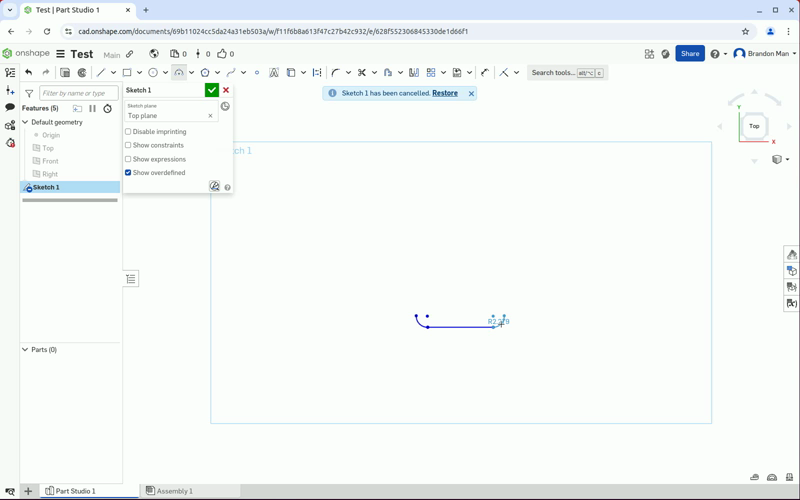
click(501, 323)
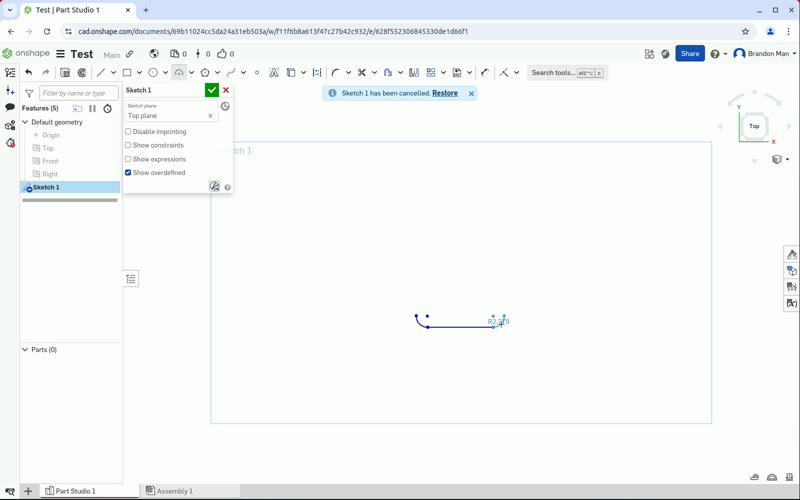
key_up(shift)
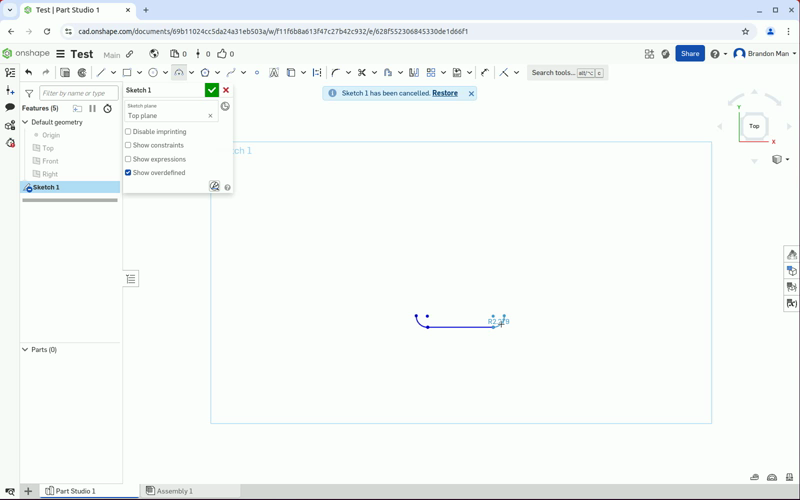
key(esc)
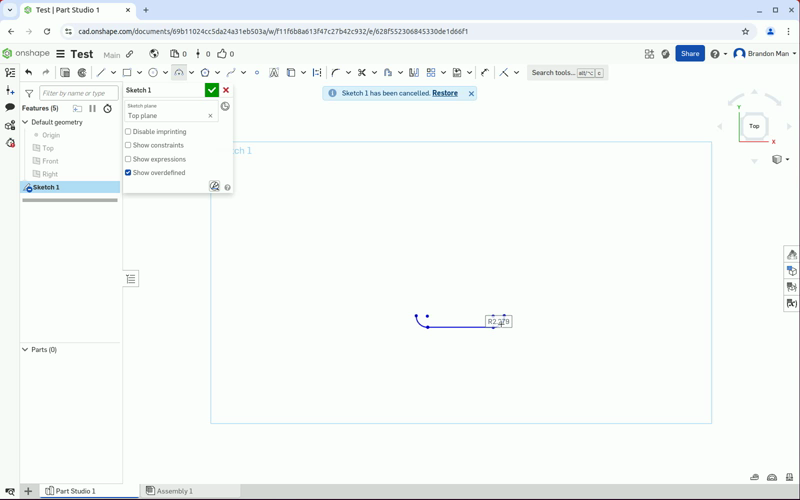
key(l)
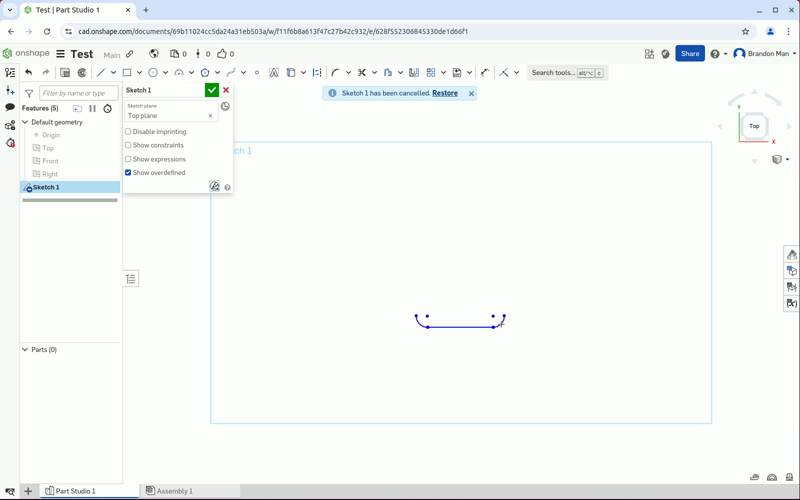
mouse_move(504, 315)
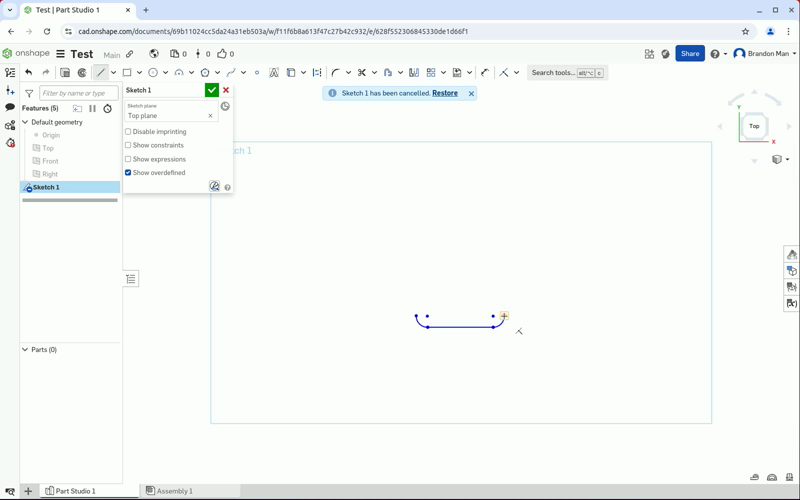
click(504, 315)
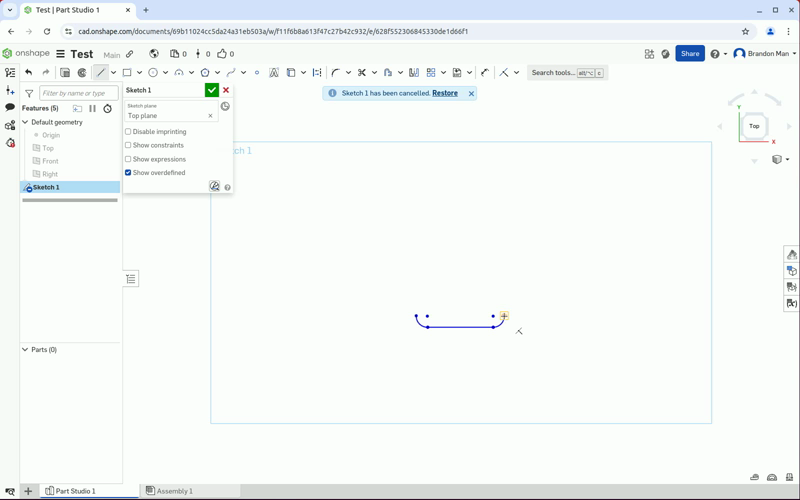
key_down(shift)
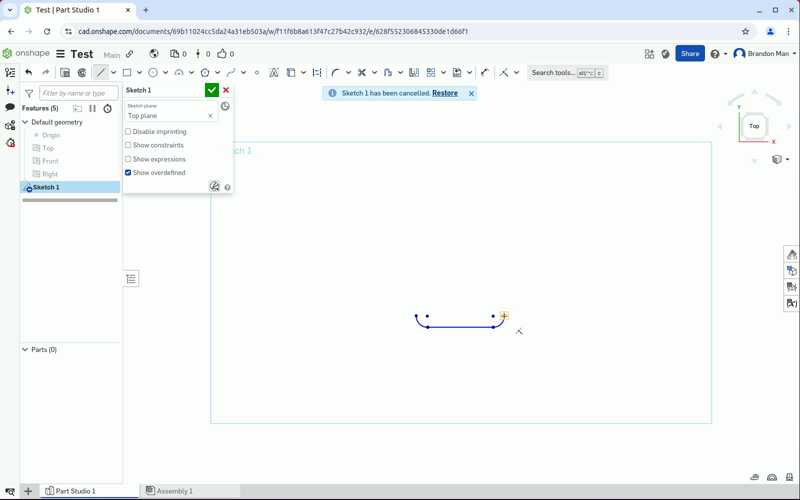
mouse_move(504, 249)
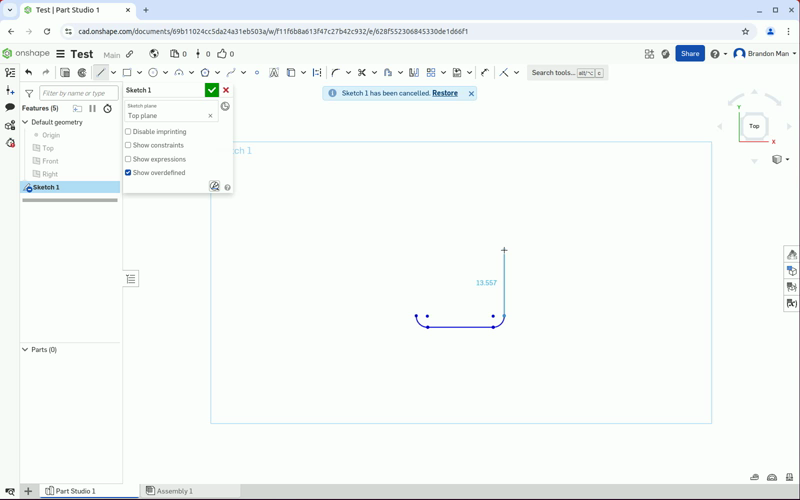
click(504, 249)
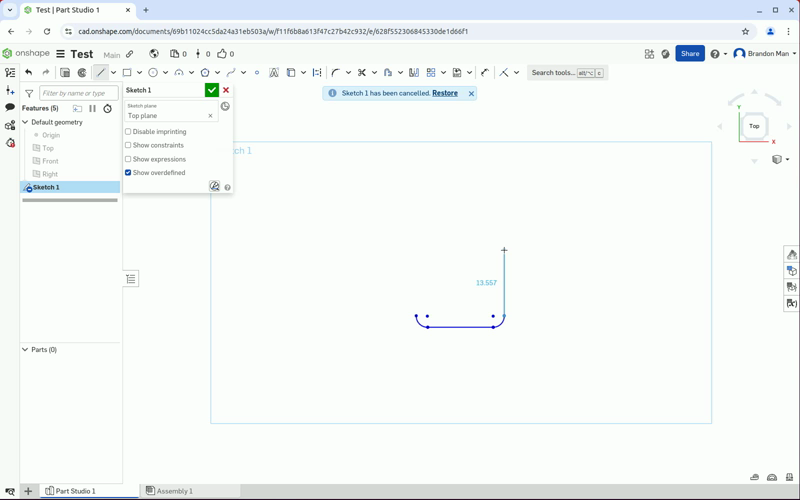
key_up(shift)
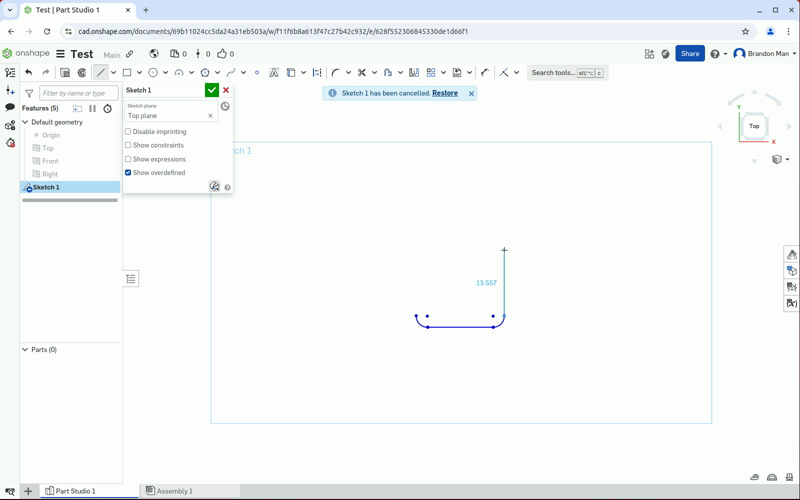
key(esc)
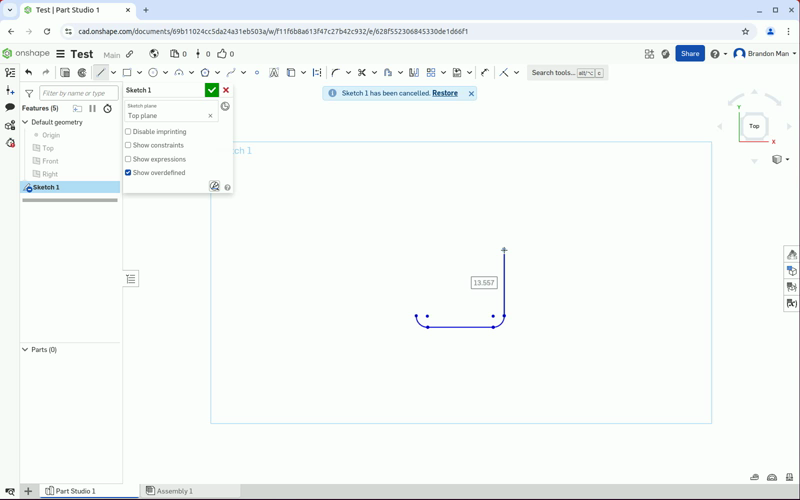
key(a)
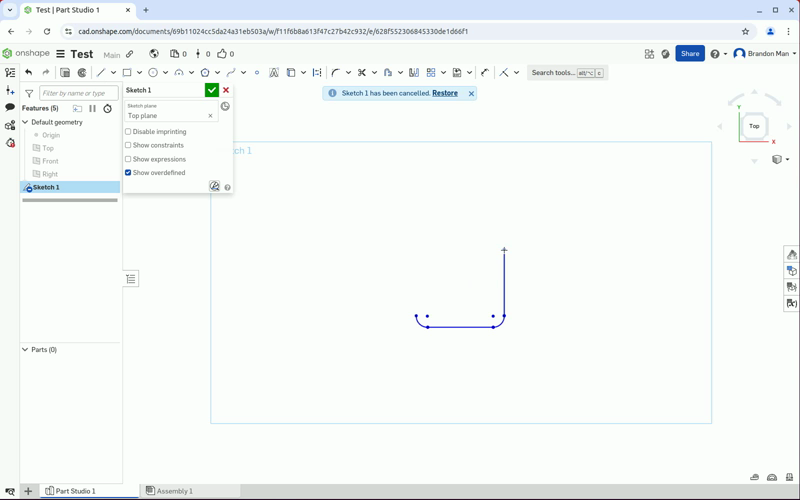
mouse_move(504, 249)
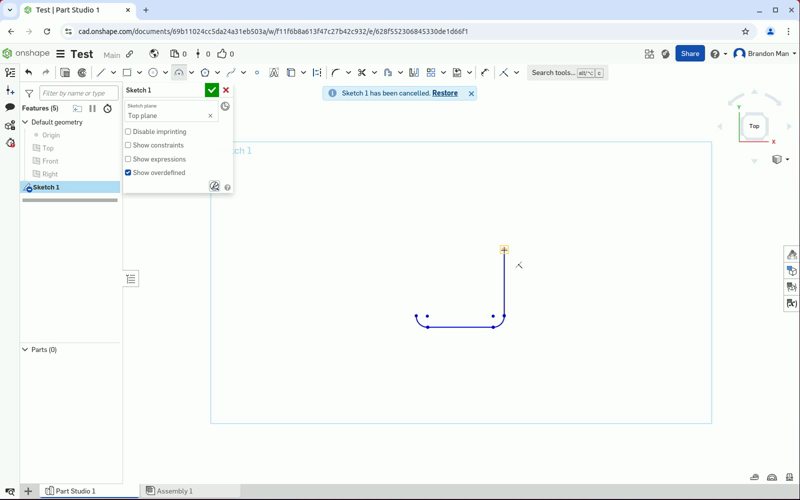
click(504, 249)
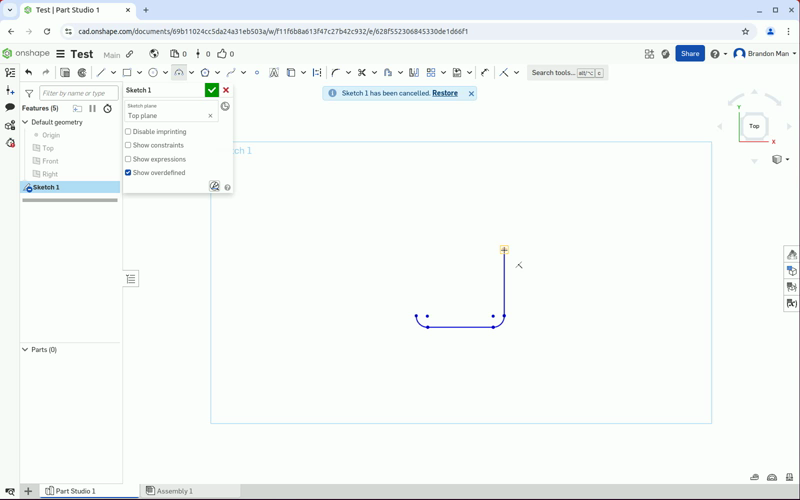
key_down(shift)
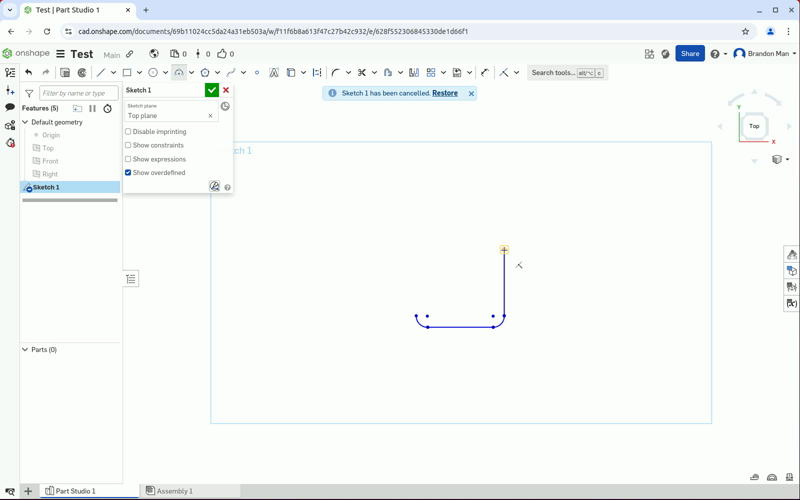
mouse_move(493, 238)
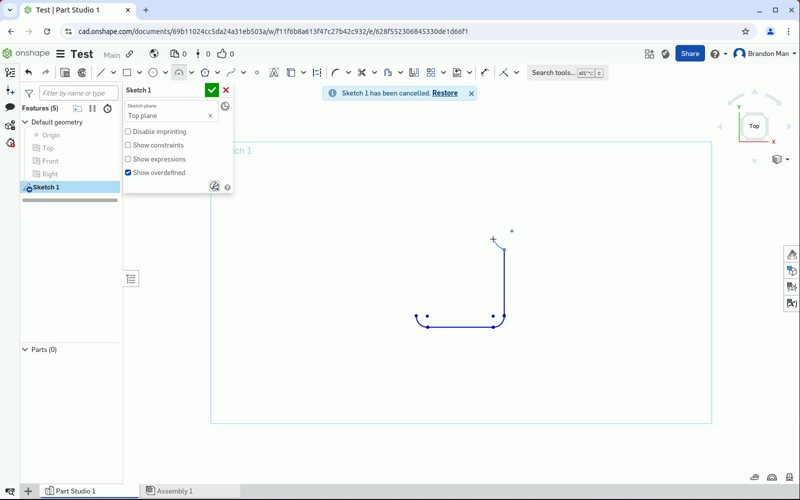
click(493, 238)
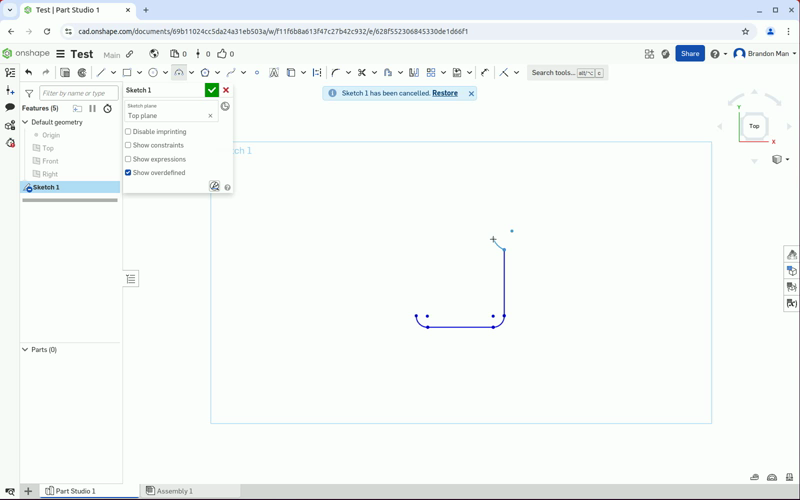
mouse_move(501, 242)
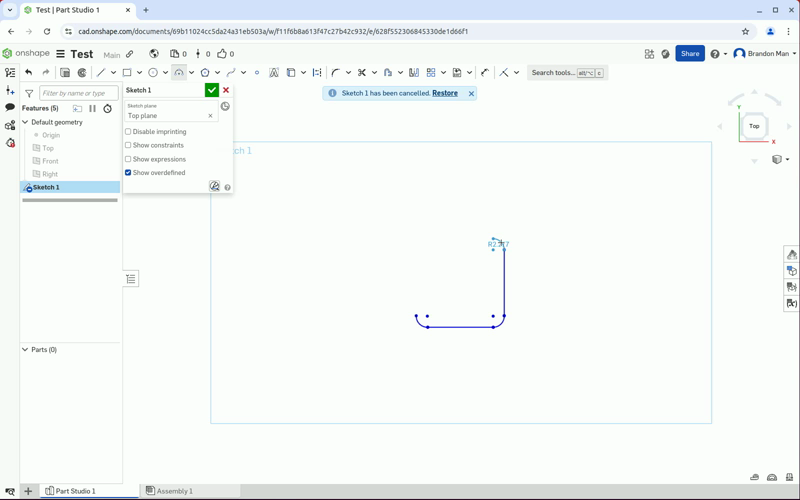
click(501, 242)
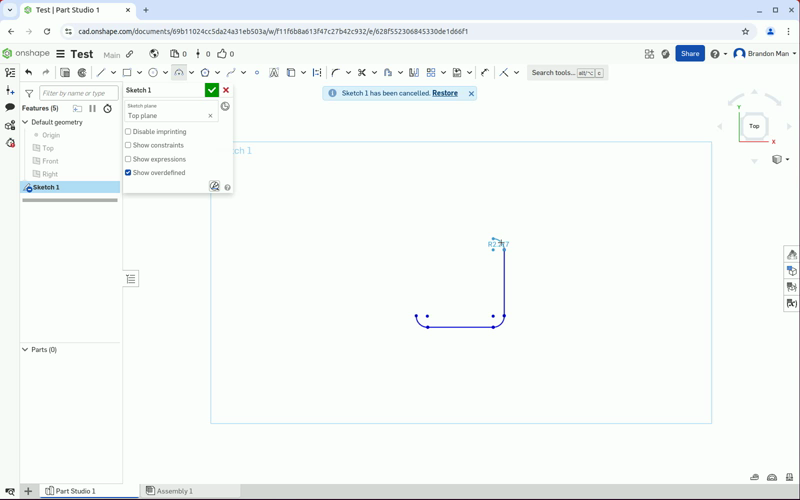
key_up(shift)
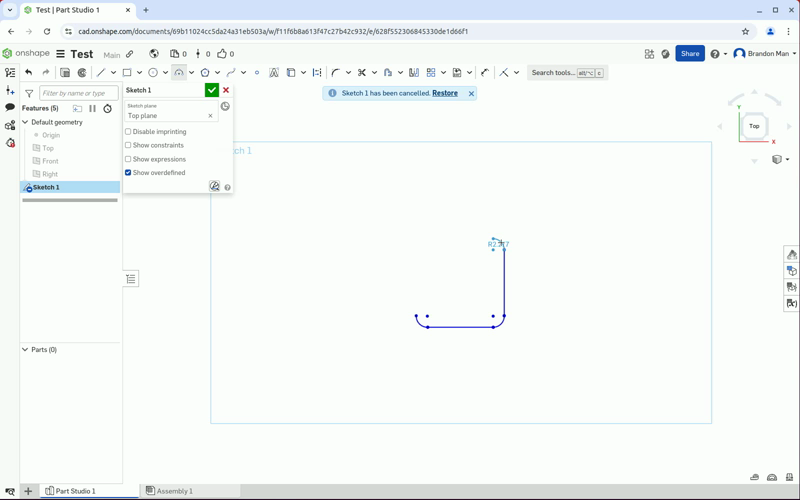
key(esc)
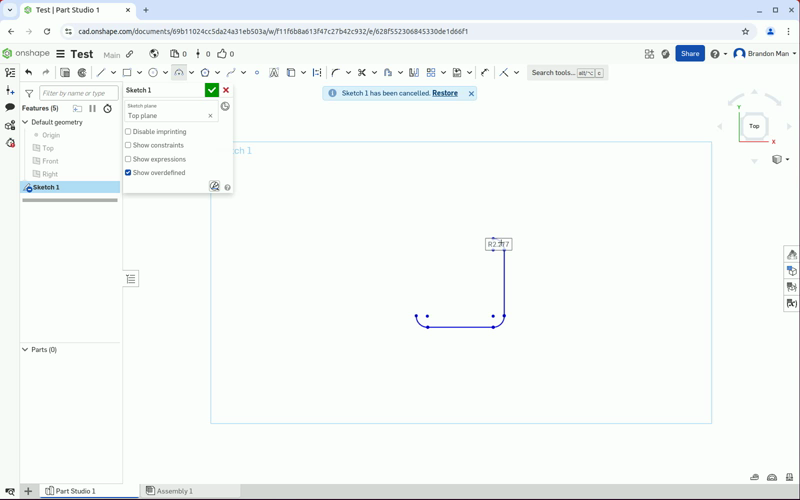
key(l)
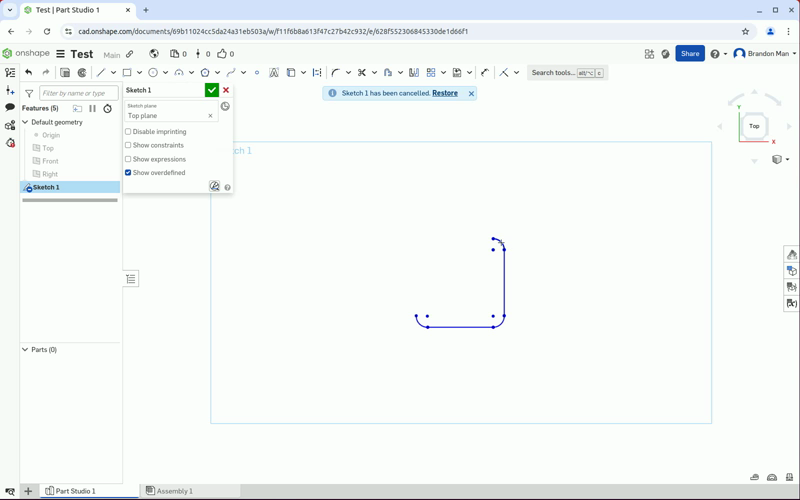
mouse_move(493, 238)
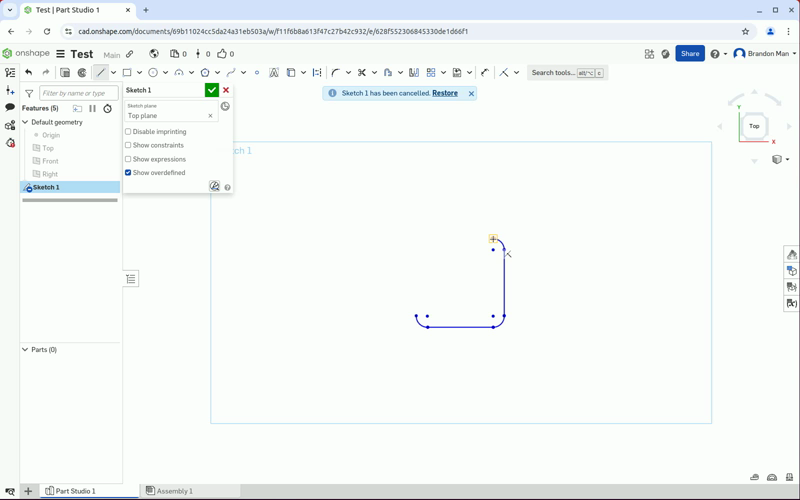
click(493, 238)
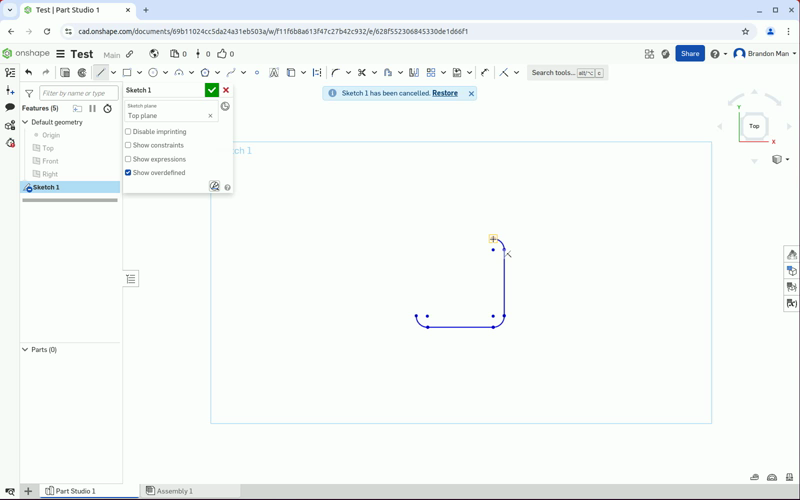
key_down(shift)
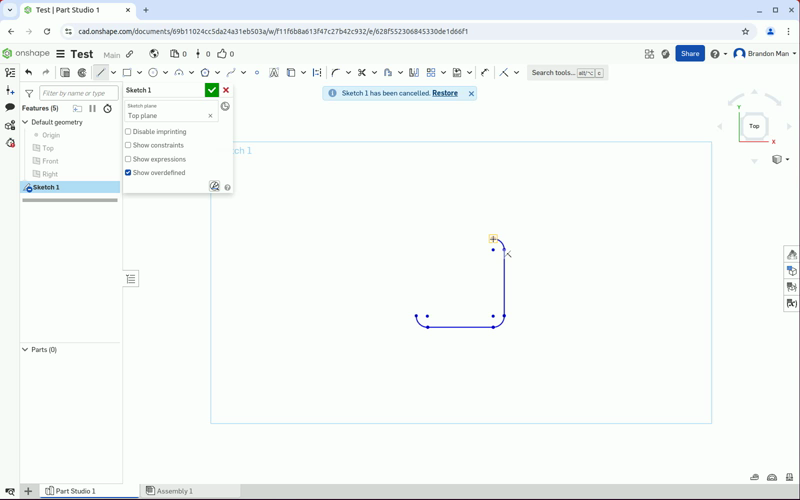
mouse_move(427, 238)
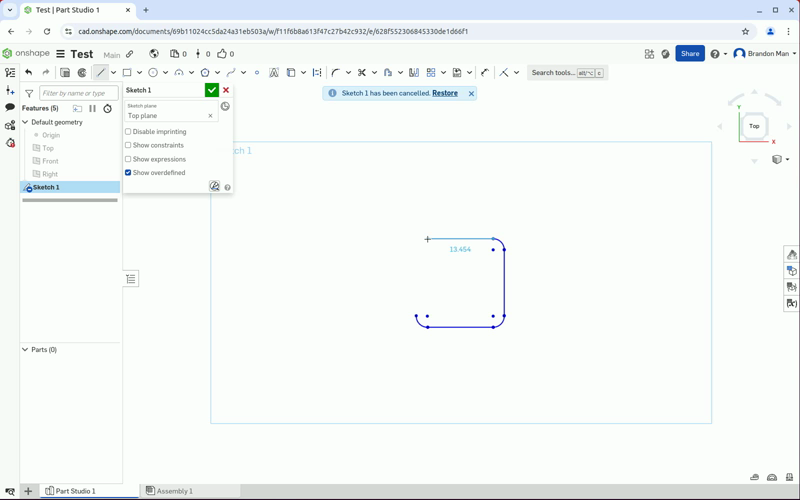
click(427, 238)
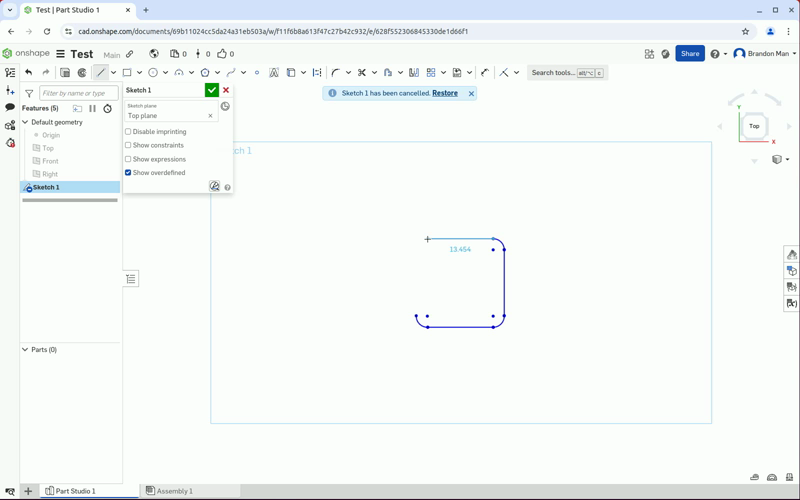
key_up(shift)
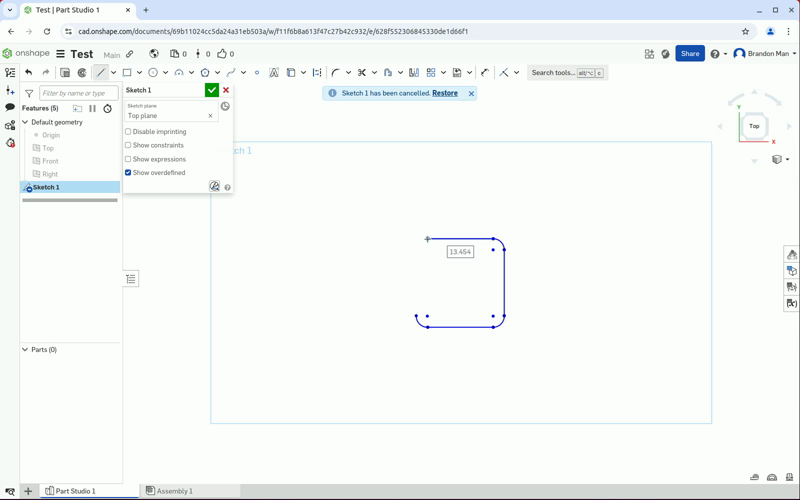
key(esc)
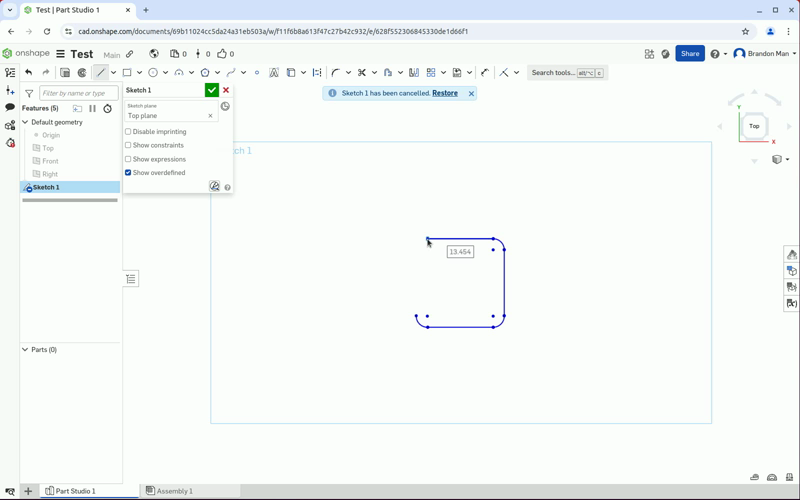
key(a)
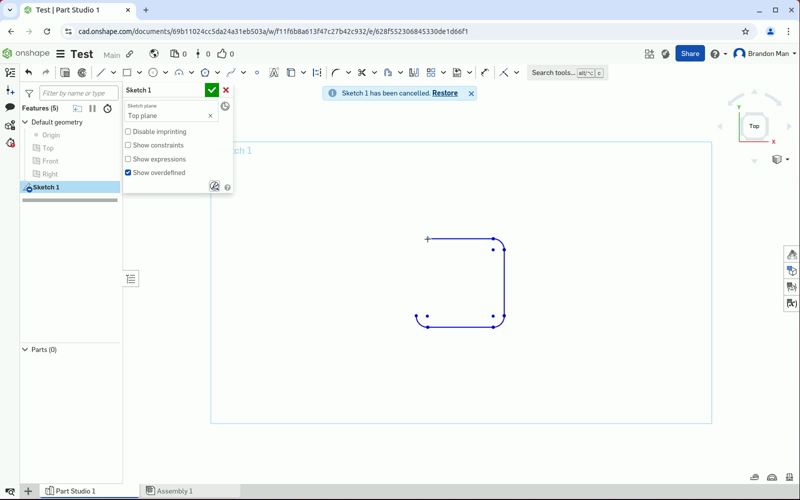
mouse_move(427, 238)
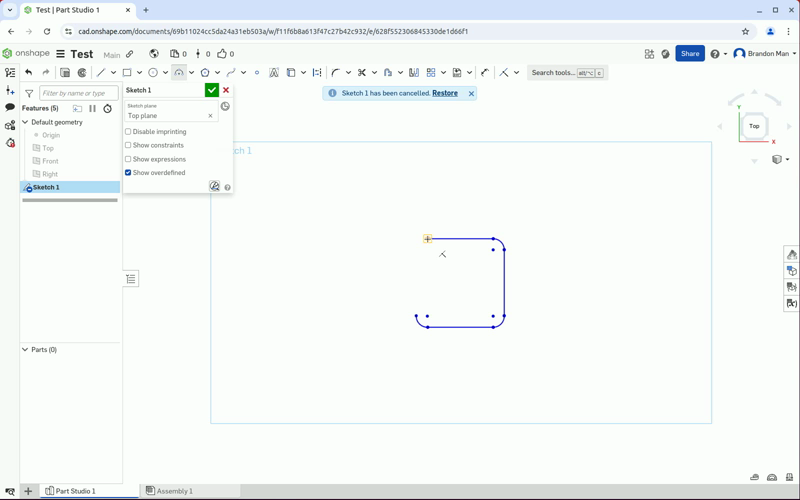
click(427, 238)
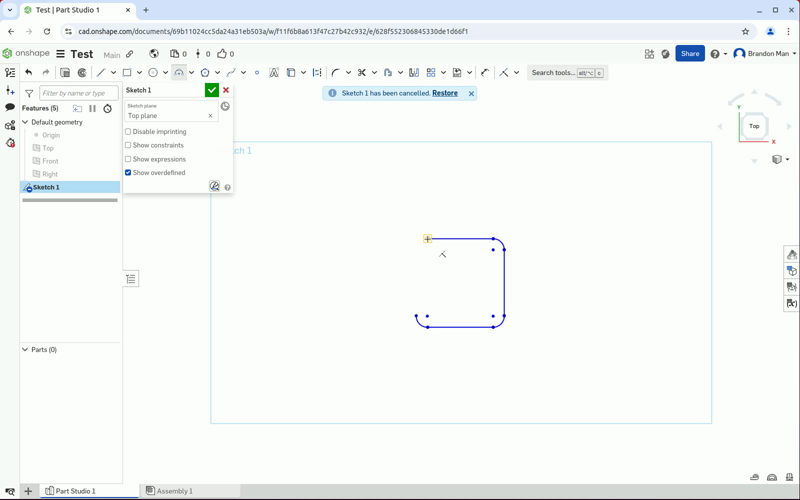
key_down(shift)
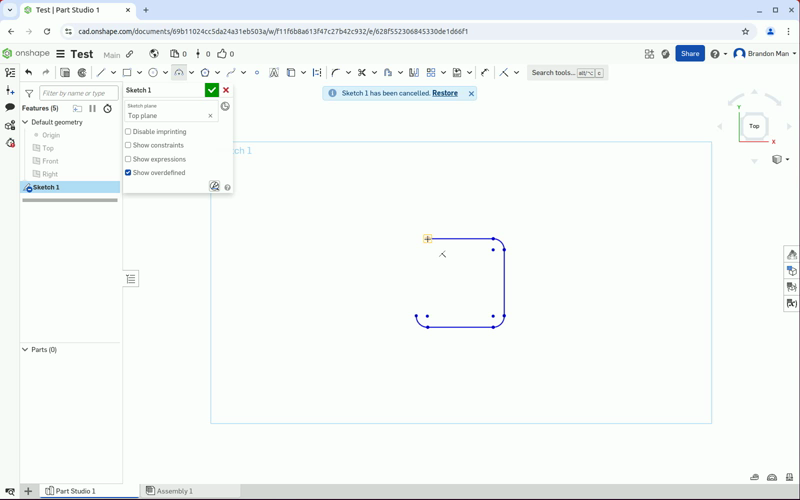
mouse_move(416, 249)
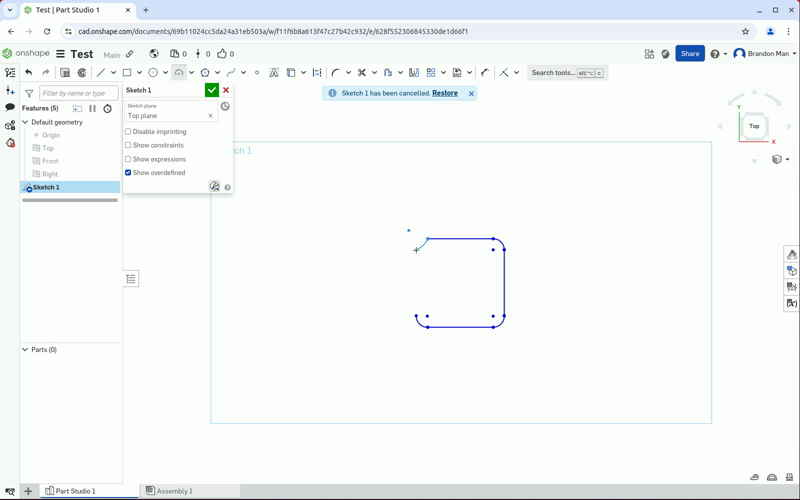
click(416, 249)
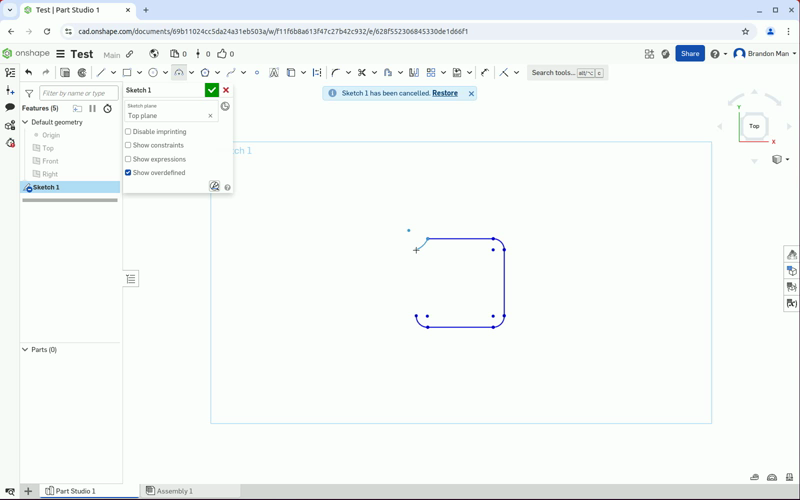
mouse_move(419, 242)
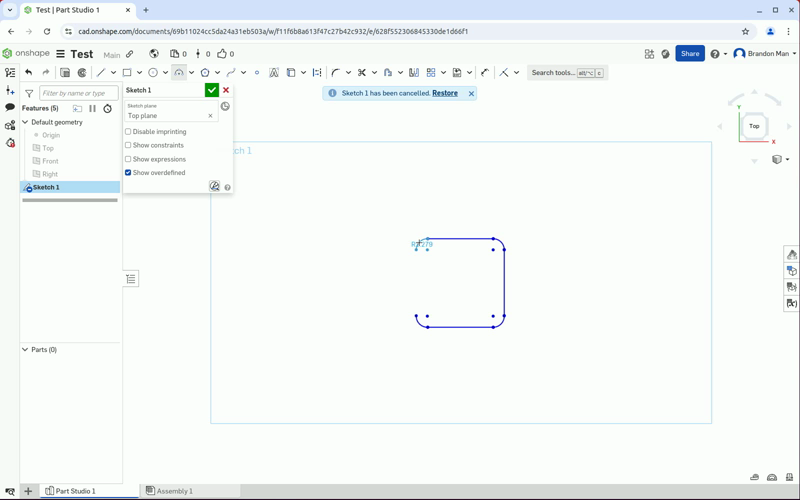
click(419, 242)
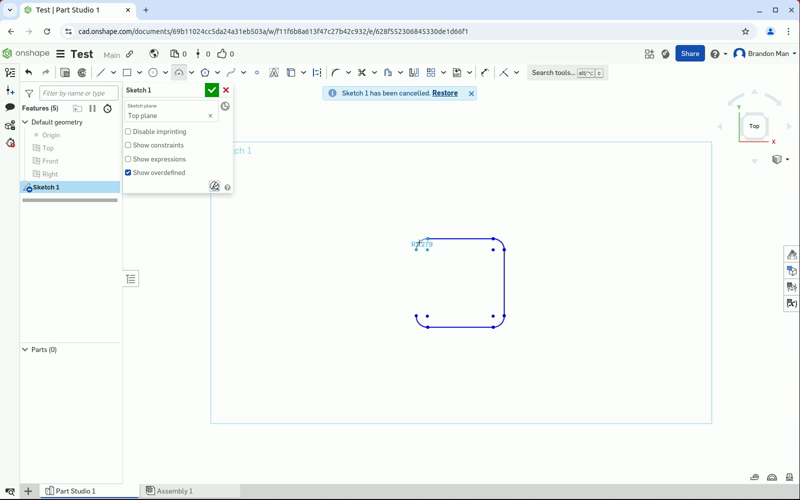
key_up(shift)
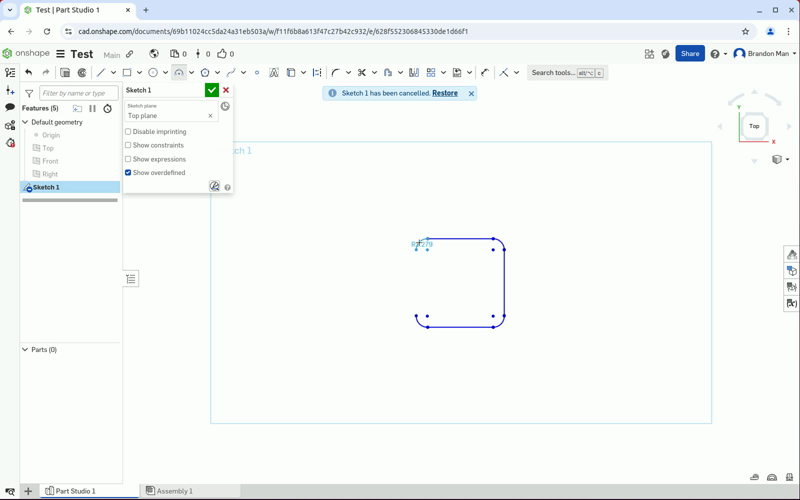
key(esc)
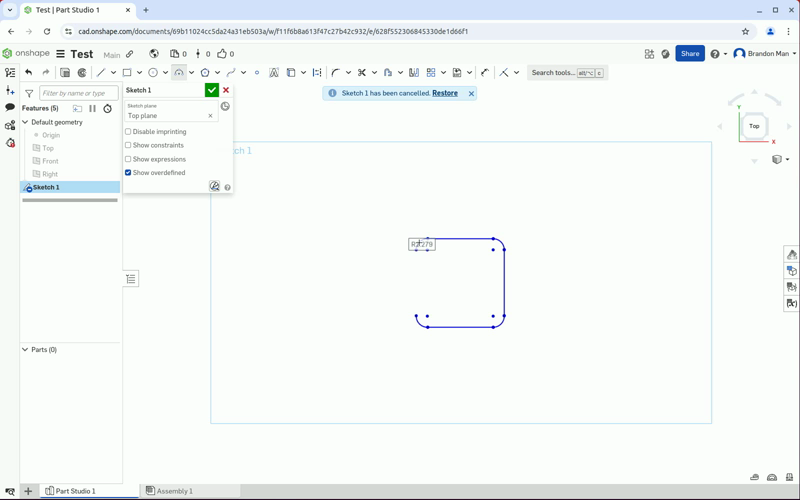
key(l)
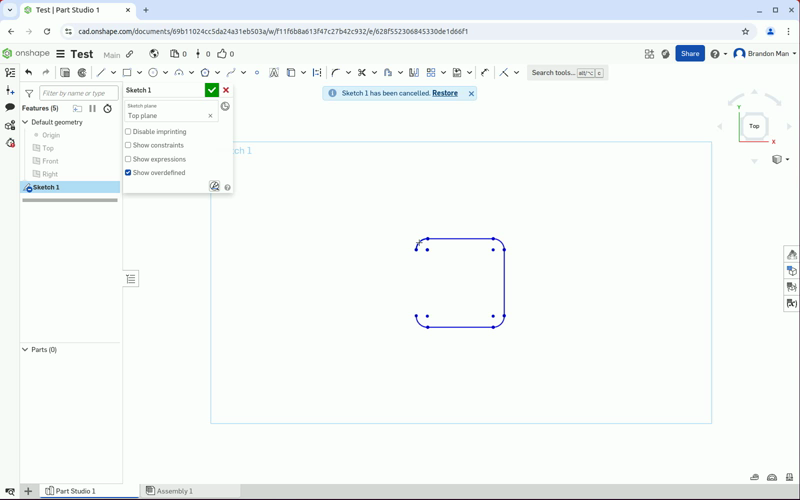
mouse_move(416, 249)
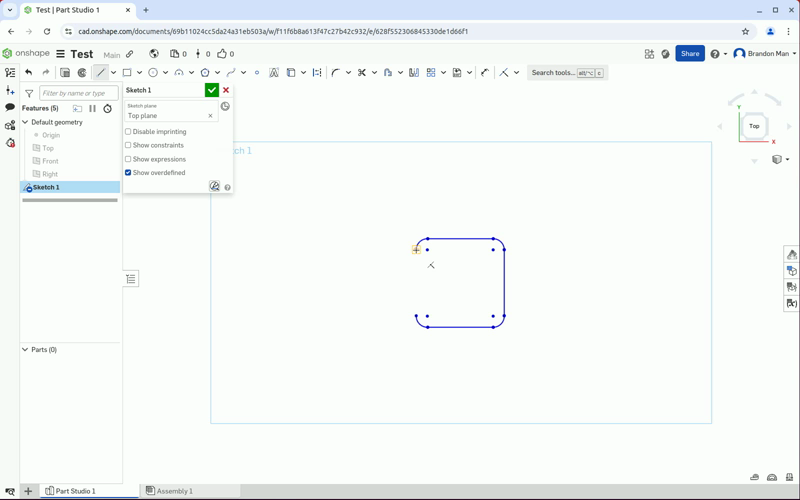
click(416, 249)
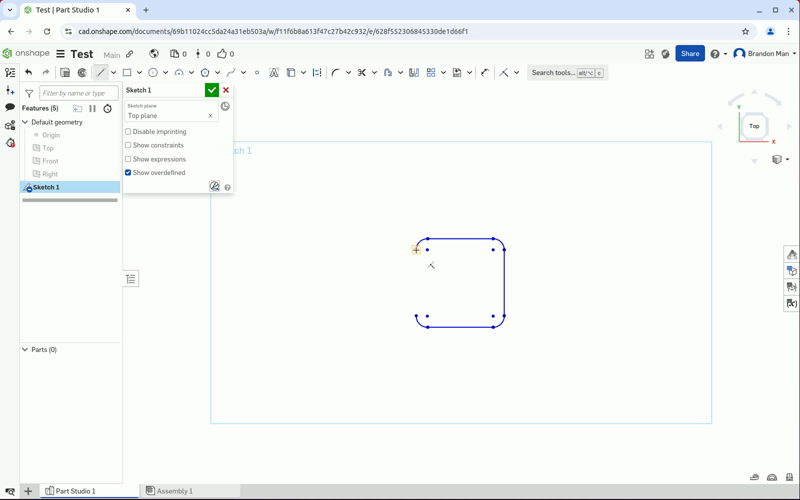
key_down(shift)
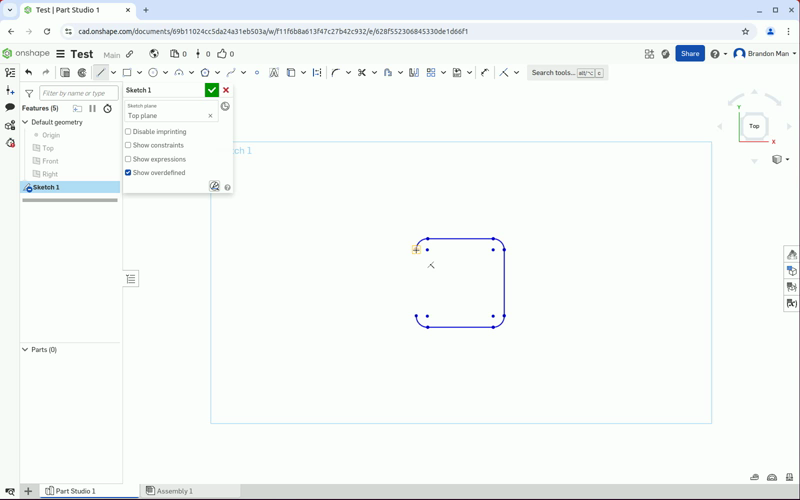
mouse_move(416, 315)
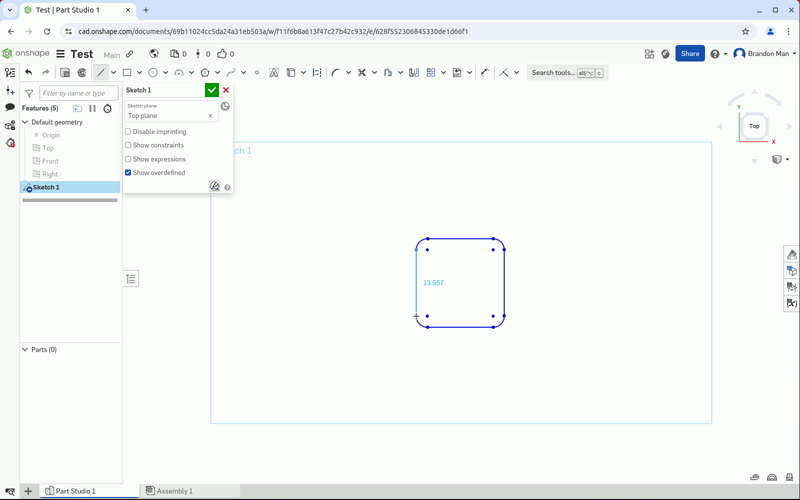
key_up(shift)
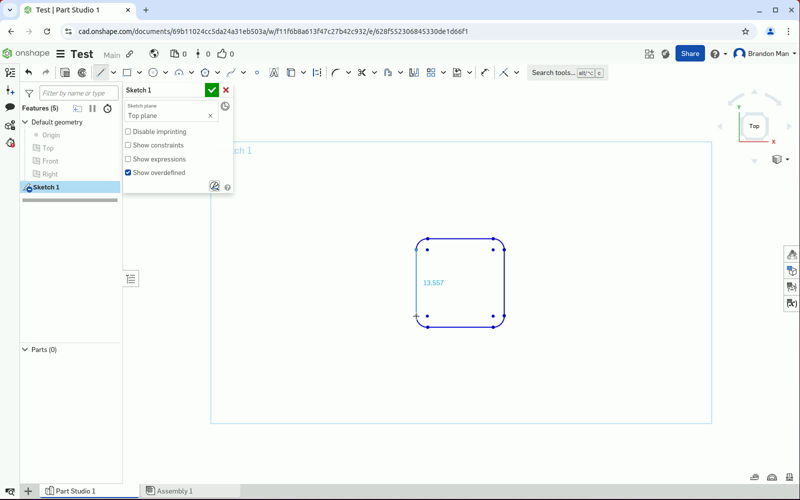
click(416, 315)
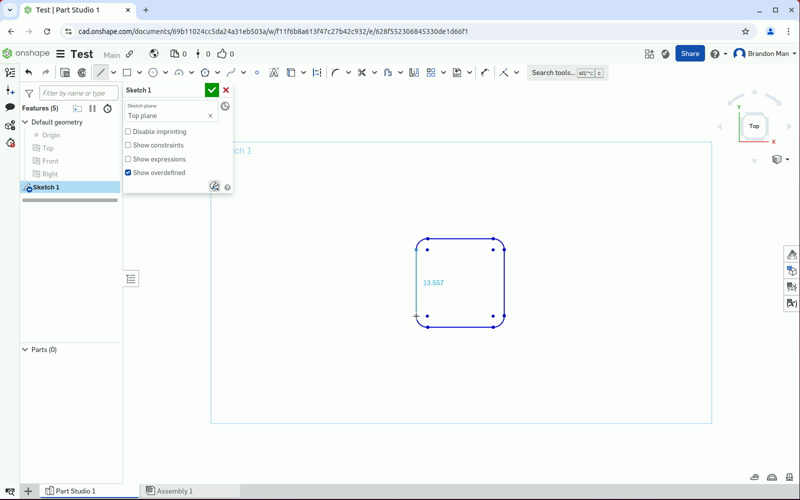
key(esc)
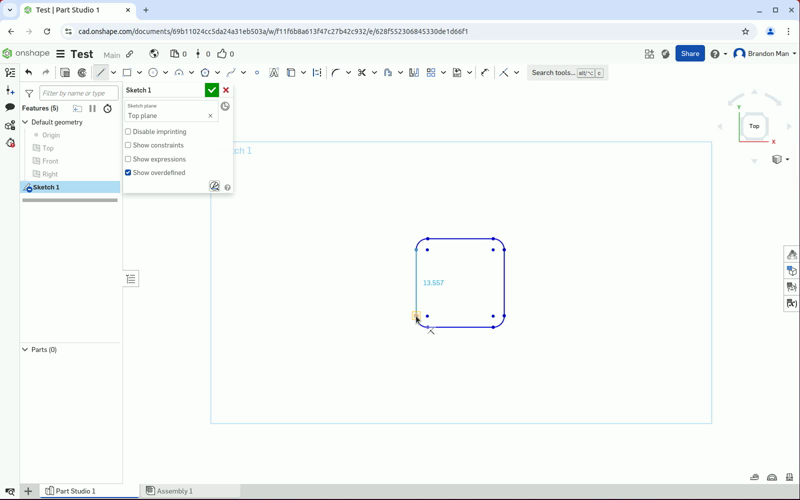
mouse_move(436, 268)
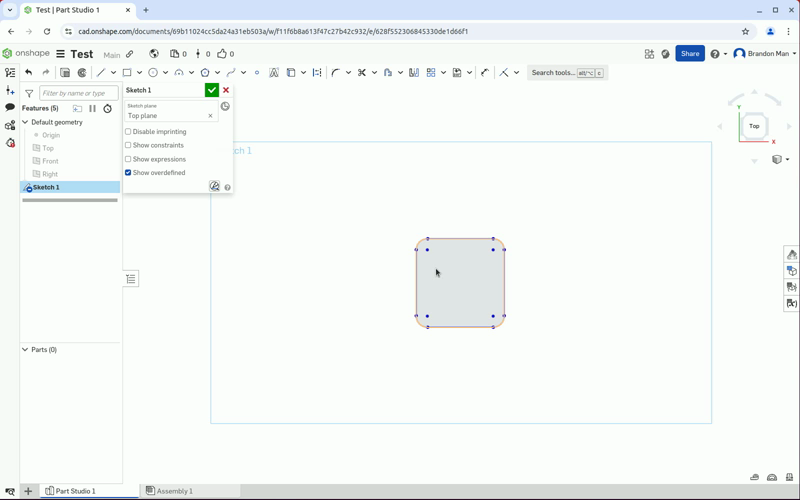
click(436, 268)
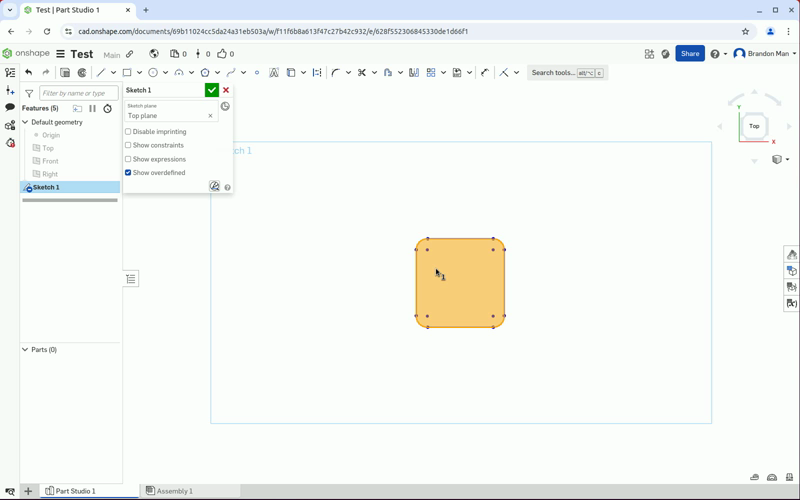
mouse_move(73, 352)
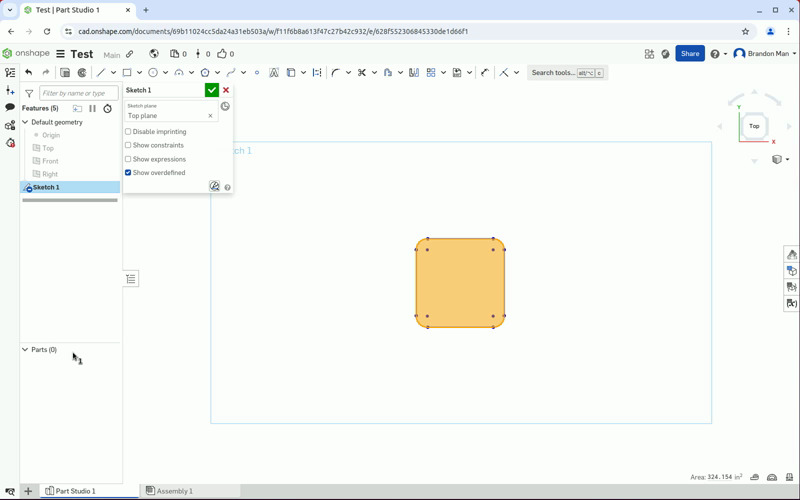
key(shift+y)
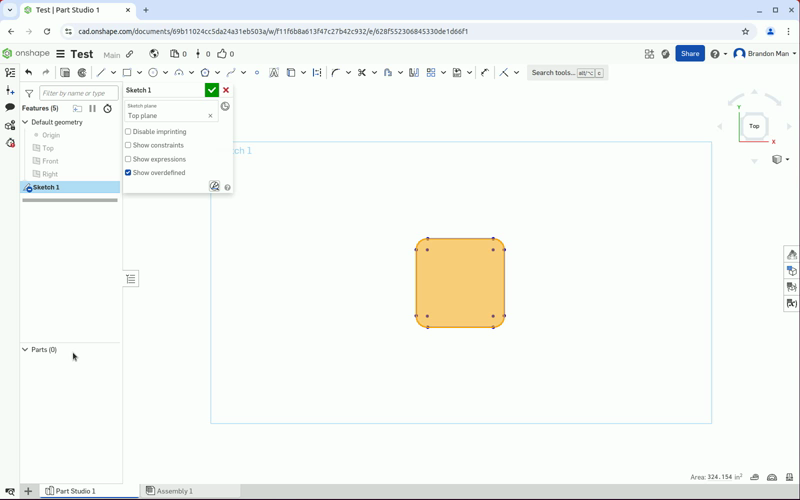
key(shift+e)
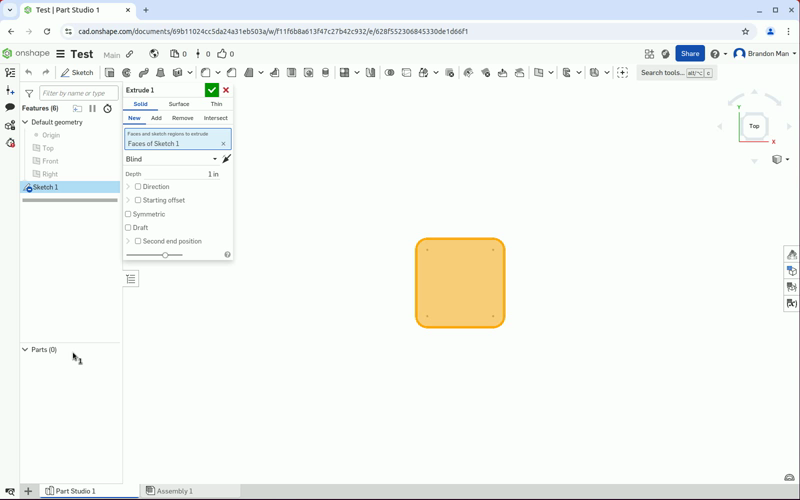
mouse_move(143, 106)
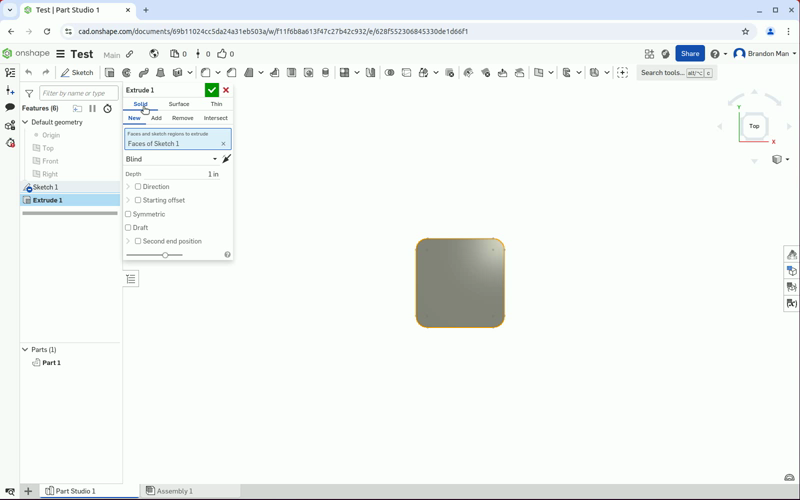
click(143, 106)
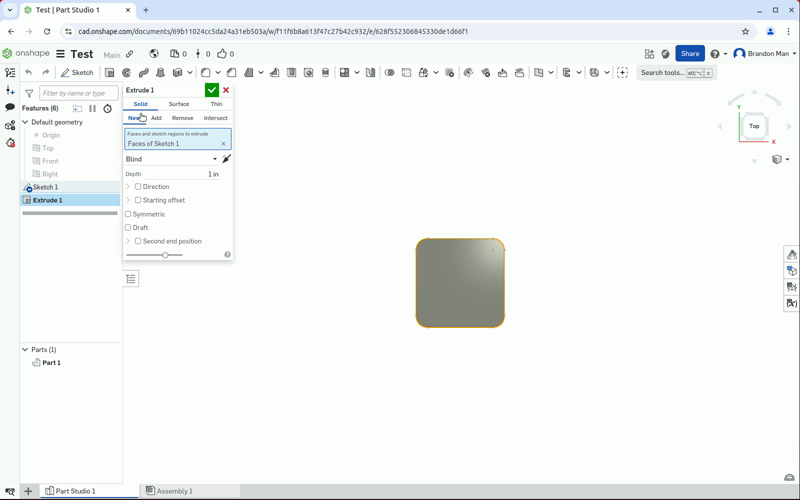
mouse_move(137, 120)
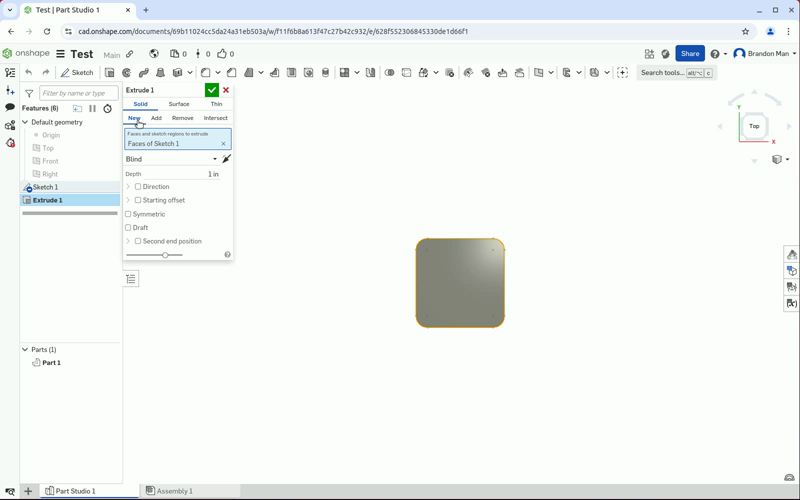
click(137, 120)
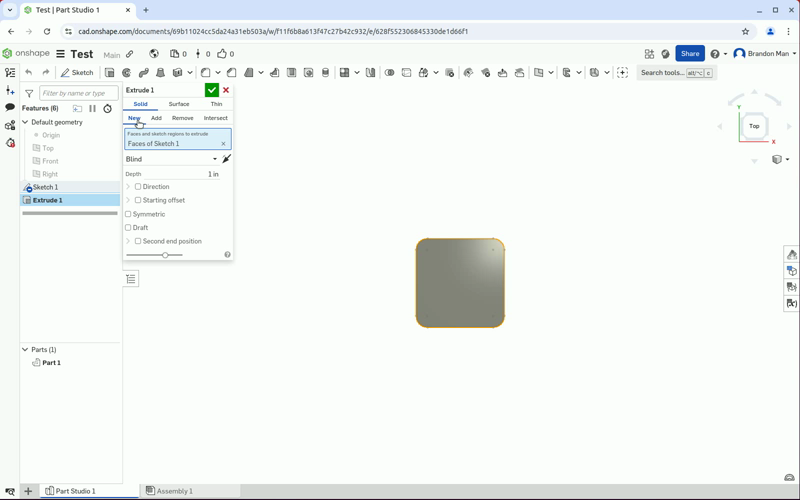
key(tab, 4)
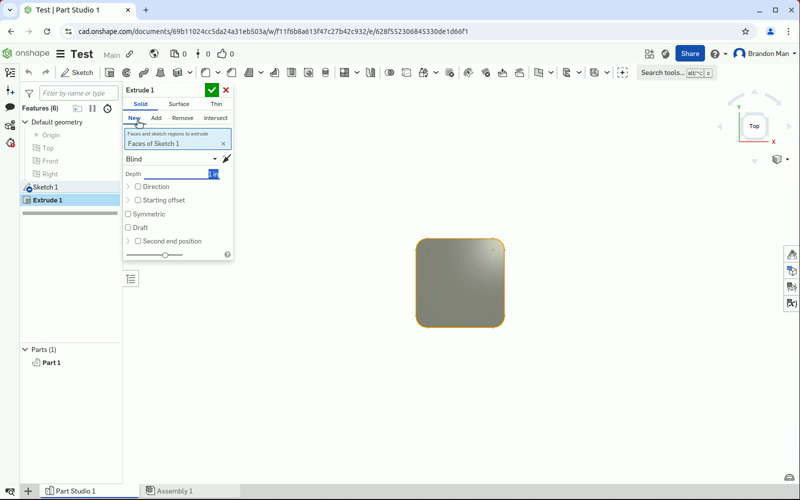
text(0.481)
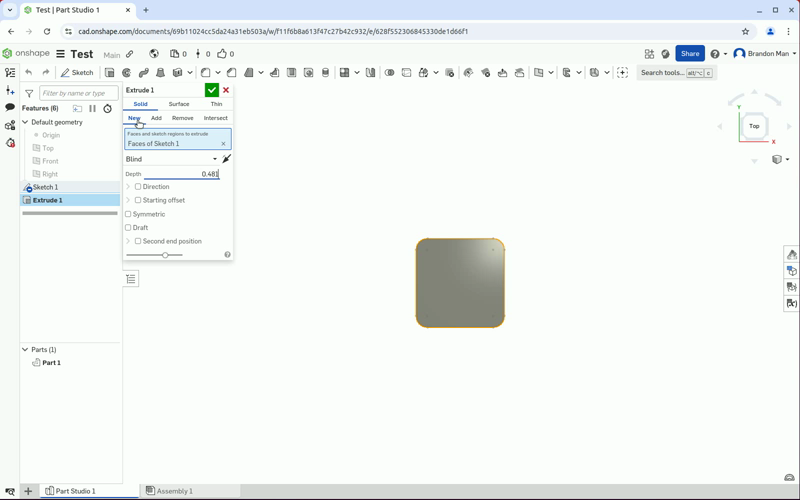
key(enter)
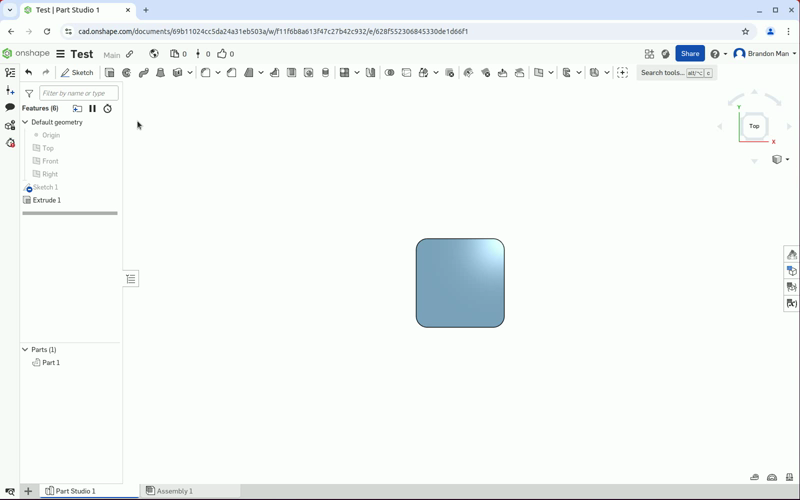
key(shift+h)
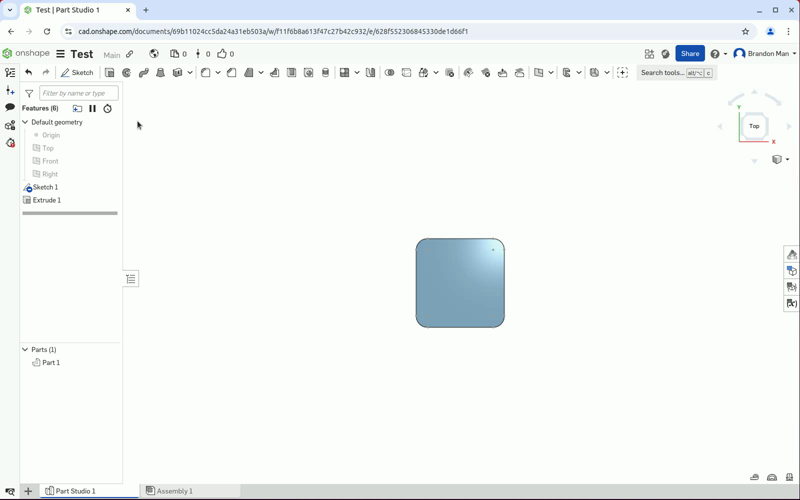
key(shift+h)
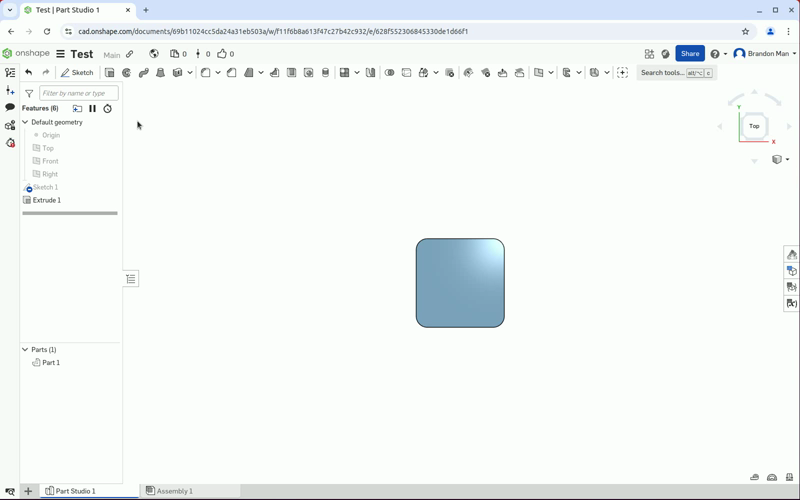
mouse_move(73, 189)
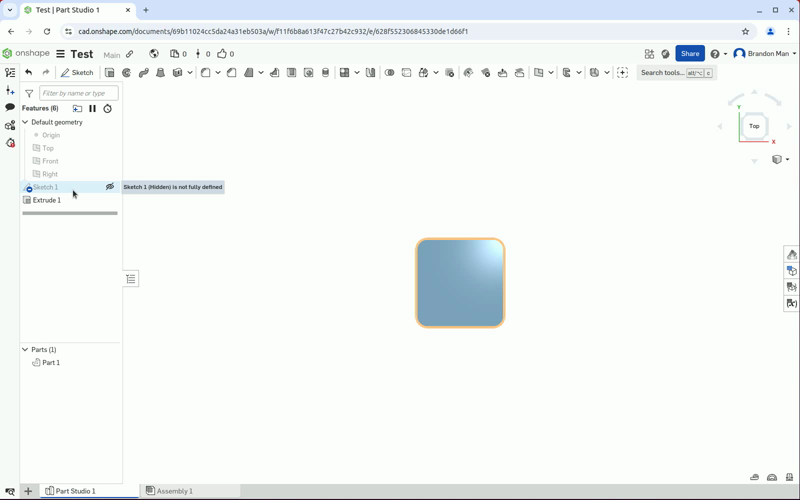
click(73, 189)
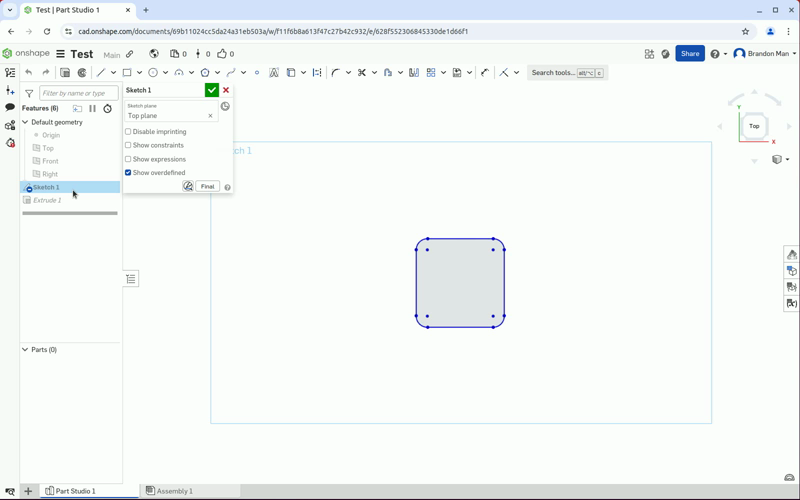
mouse_move(229, 92)
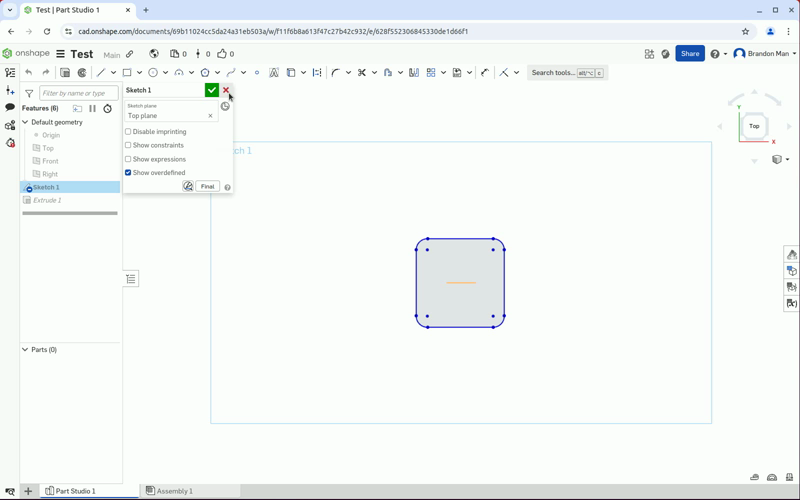
click(229, 92)
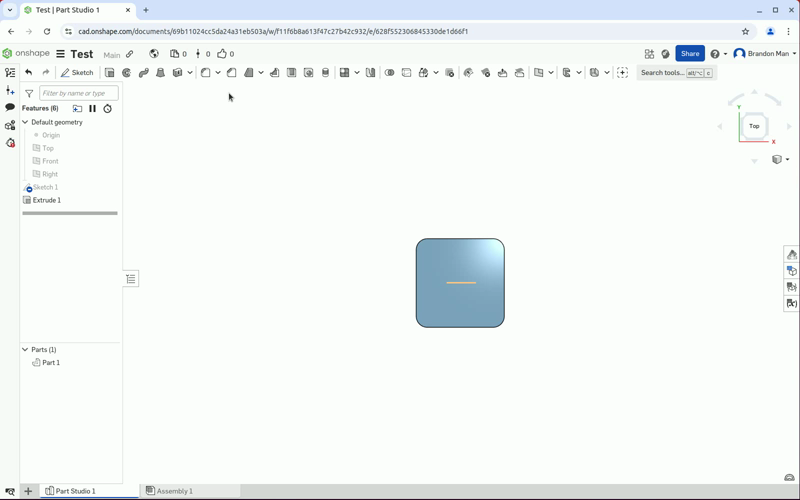
mouse_move(541, 75)
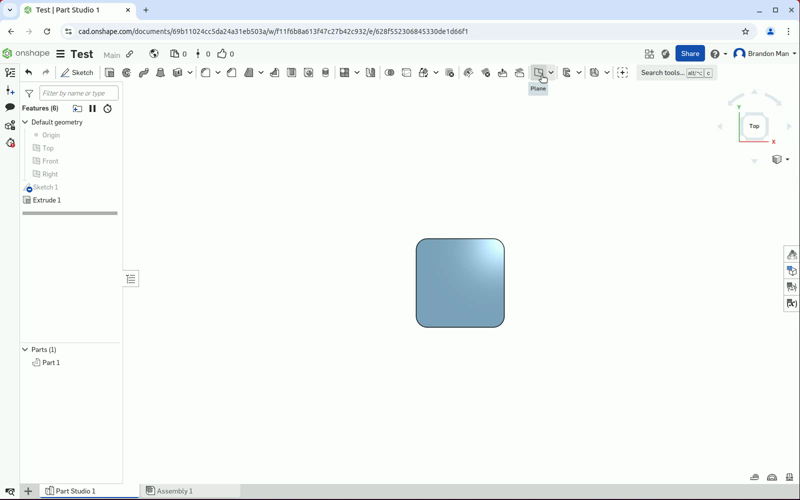
click(541, 75)
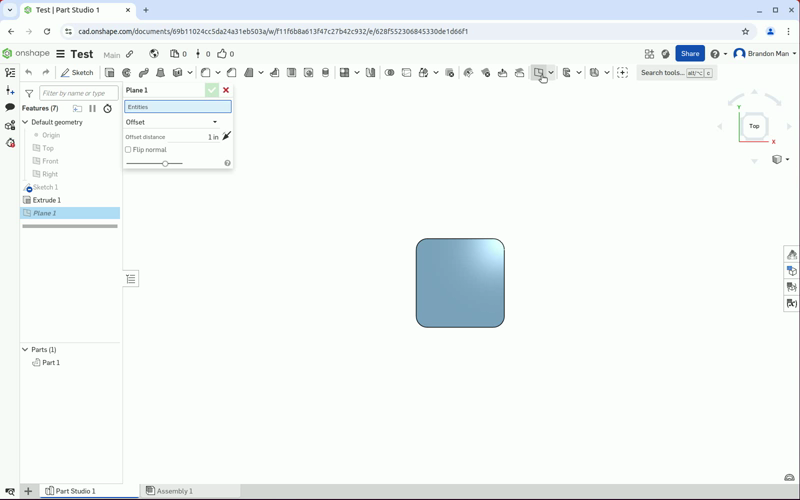
mouse_move(73, 150)
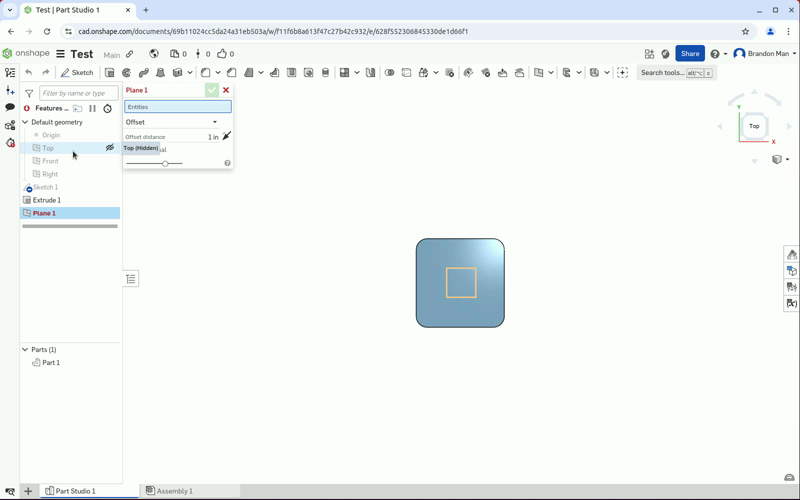
click(73, 150)
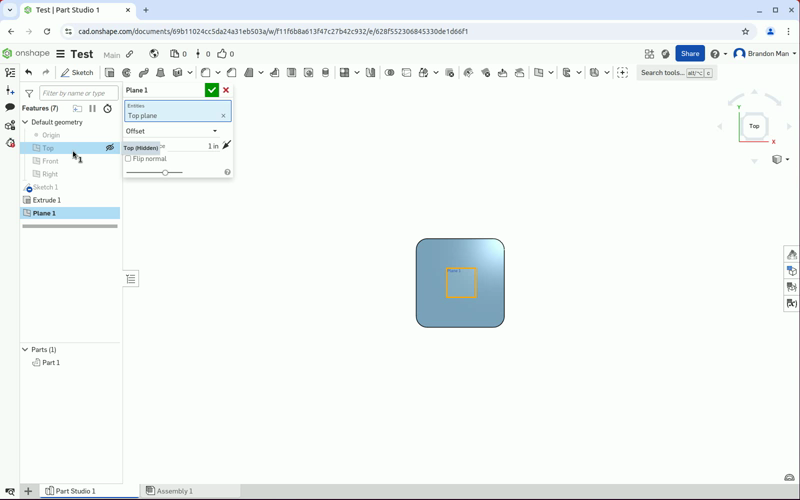
key(tab, 2)
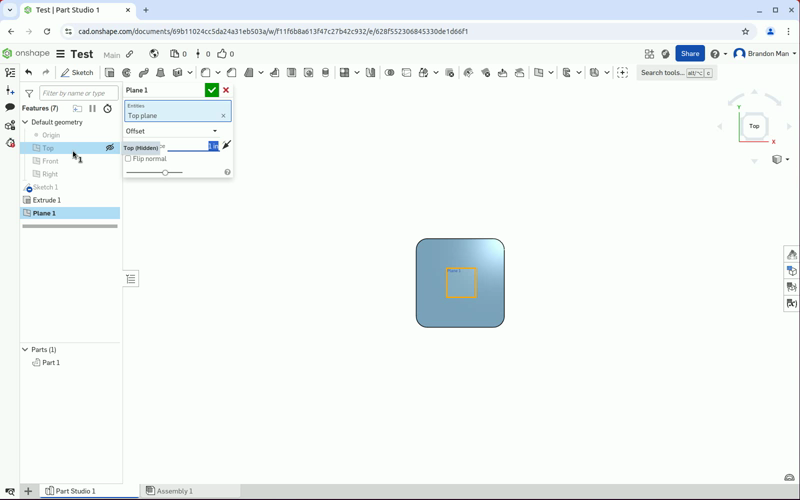
text(0.493)
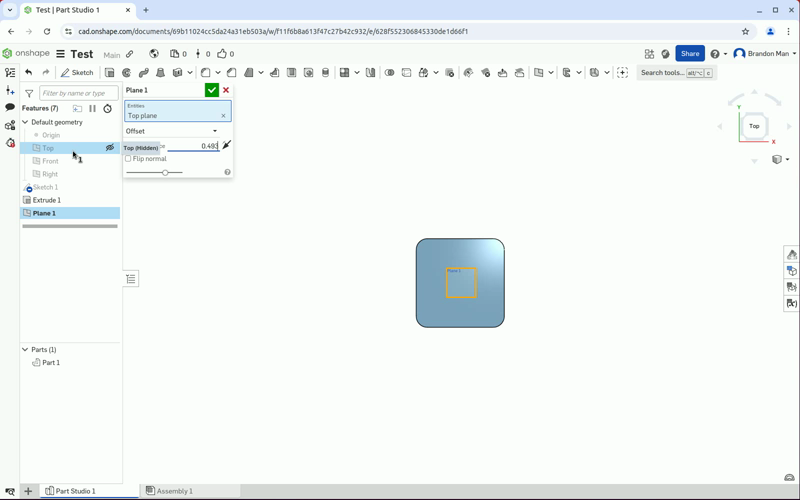
key(enter, 2)
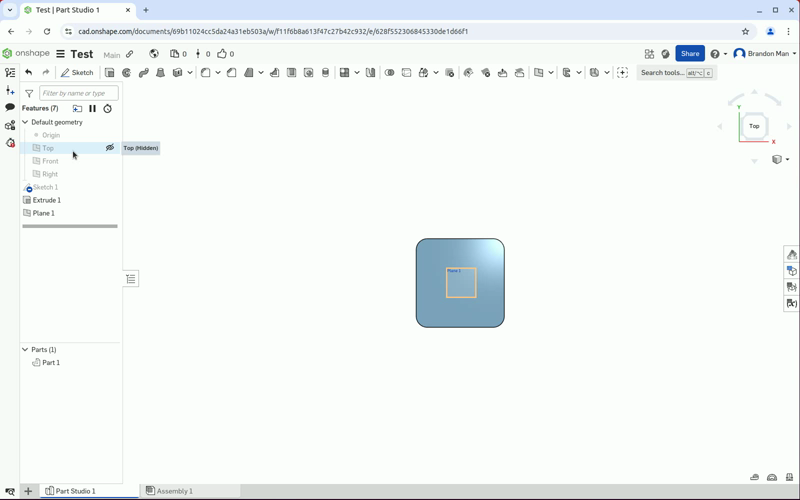
key(shift+s)
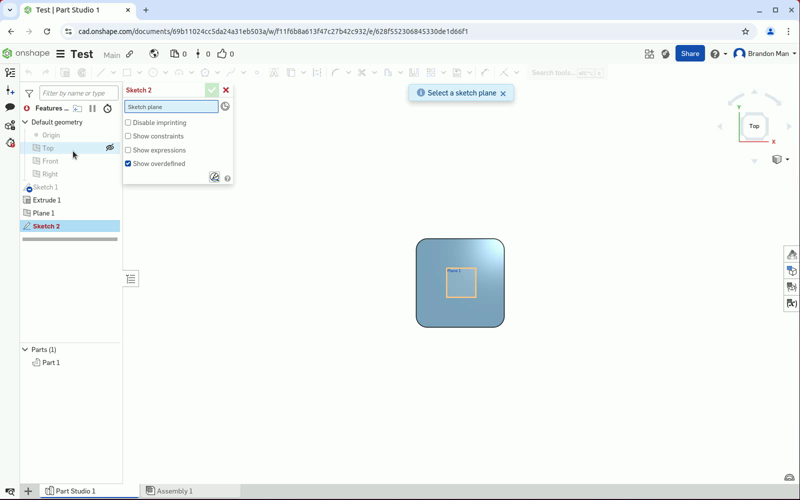
mouse_move(73, 215)
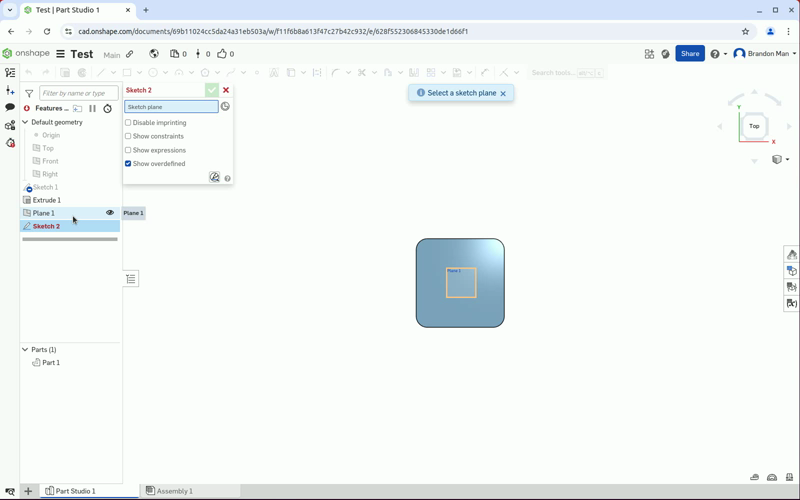
click(73, 215)
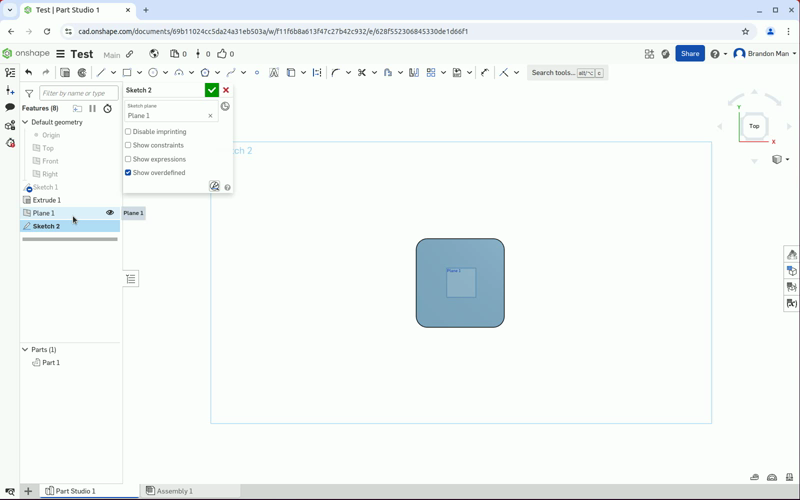
mouse_move(73, 352)
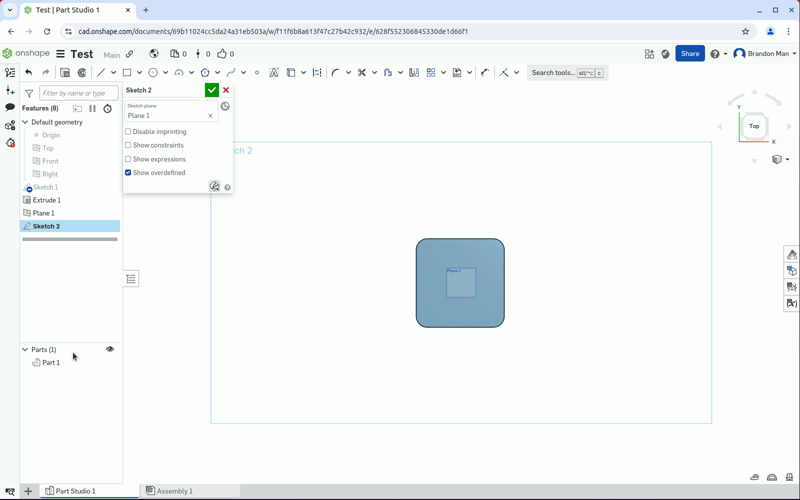
key(y)
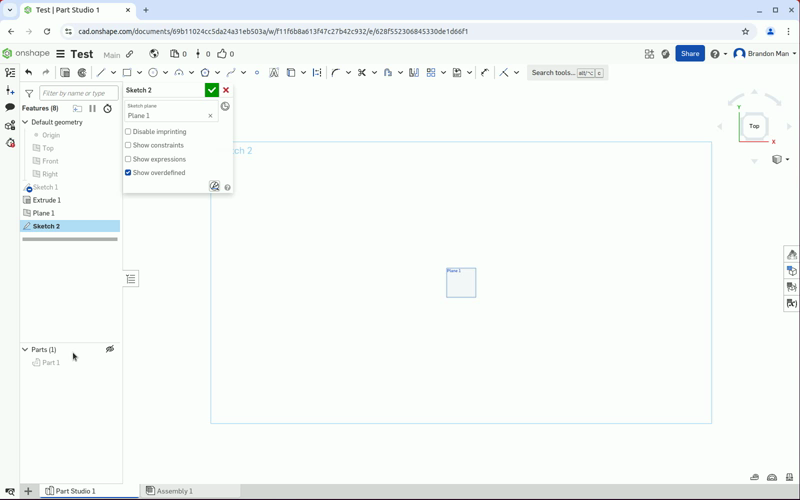
key(c)
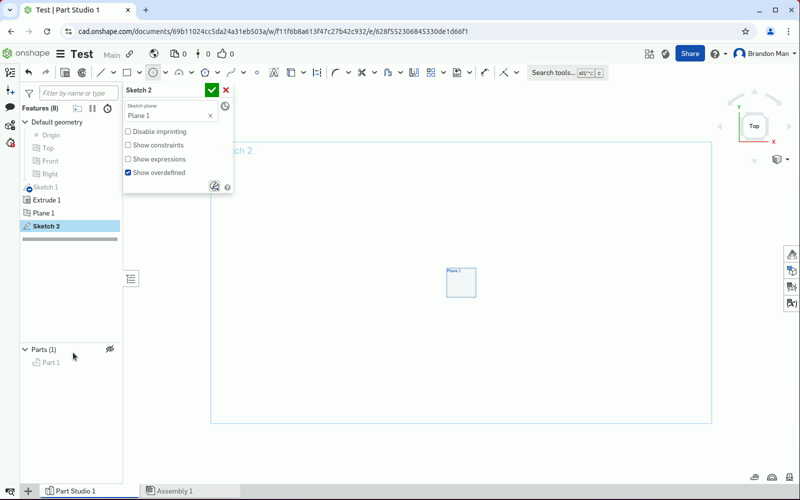
key_down(shift)
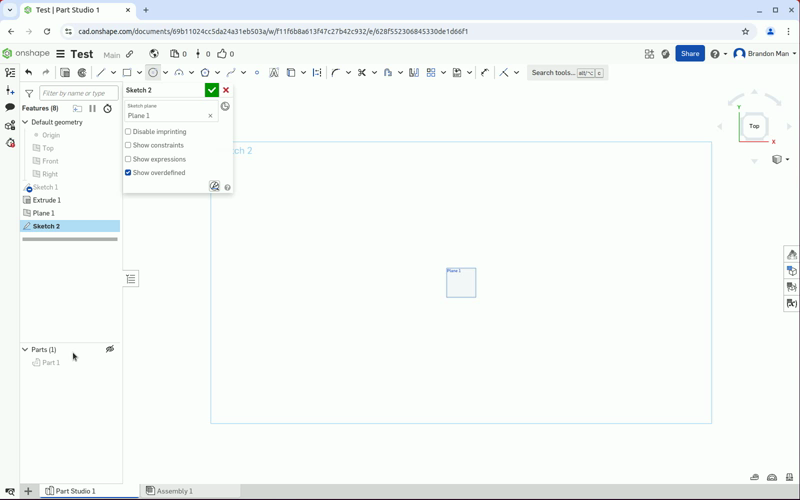
mouse_move(494, 318)
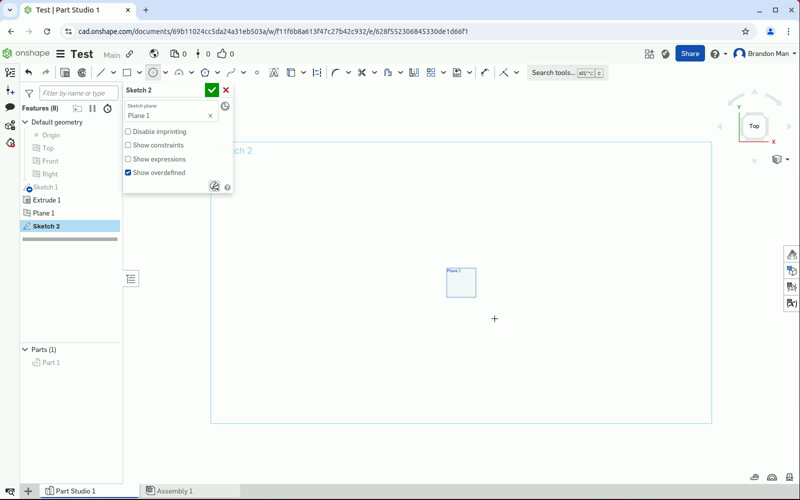
click(494, 318)
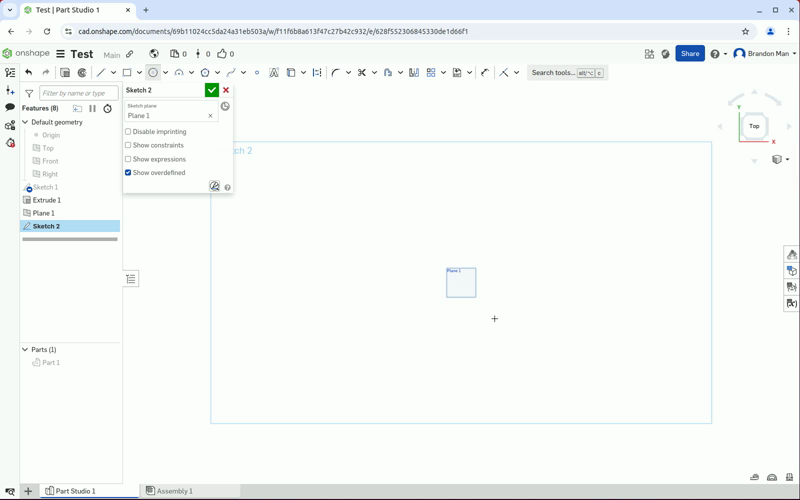
key_up(shift)
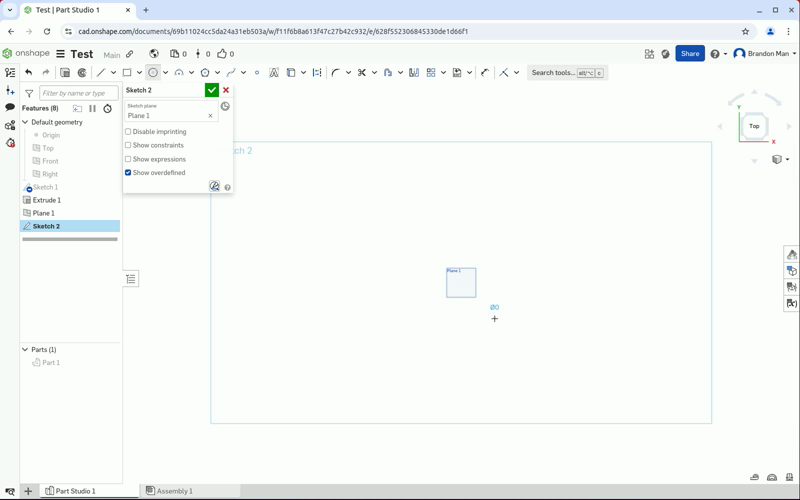
mouse_move(499, 318)
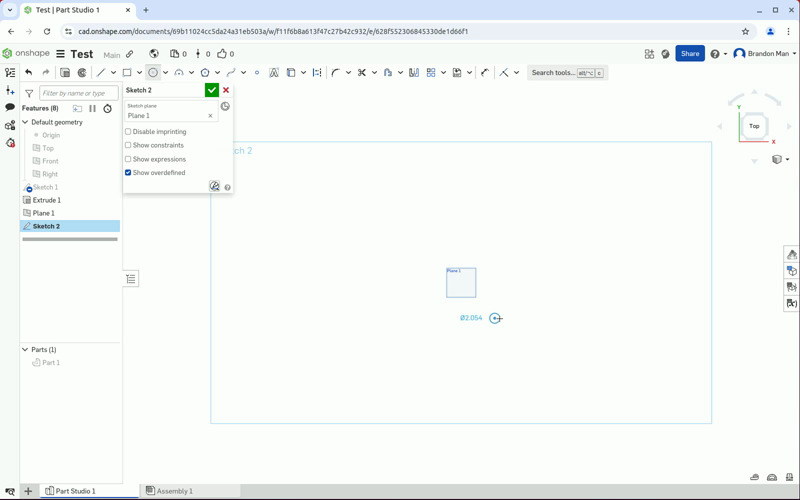
click(499, 318)
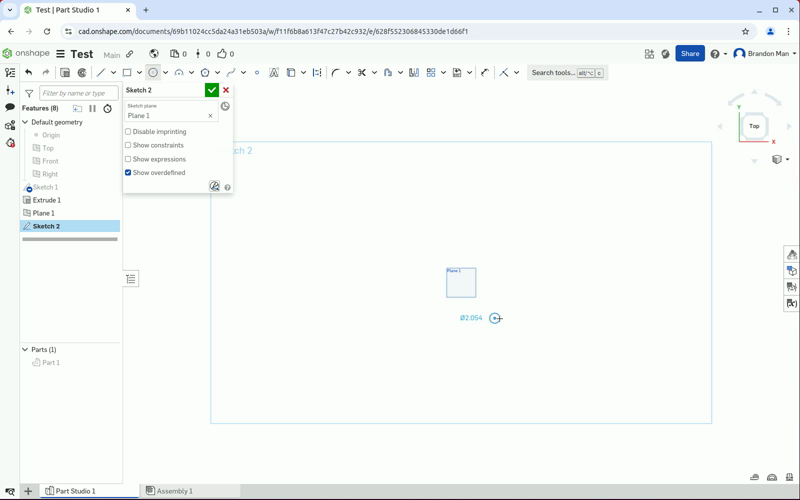
key(esc)
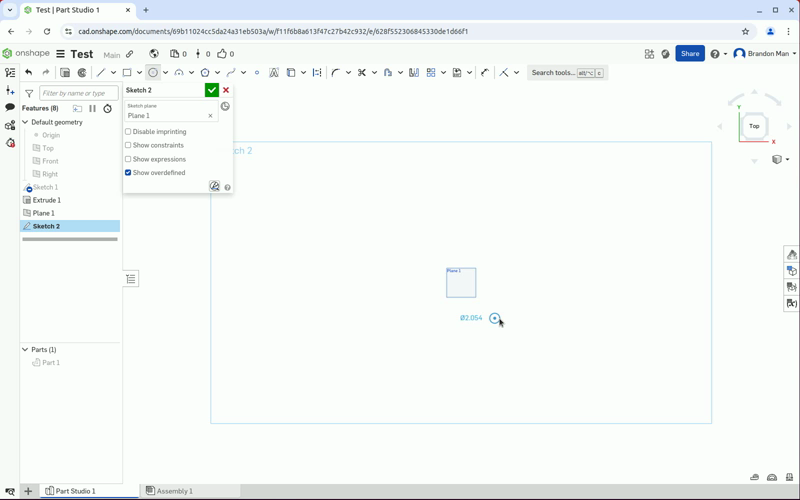
mouse_move(495, 313)
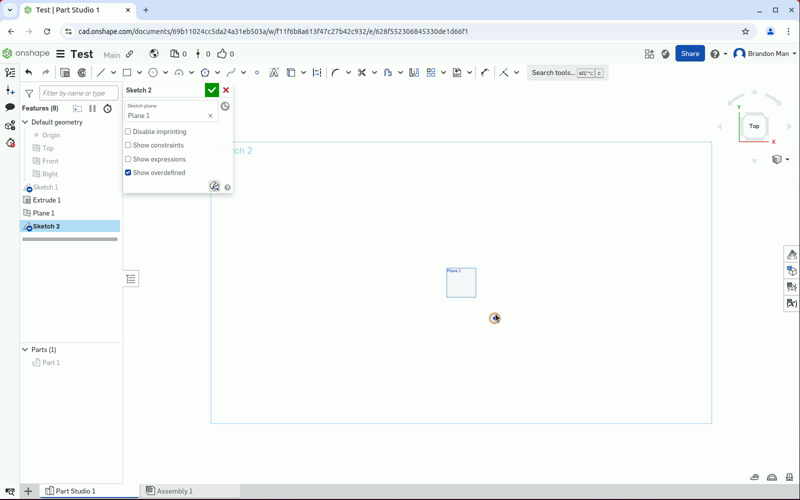
scroll(6)
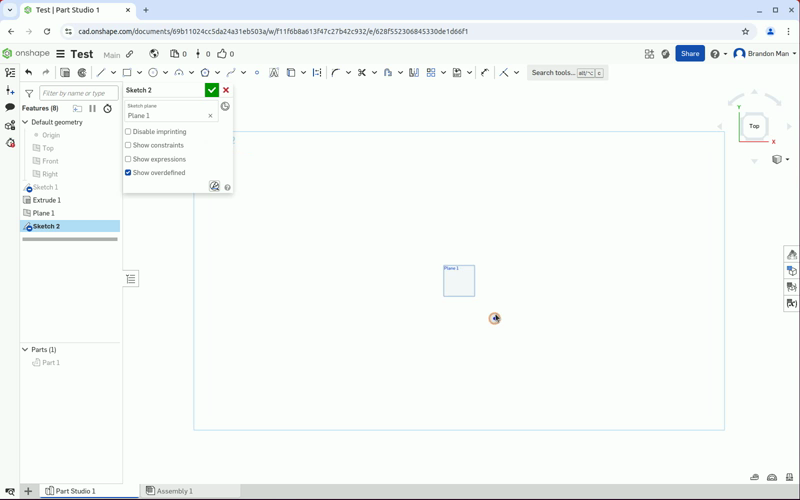
scroll(6)
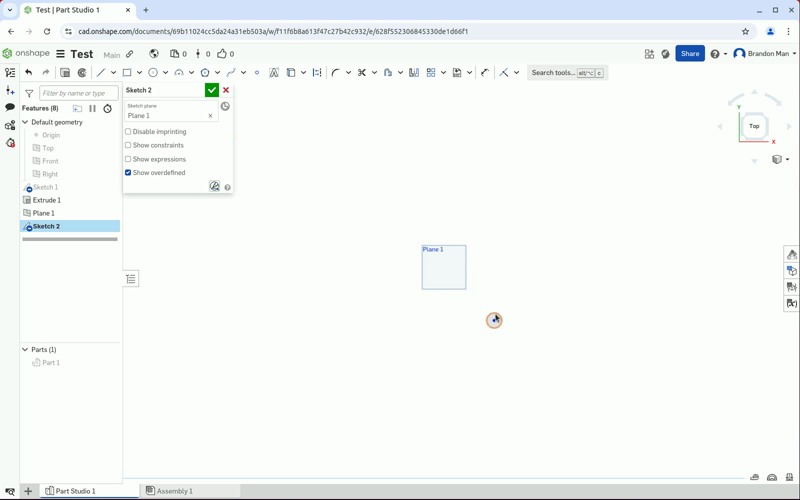
scroll(6)
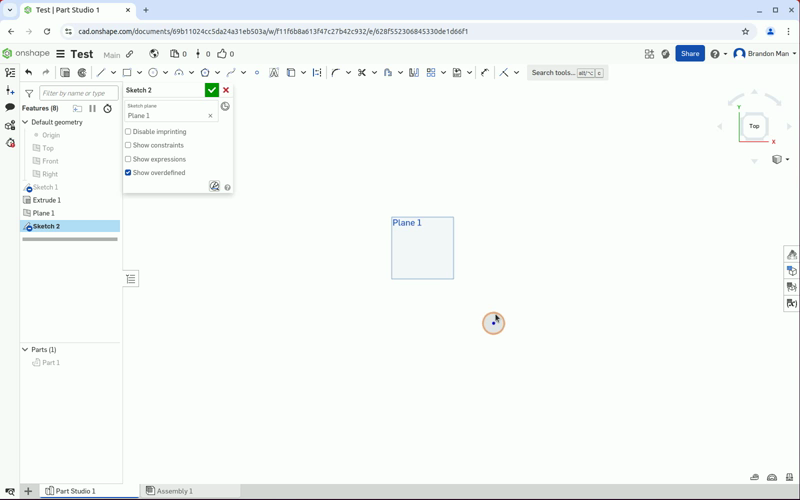
scroll(6)
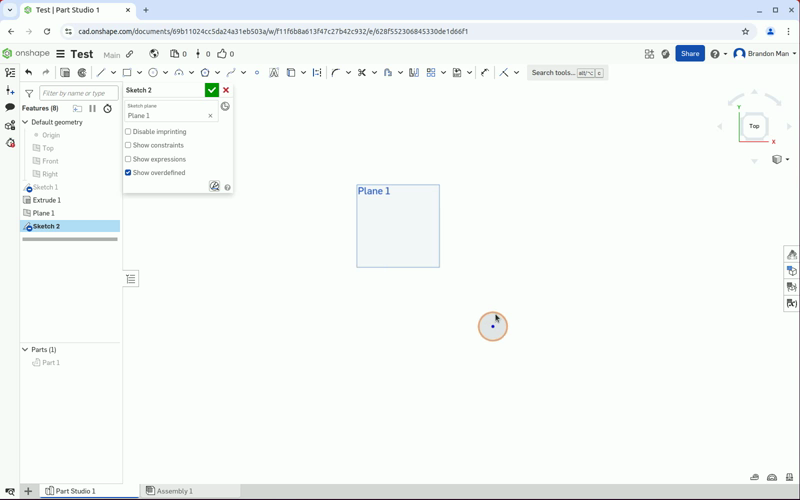
scroll(6)
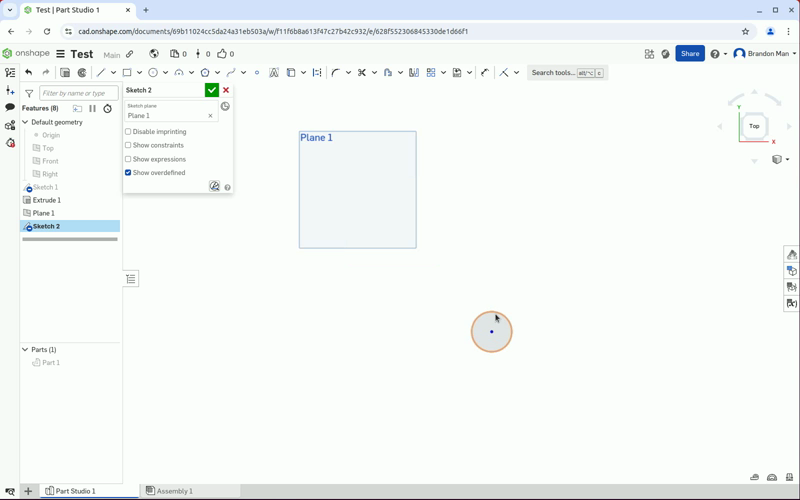
scroll(6)
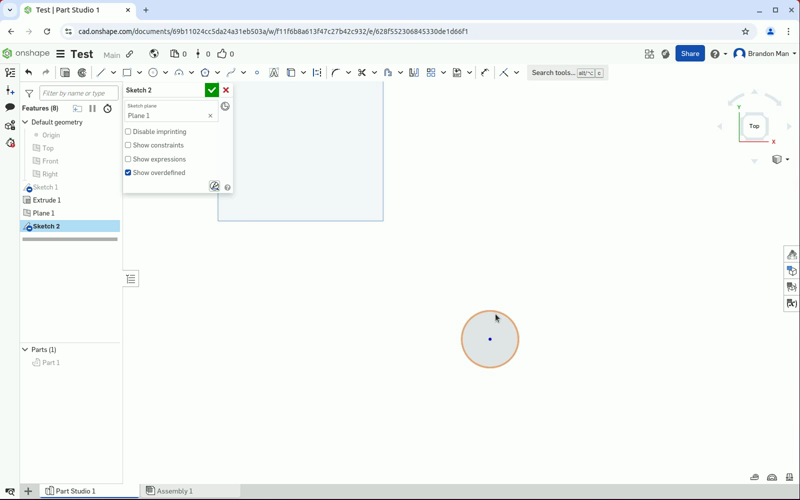
scroll(6)
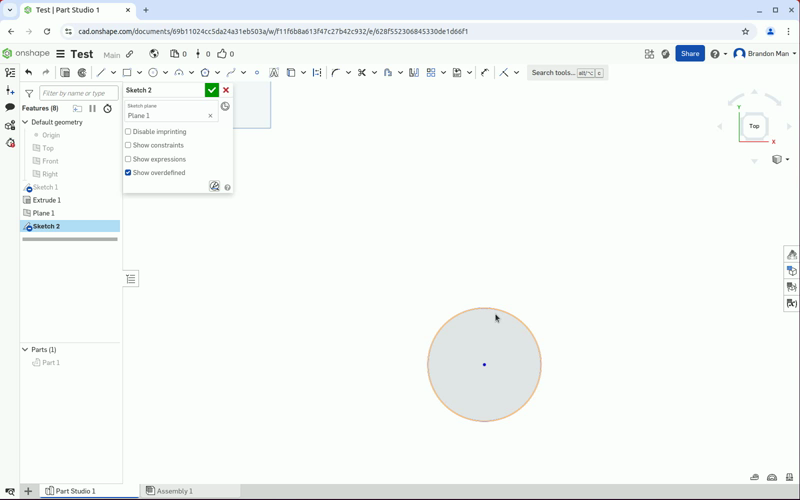
click(495, 313)
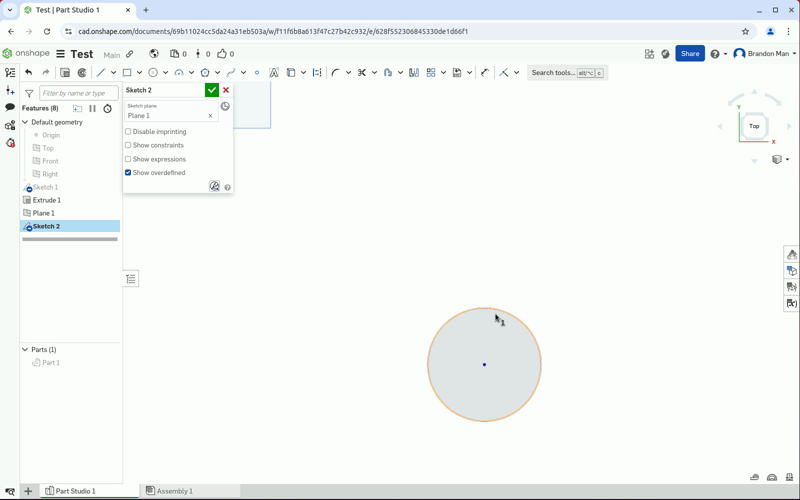
scroll(-6)
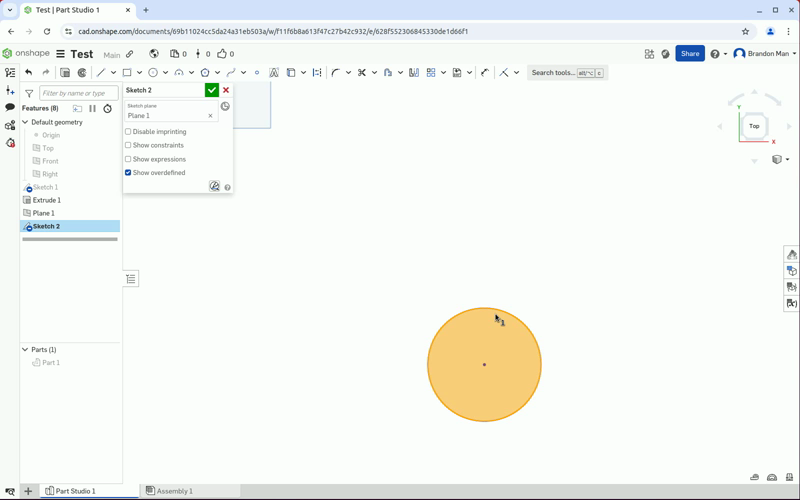
scroll(-6)
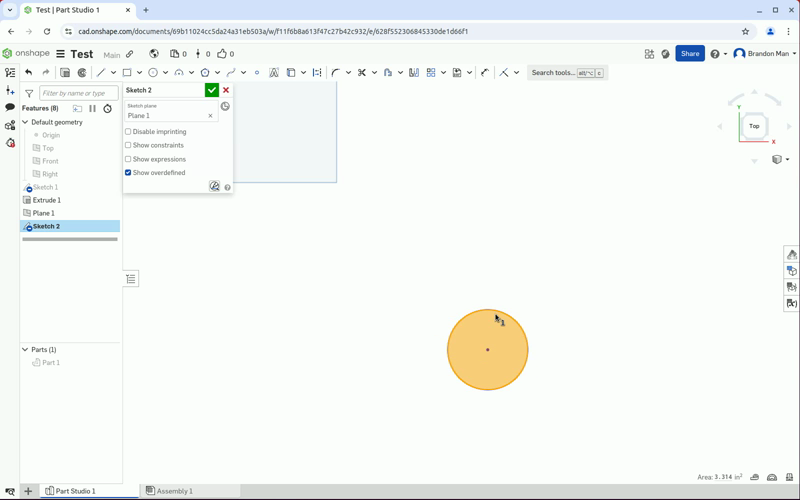
scroll(-6)
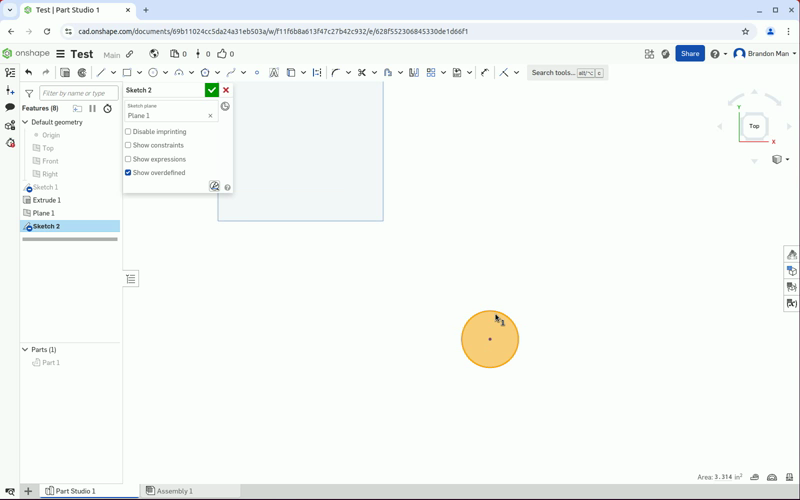
scroll(-6)
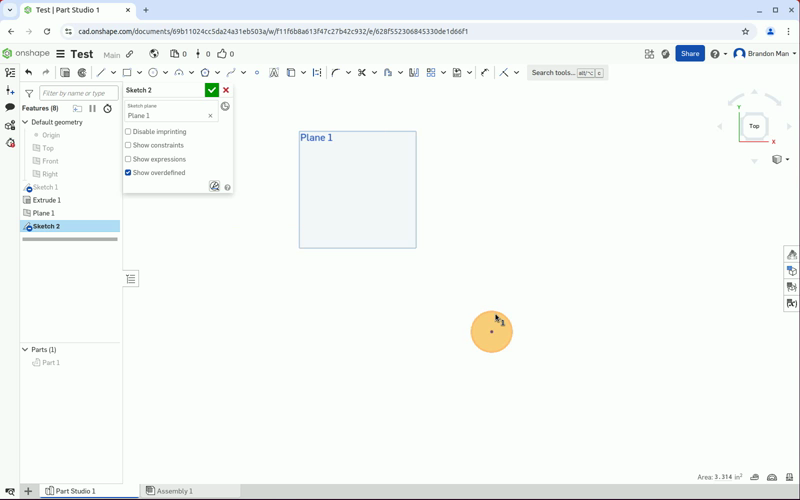
scroll(-6)
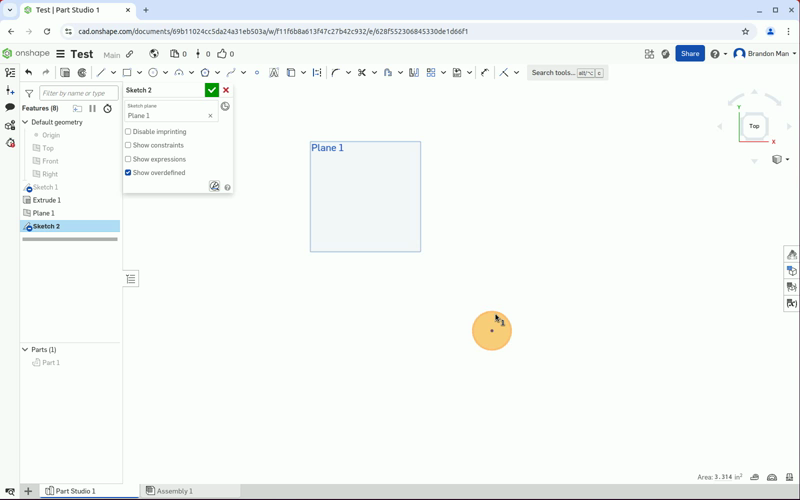
scroll(-6)
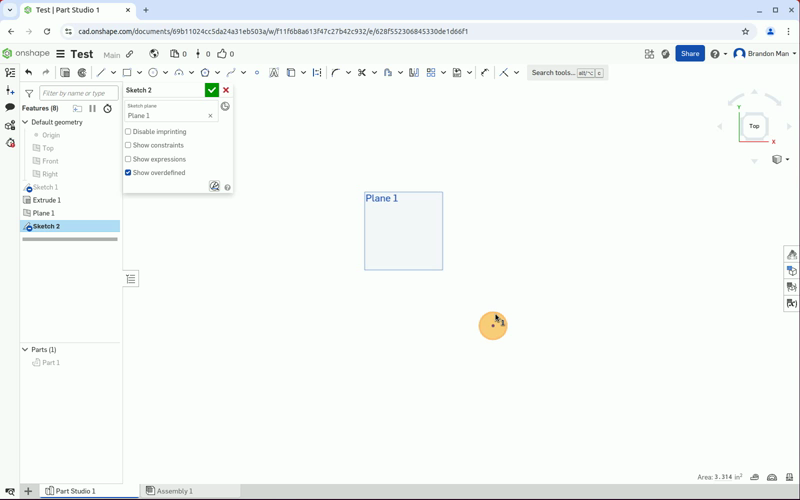
scroll(-6)
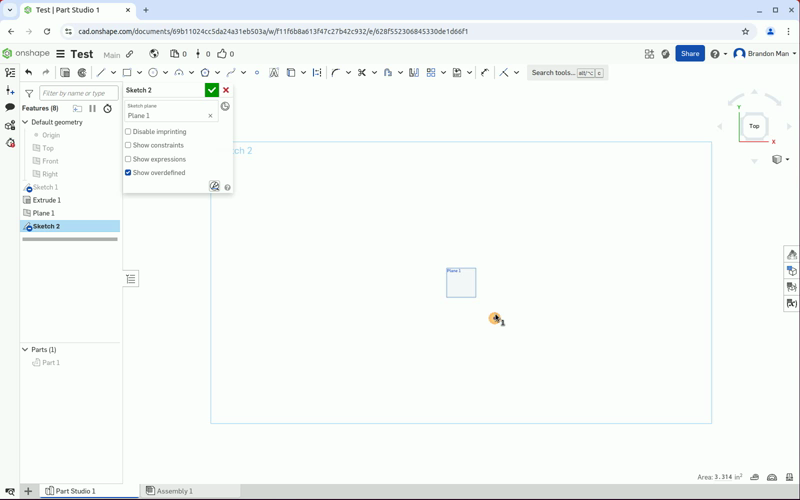
mouse_move(73, 352)
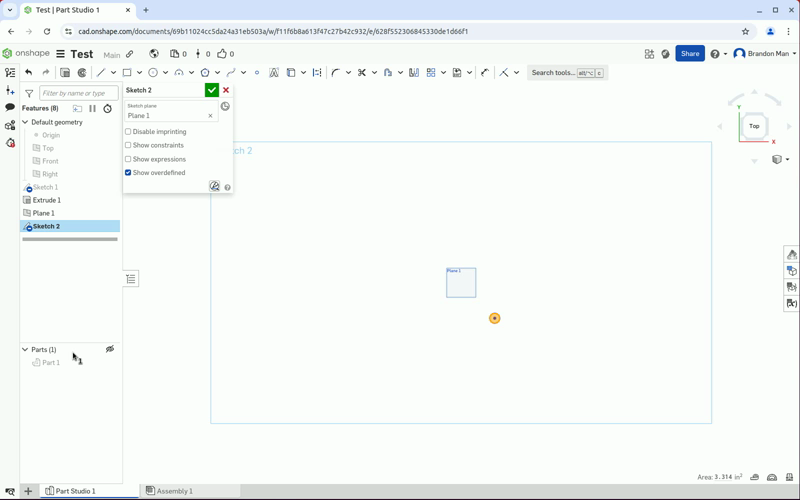
key(shift+y)
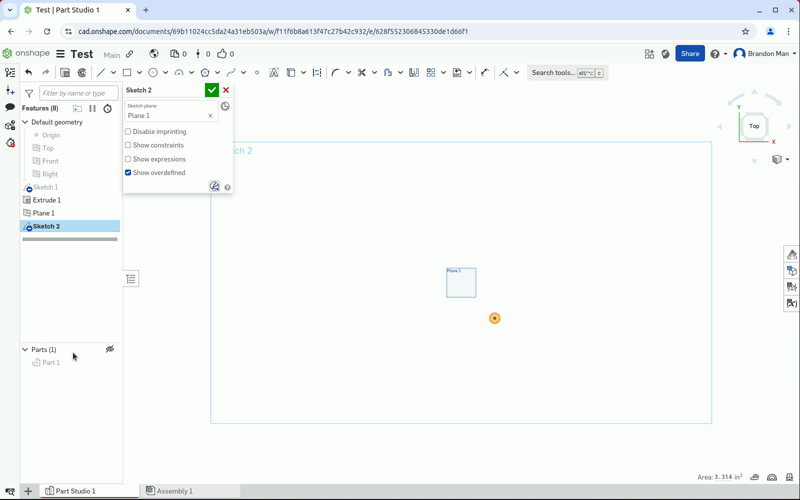
key(shift+e)
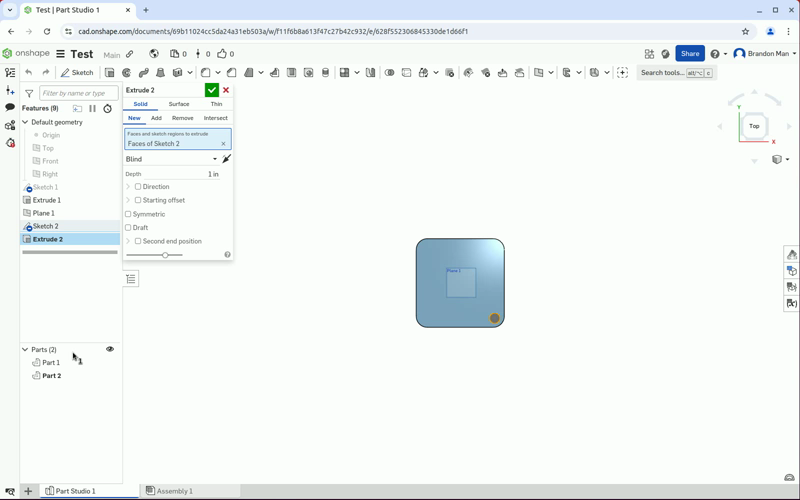
mouse_move(143, 106)
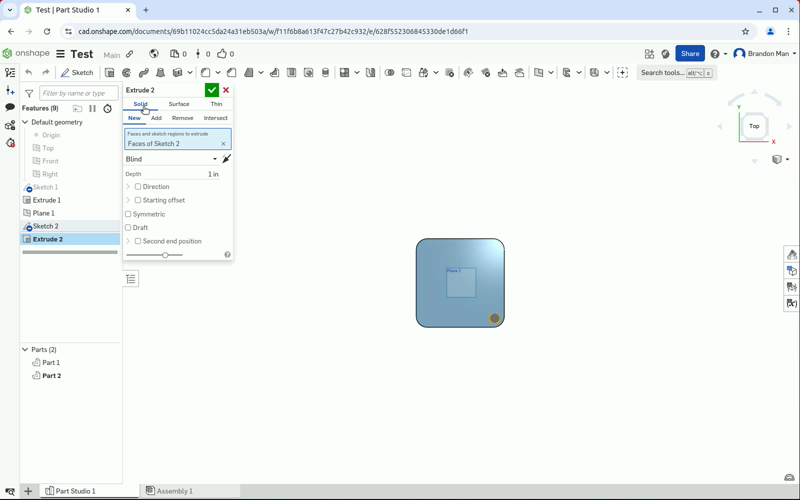
click(143, 106)
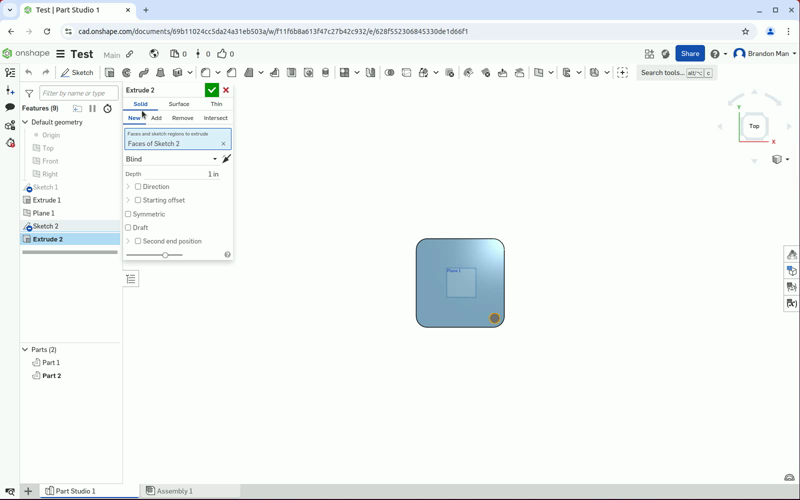
mouse_move(137, 120)
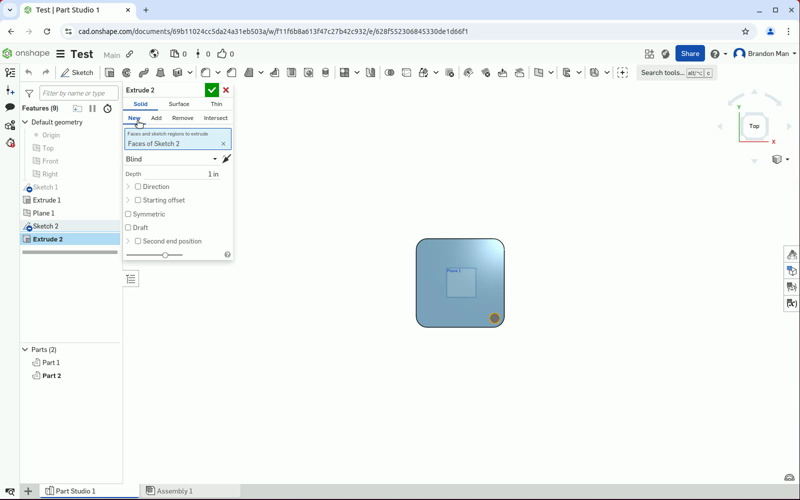
click(137, 120)
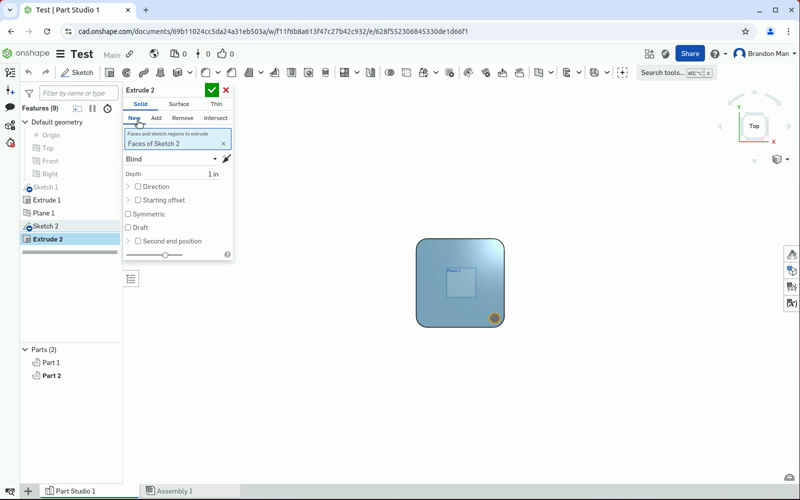
key(tab, 4)
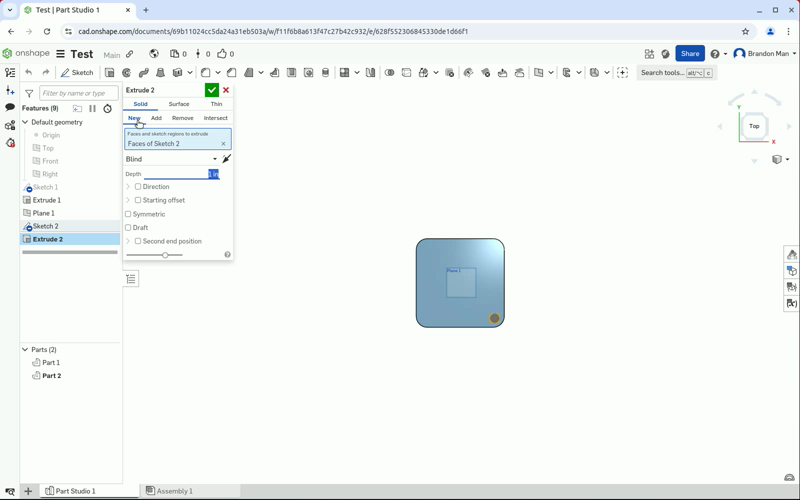
text(-0.722)
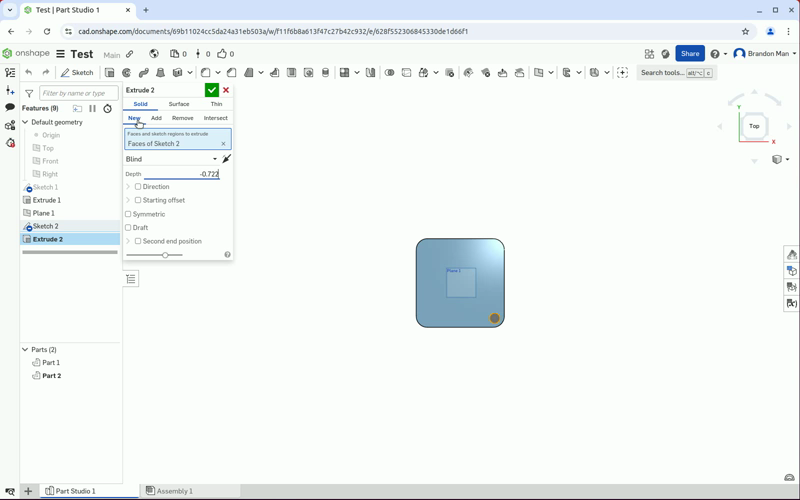
key(enter)
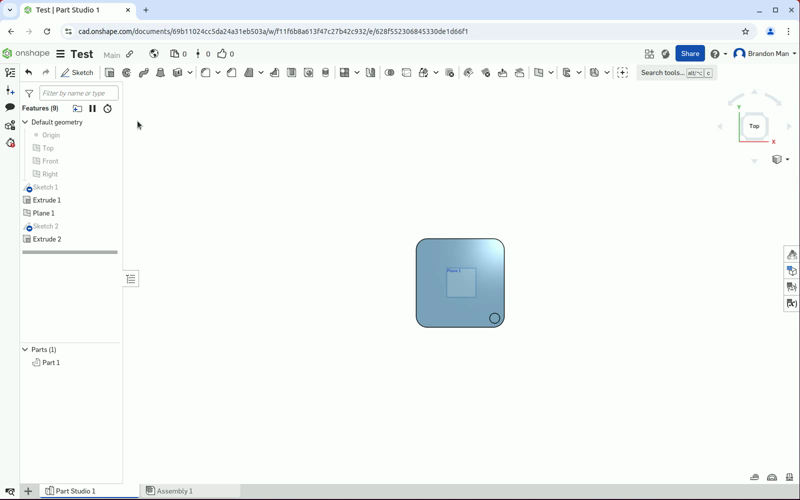
key(shift+h)
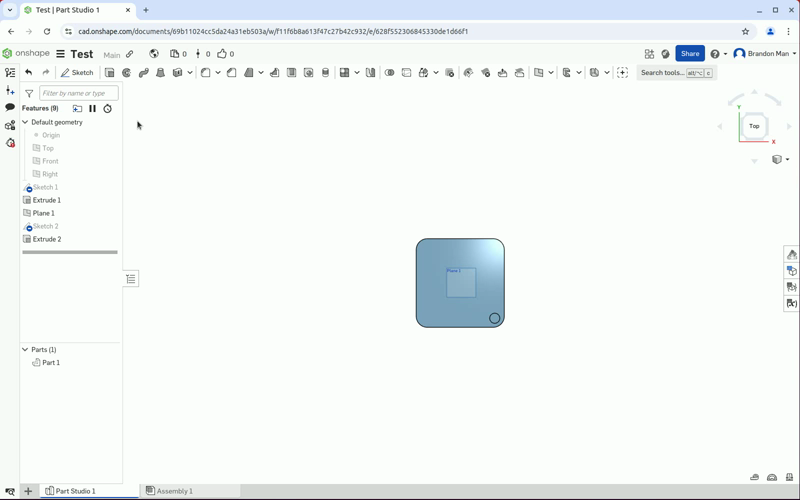
key(shift+h)
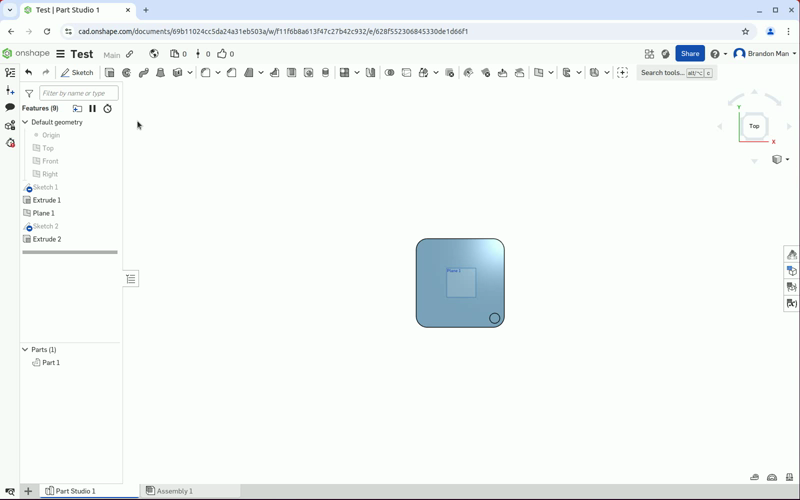
mouse_move(73, 189)
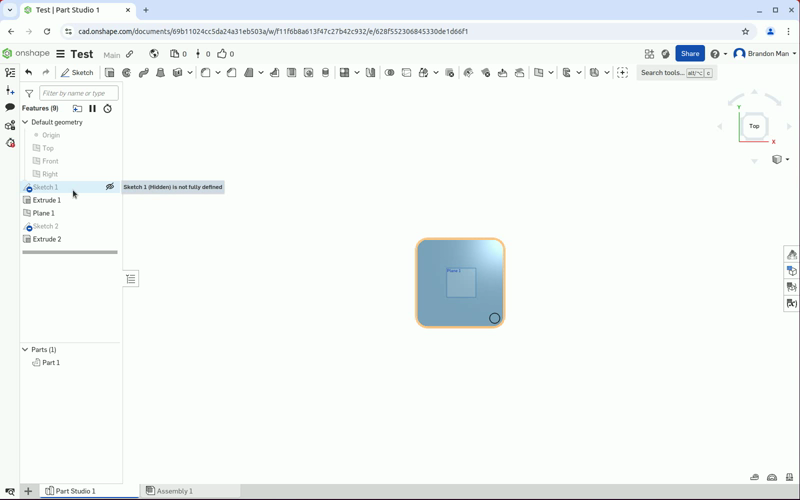
click(73, 189)
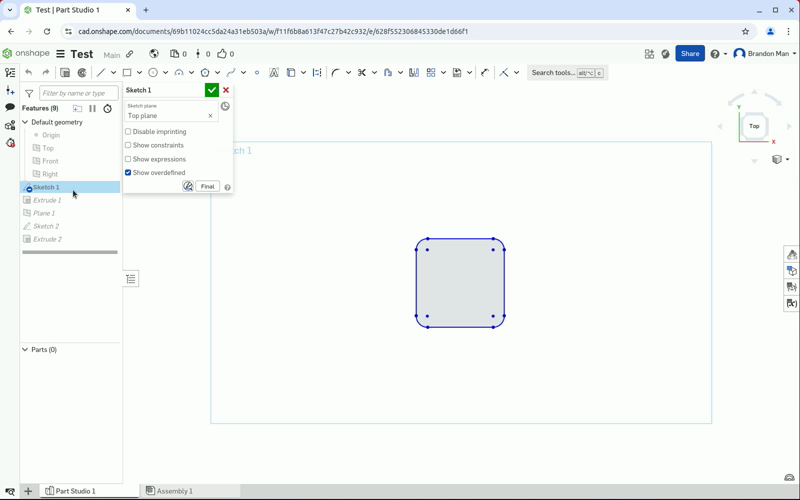
mouse_move(229, 92)
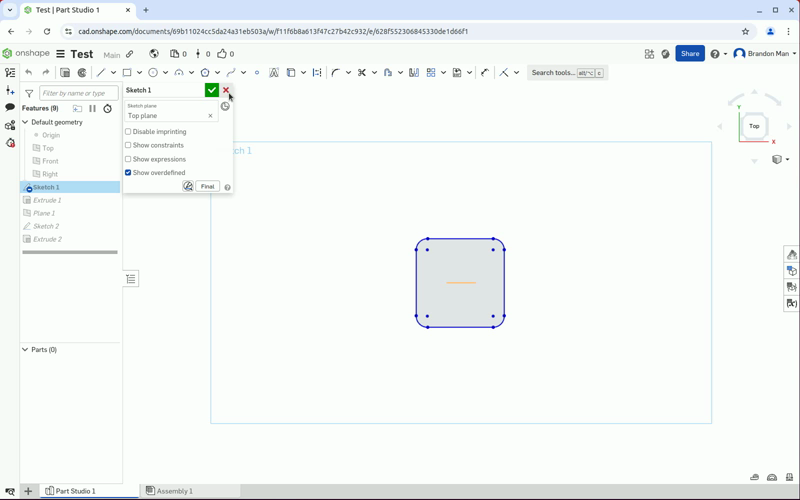
click(229, 92)
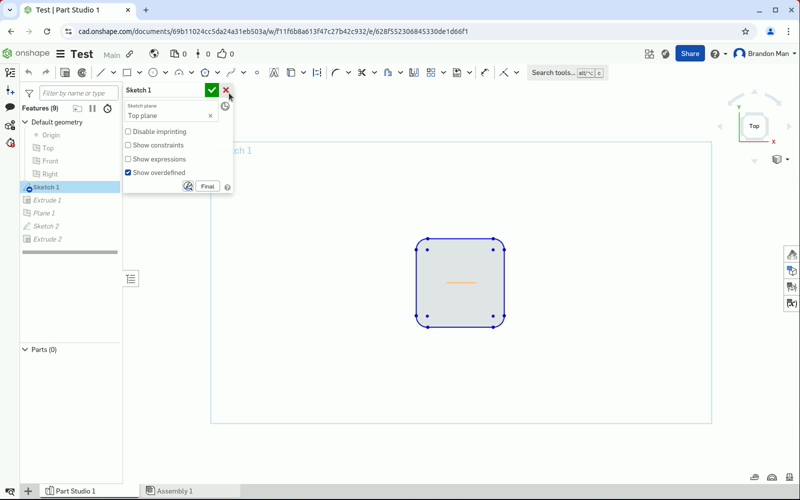
key(shift+s)
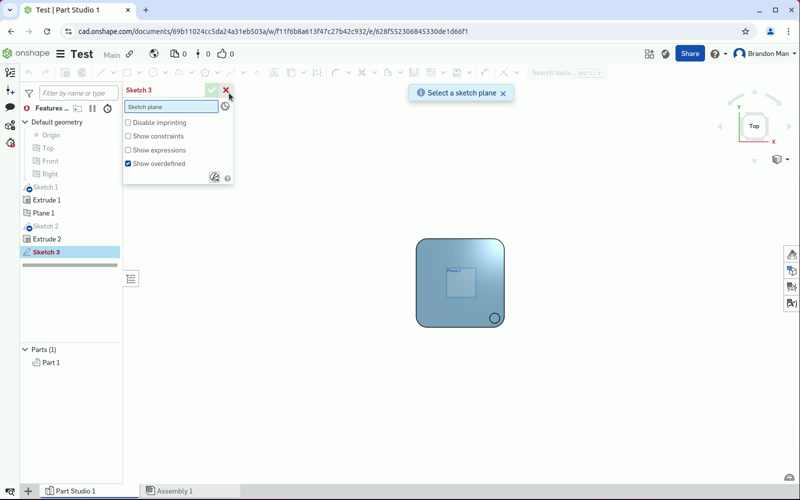
mouse_move(73, 215)
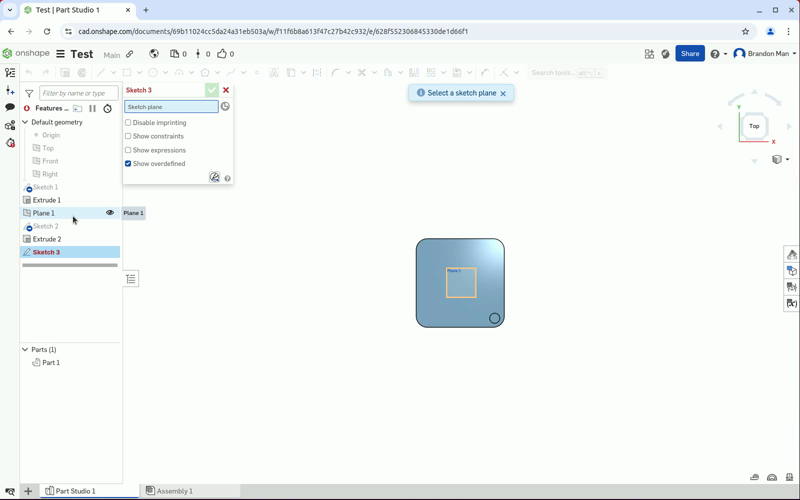
click(73, 215)
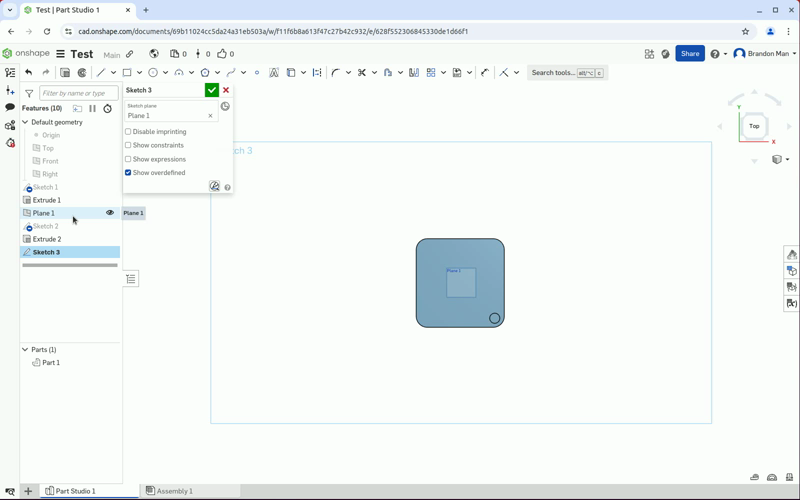
mouse_move(73, 352)
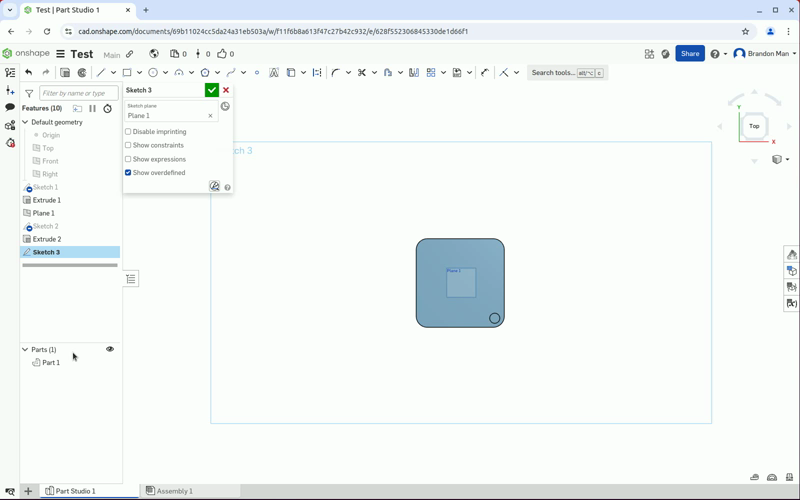
key(y)
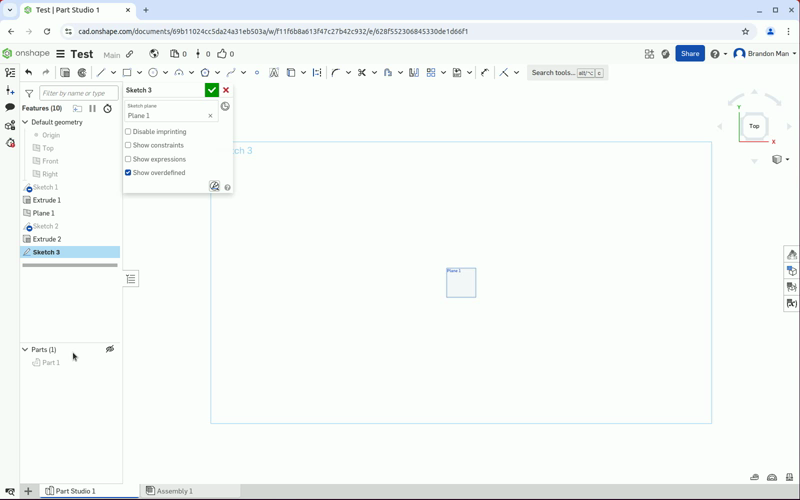
key(c)
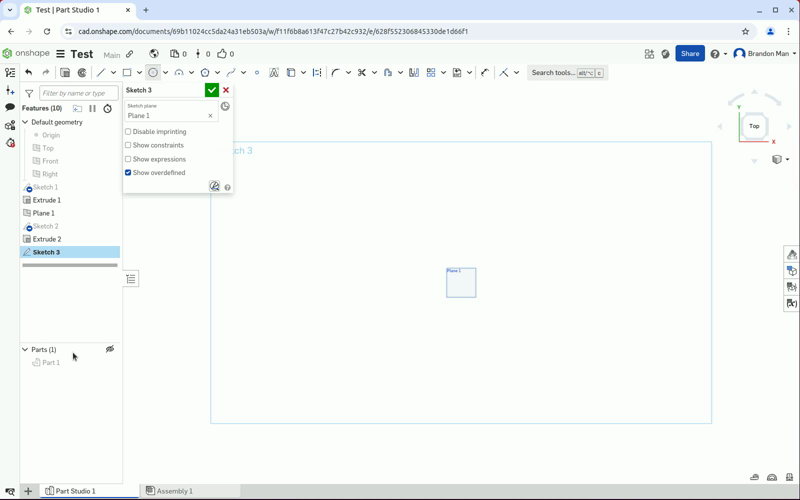
key_down(shift)
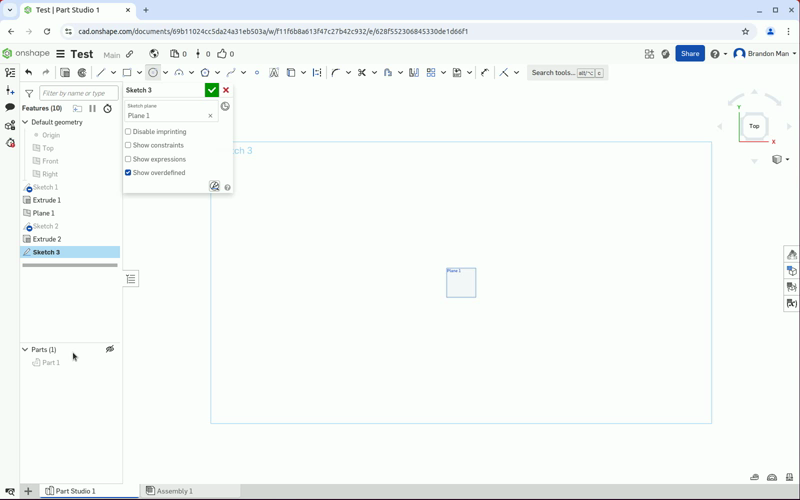
mouse_move(497, 247)
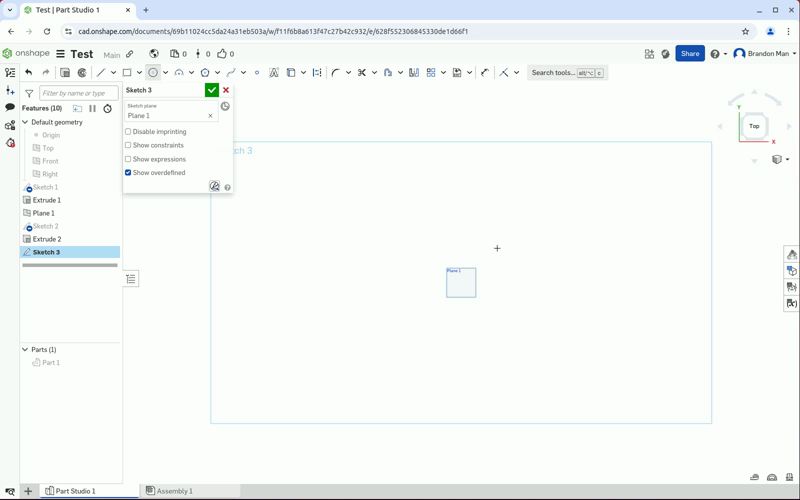
click(497, 247)
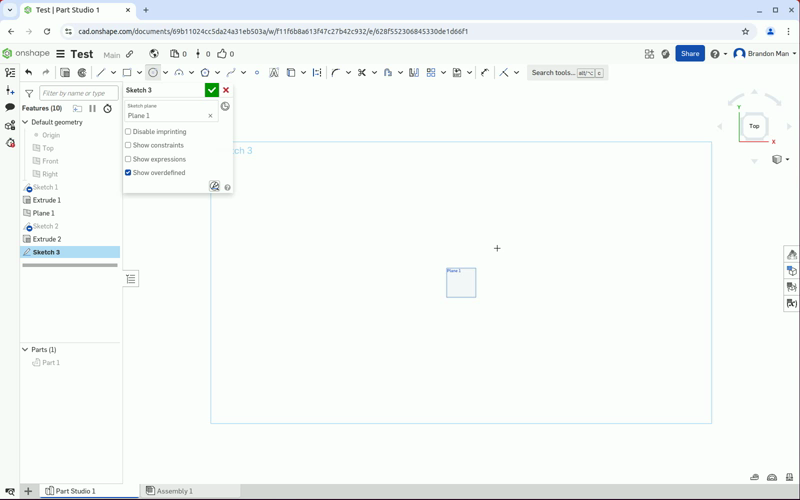
key_up(shift)
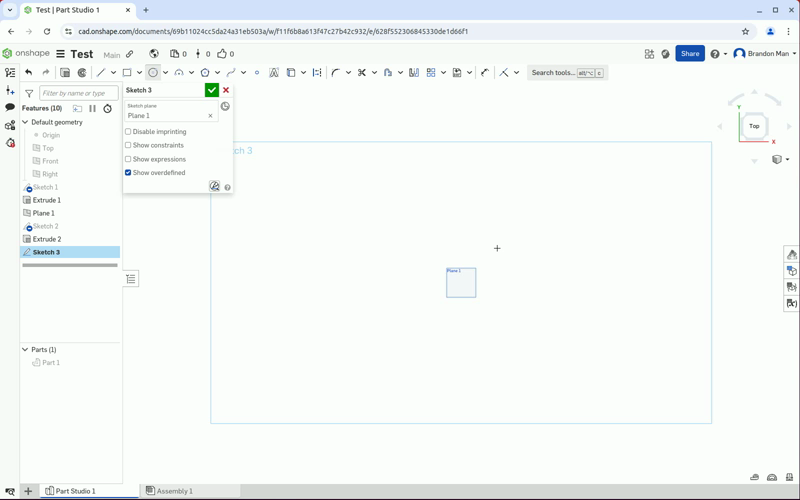
mouse_move(501, 247)
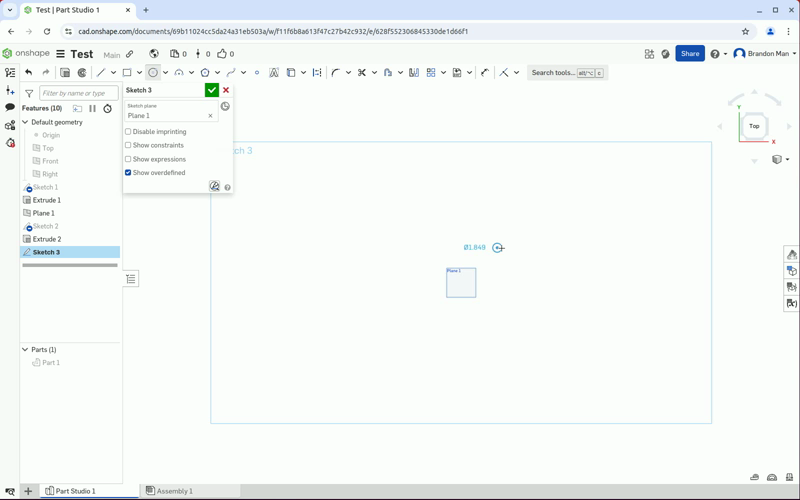
click(501, 247)
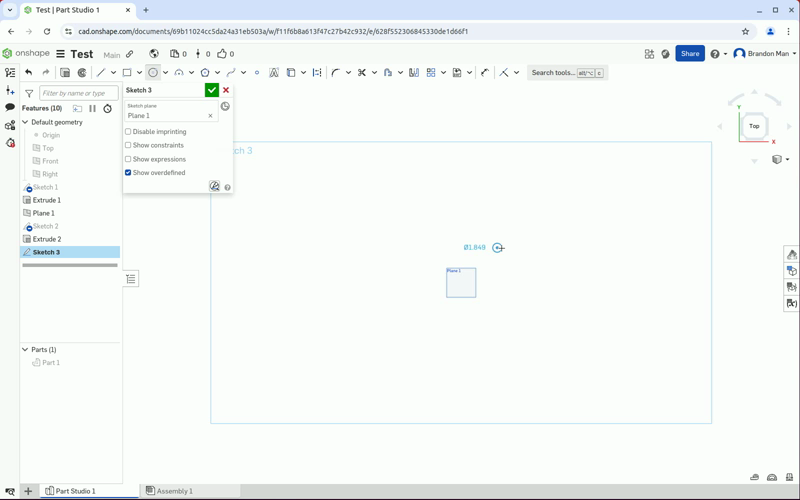
key(esc)
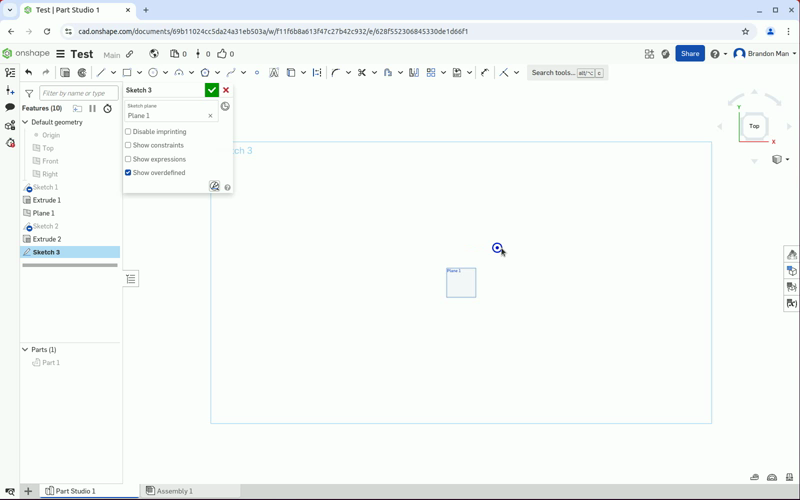
mouse_move(495, 247)
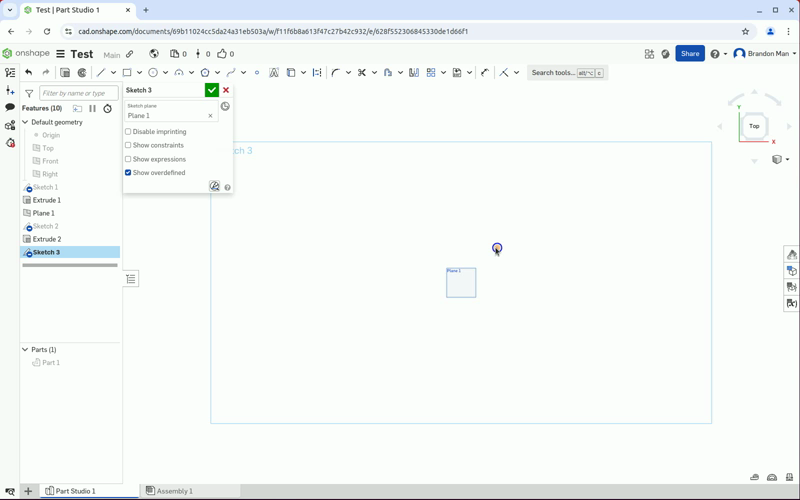
scroll(6)
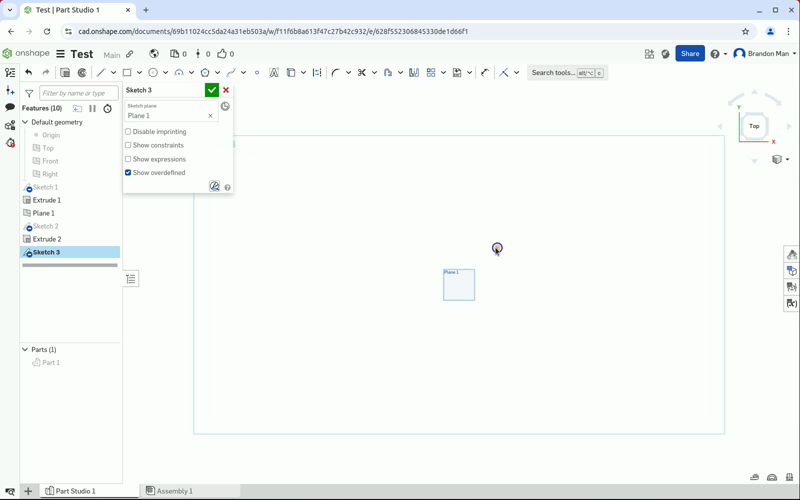
scroll(6)
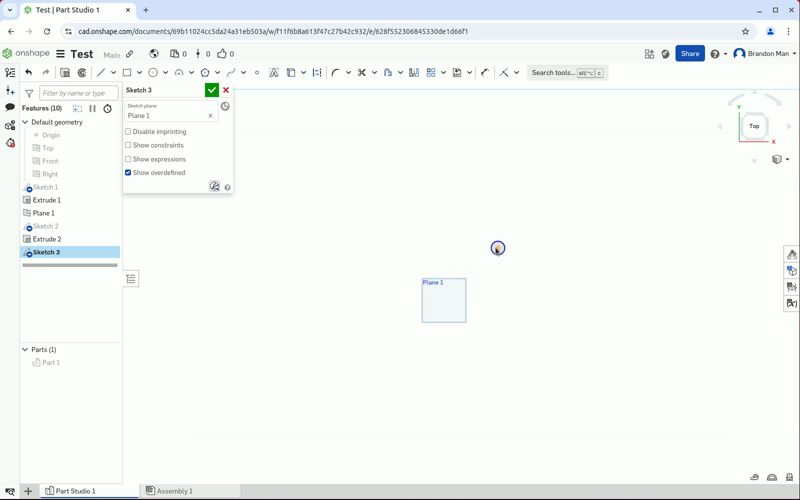
scroll(6)
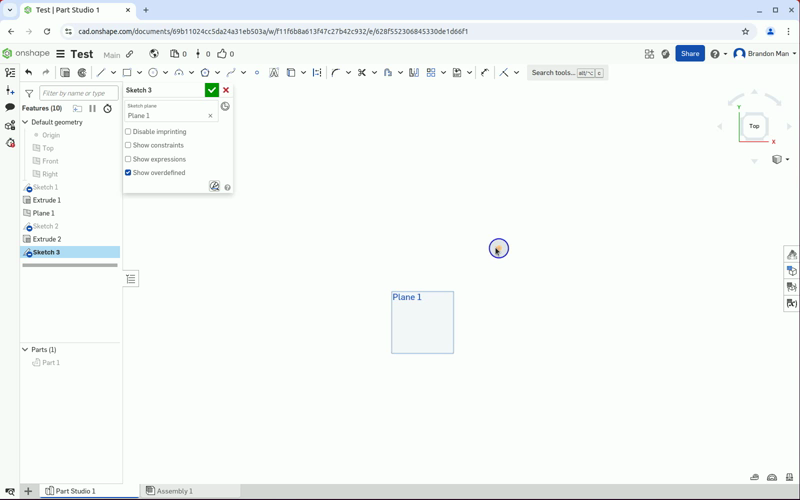
scroll(6)
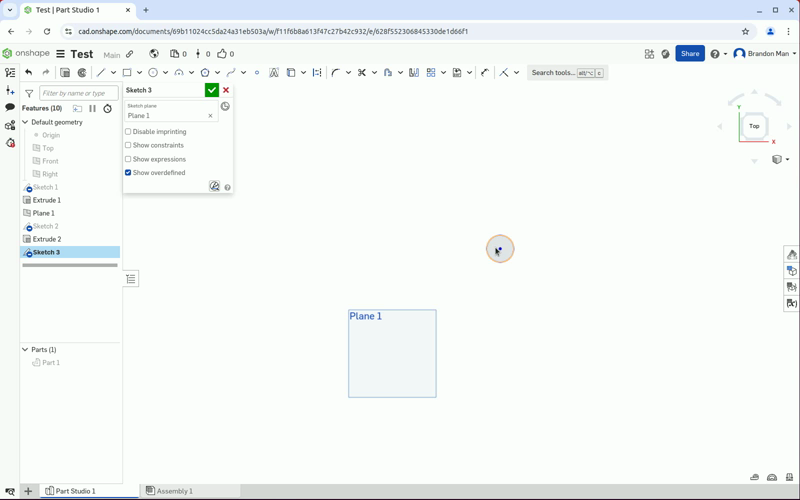
scroll(6)
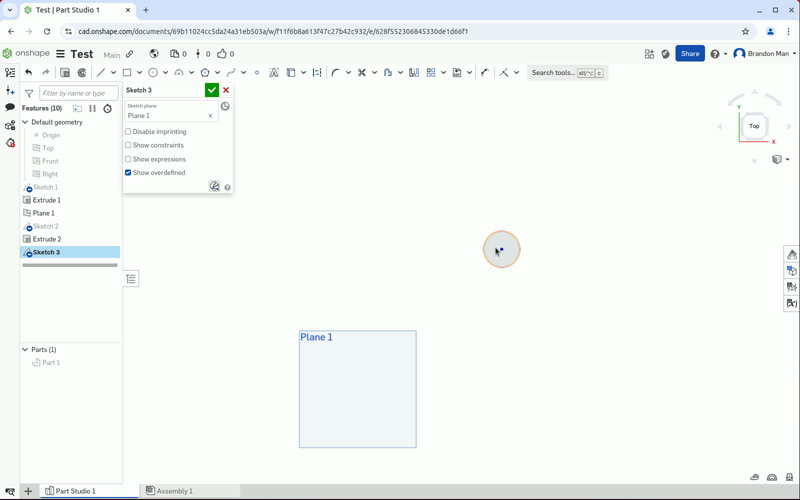
scroll(6)
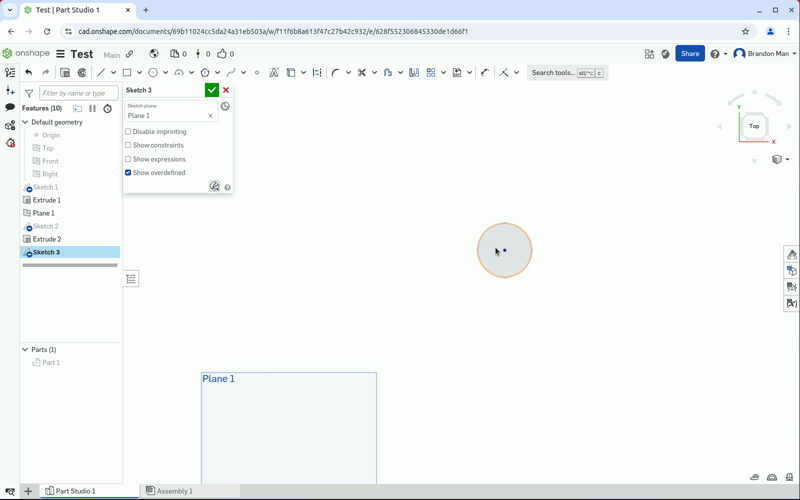
scroll(6)
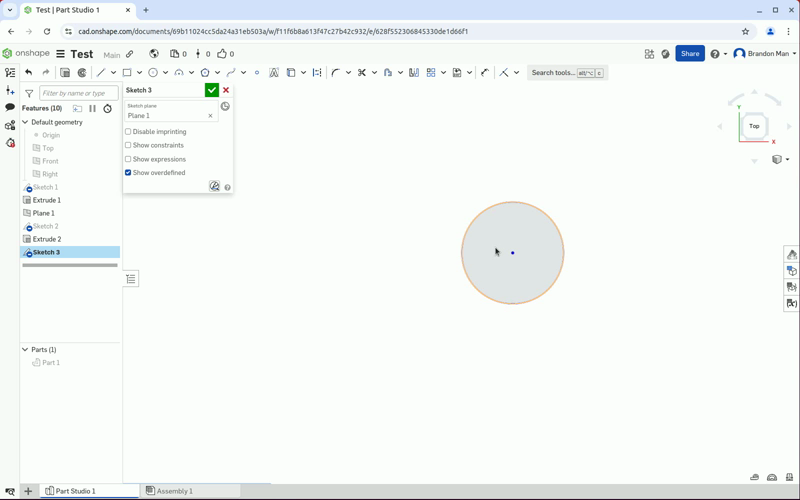
click(495, 247)
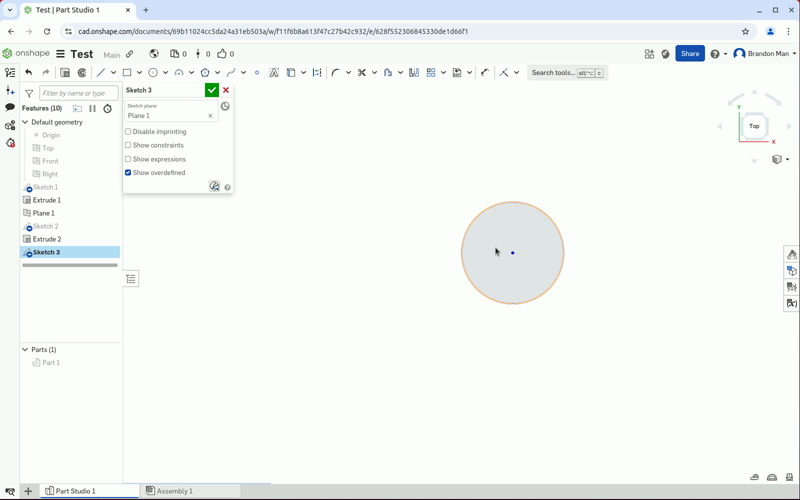
scroll(-6)
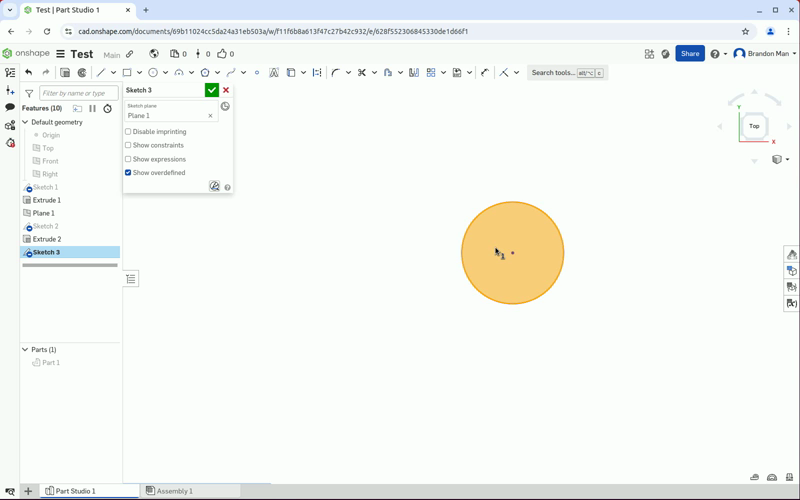
scroll(-6)
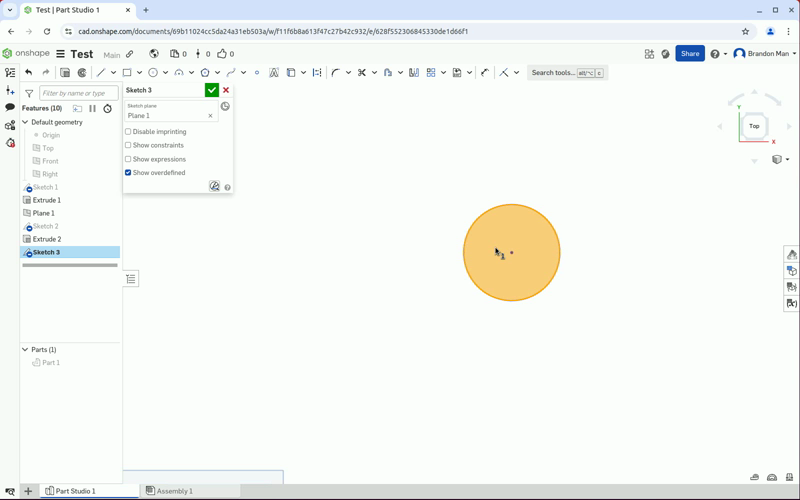
scroll(-6)
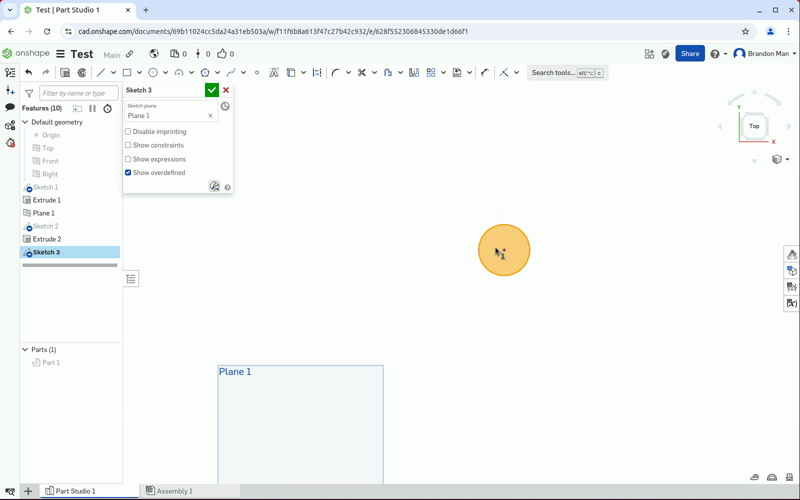
scroll(-6)
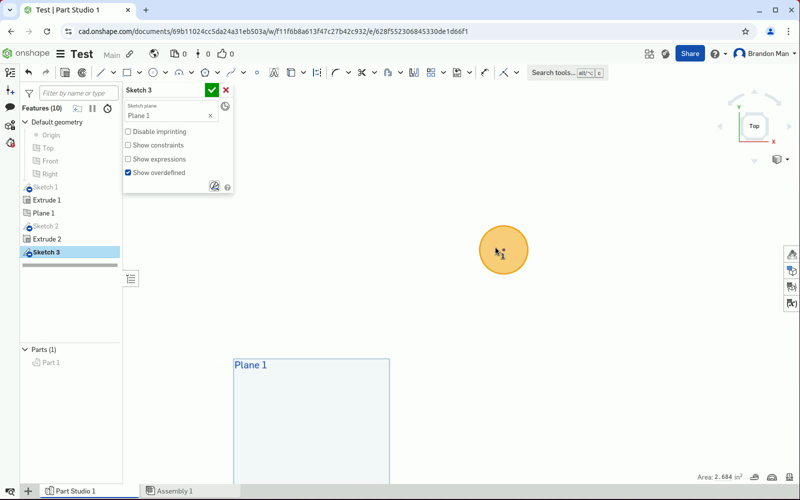
scroll(-6)
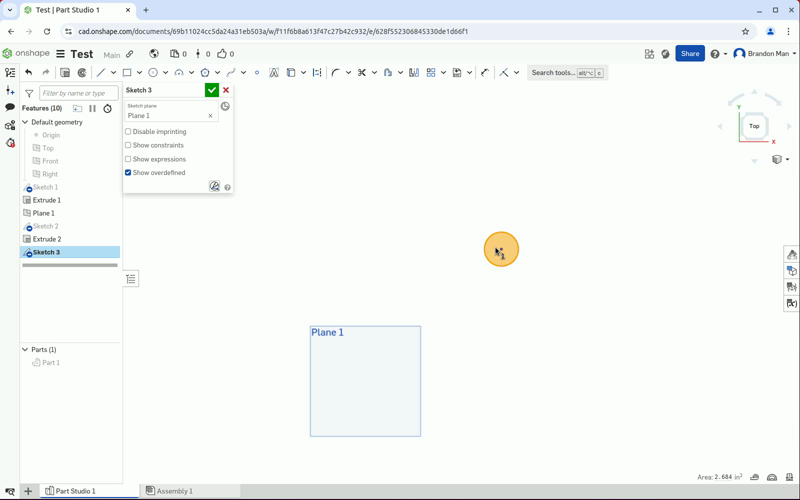
scroll(-6)
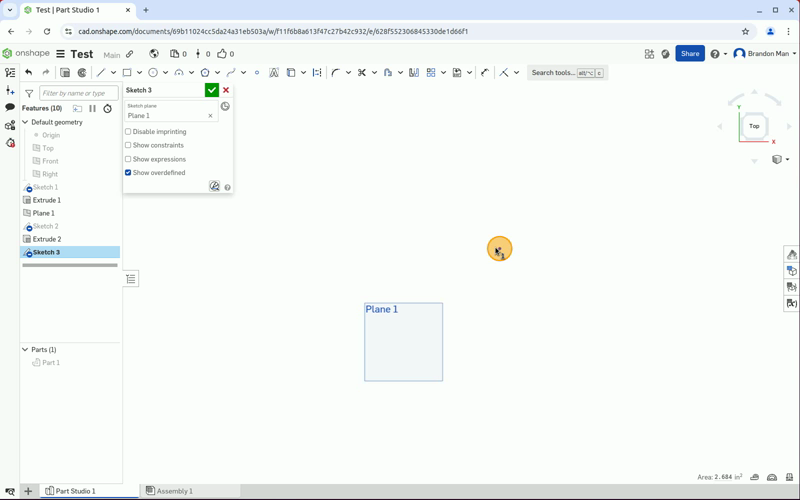
scroll(-6)
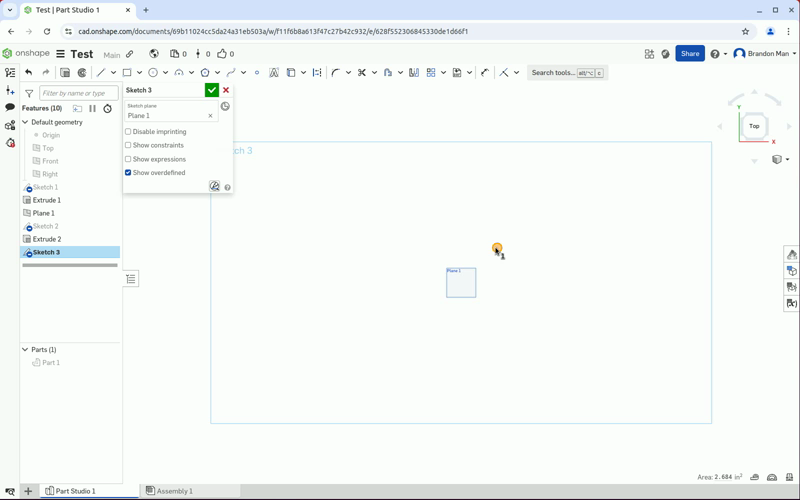
mouse_move(73, 352)
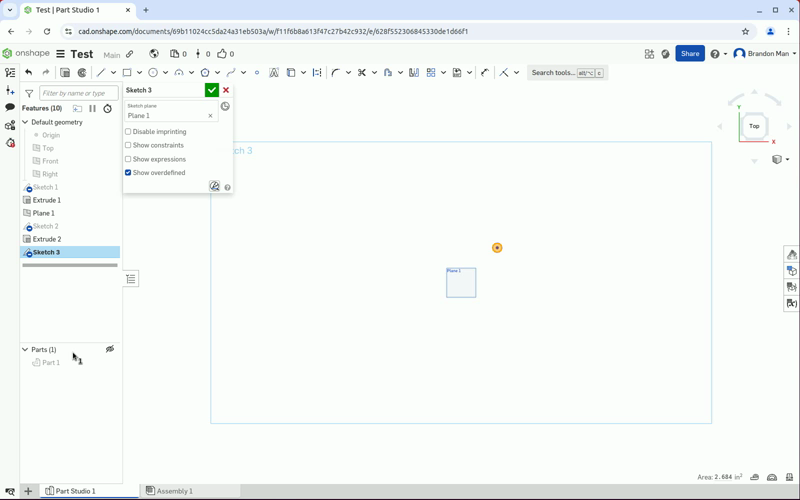
key(shift+y)
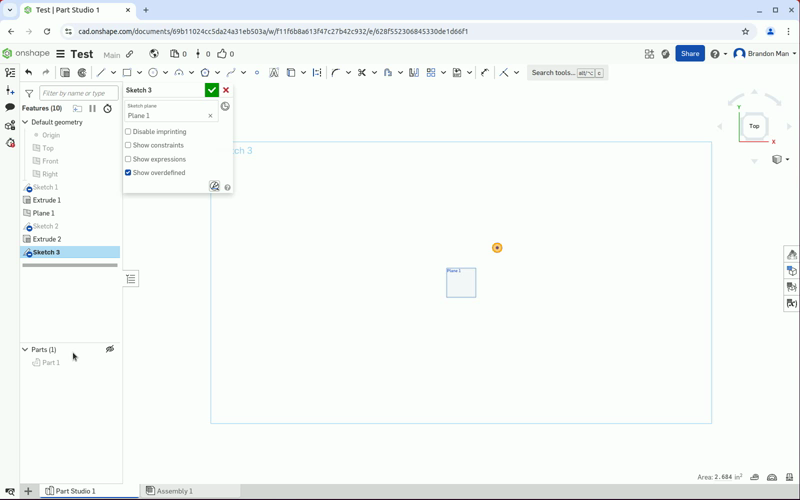
key(shift+e)
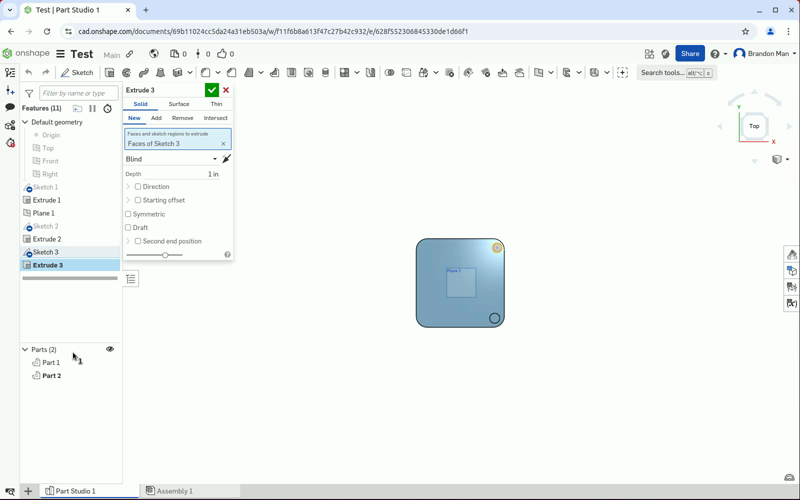
mouse_move(143, 106)
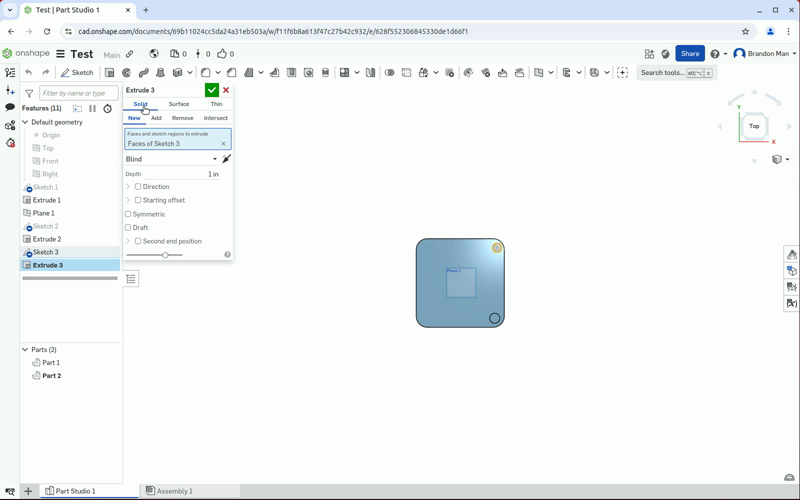
click(143, 106)
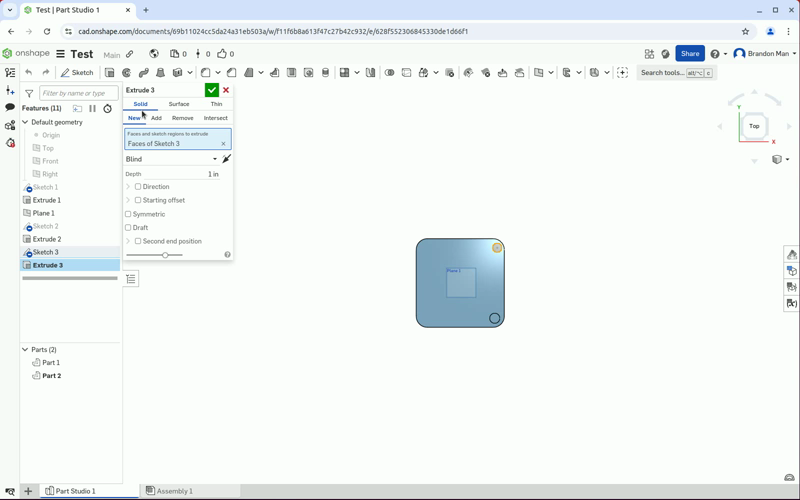
mouse_move(137, 120)
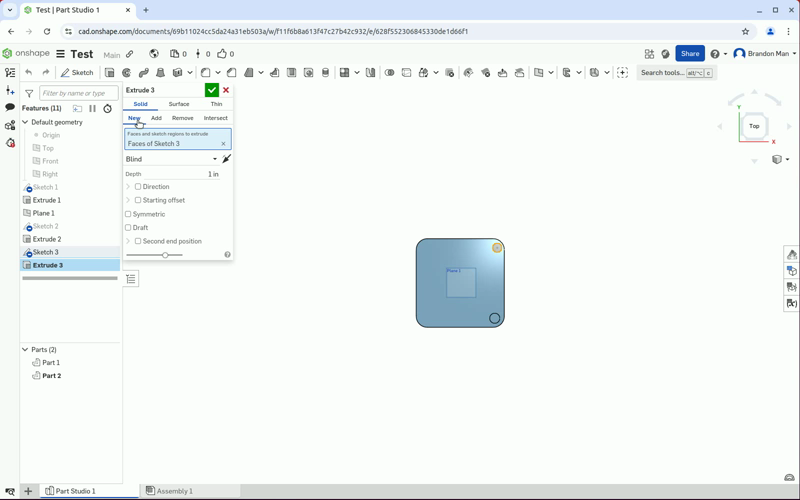
click(137, 120)
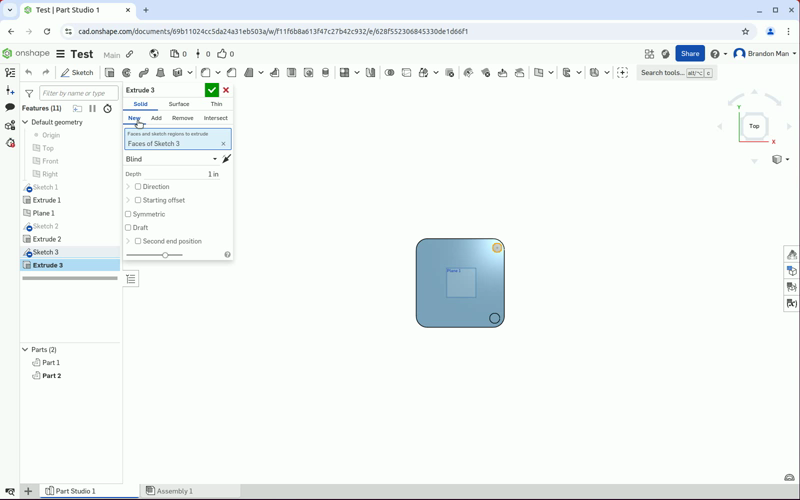
key(tab, 4)
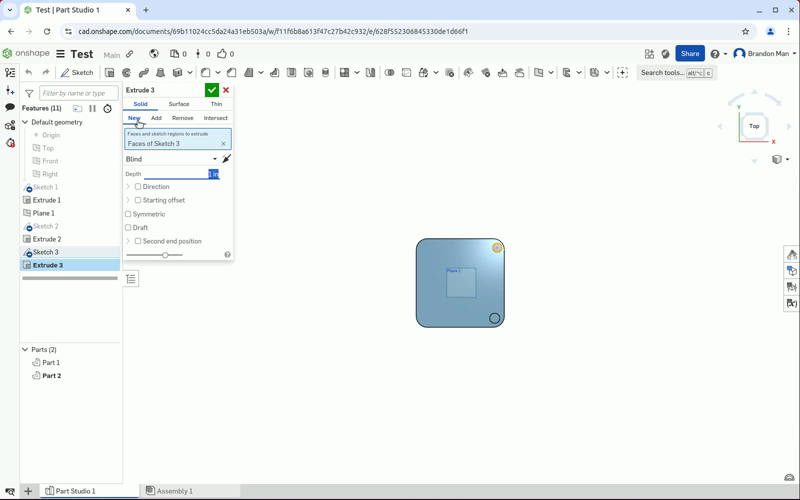
text(-0.722)
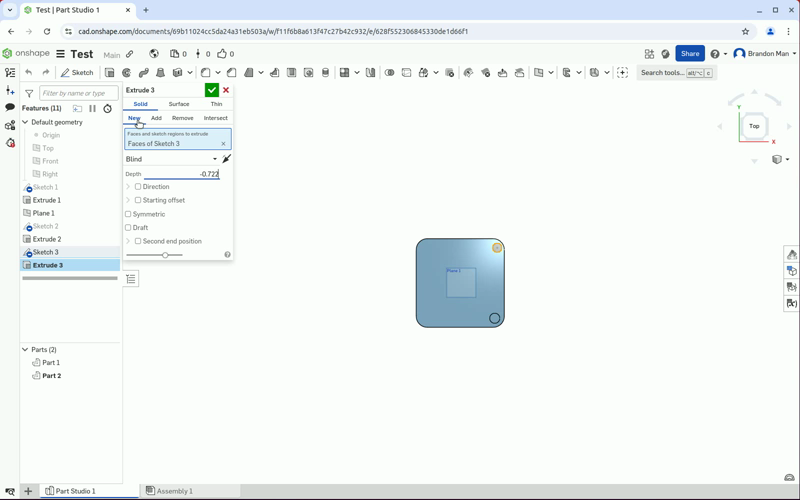
key(enter)
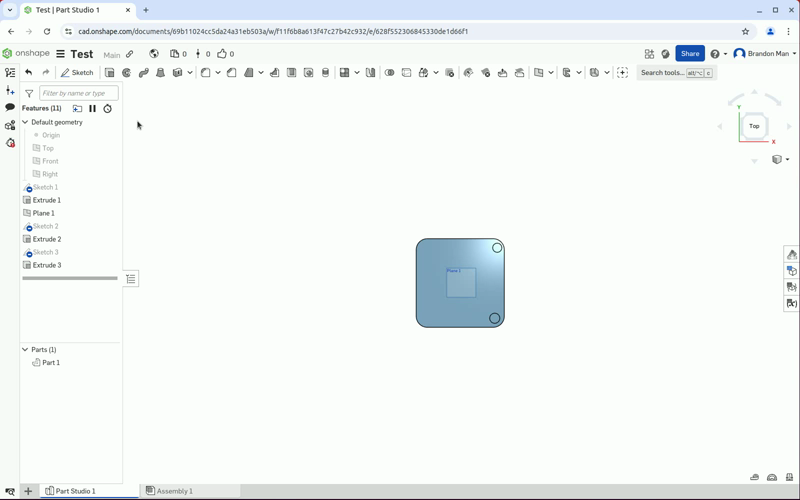
key(shift+h)
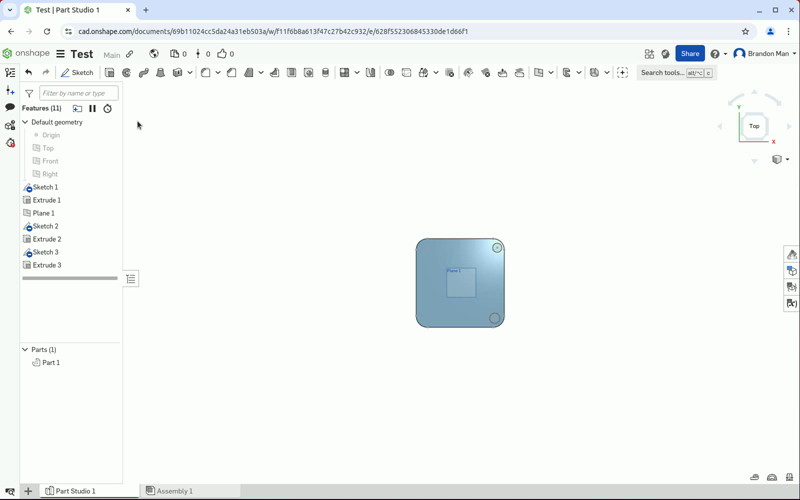
key(shift+h)
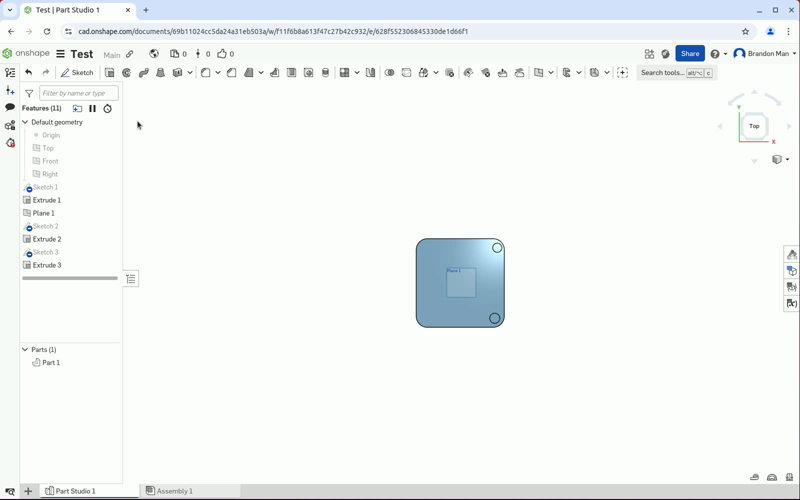
mouse_move(73, 189)
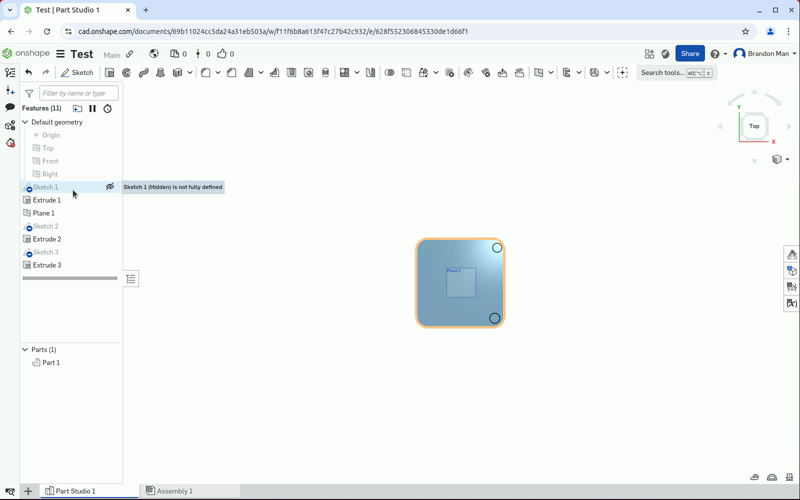
click(73, 189)
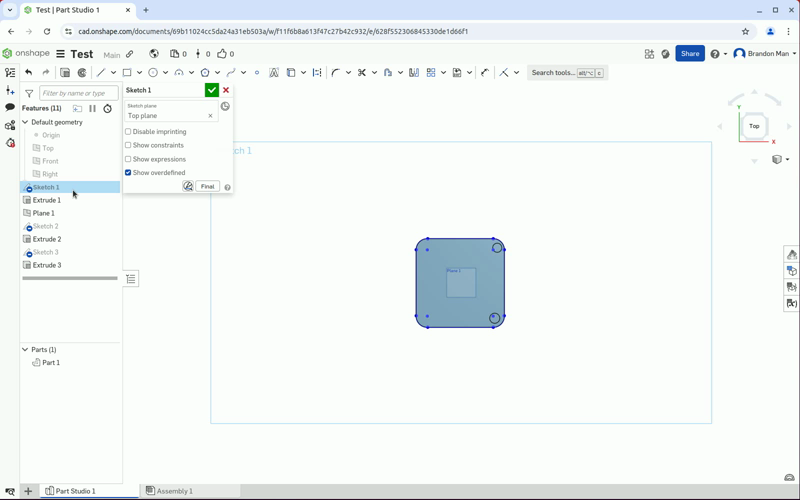
mouse_move(229, 92)
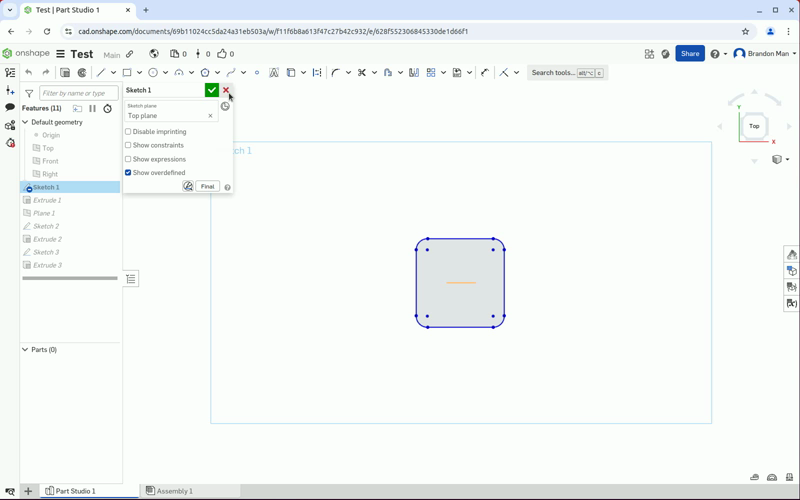
click(229, 92)
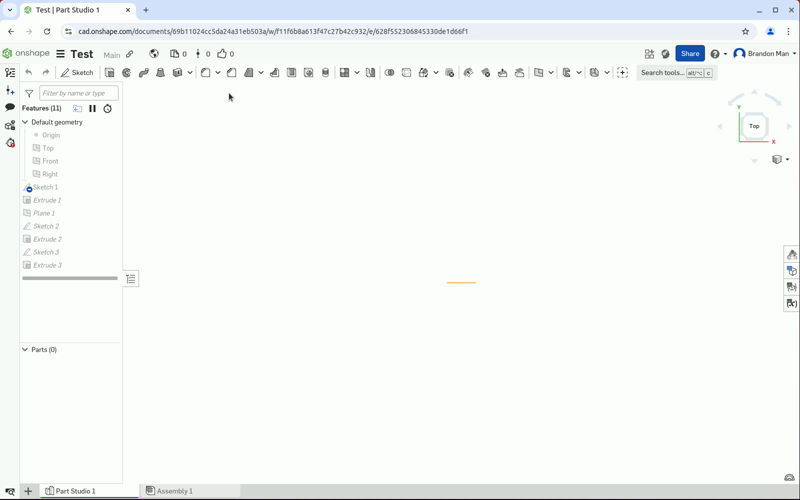
key(shift+s)
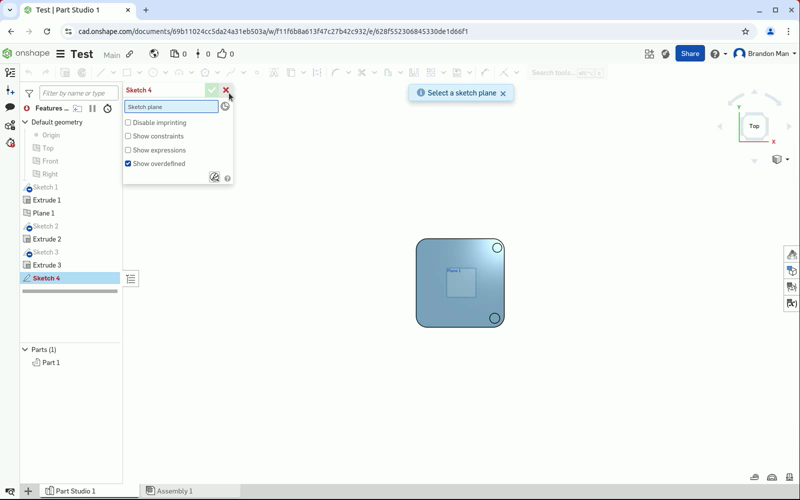
mouse_move(73, 215)
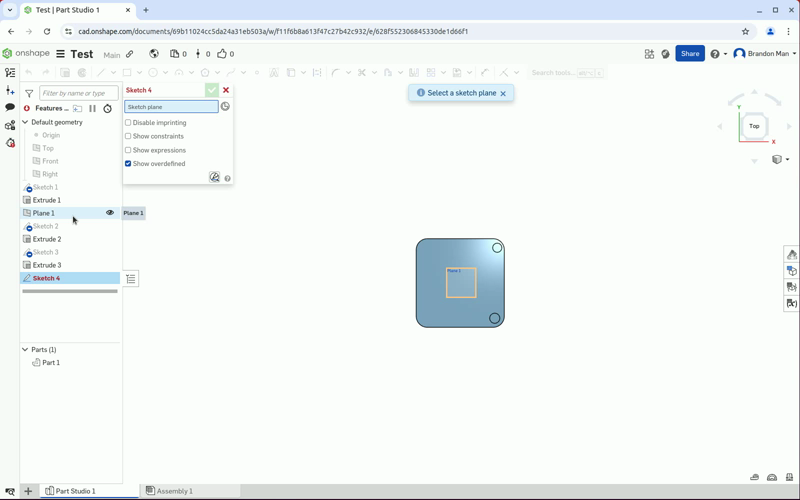
click(73, 215)
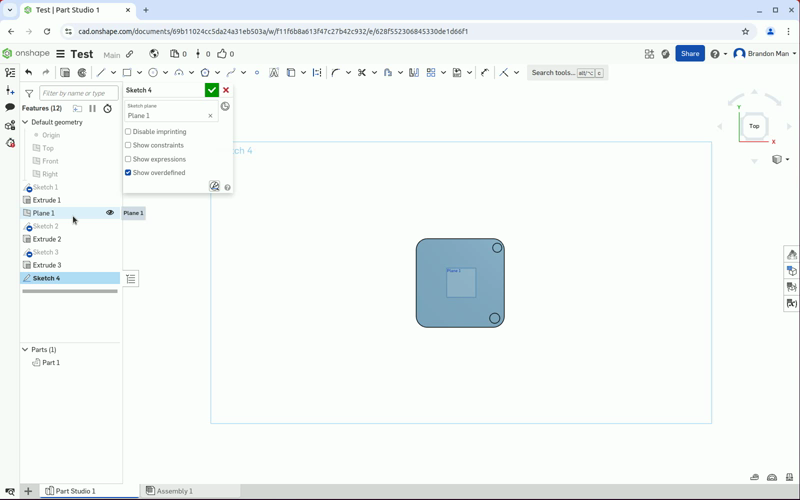
mouse_move(73, 352)
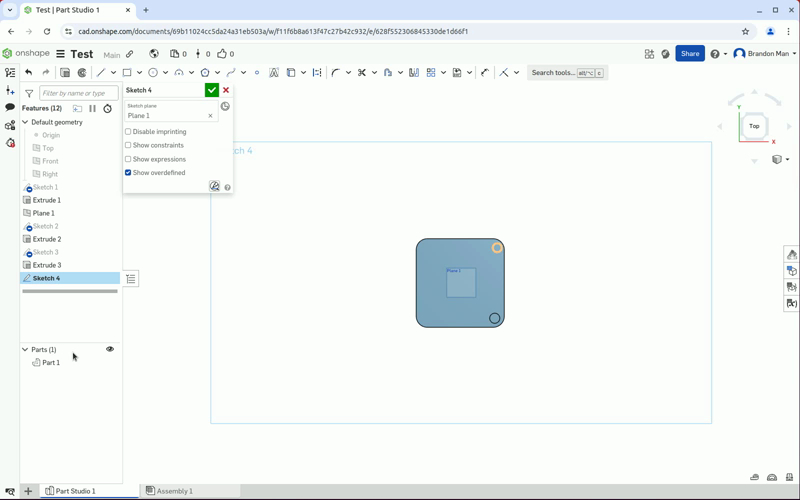
key(y)
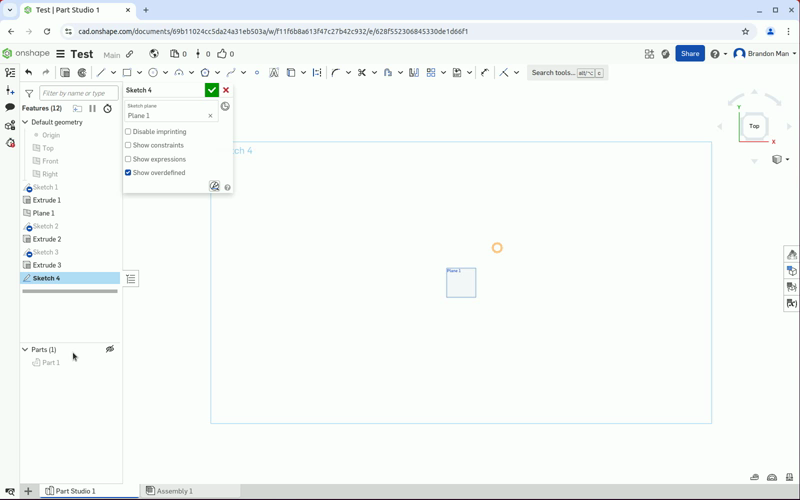
key(c)
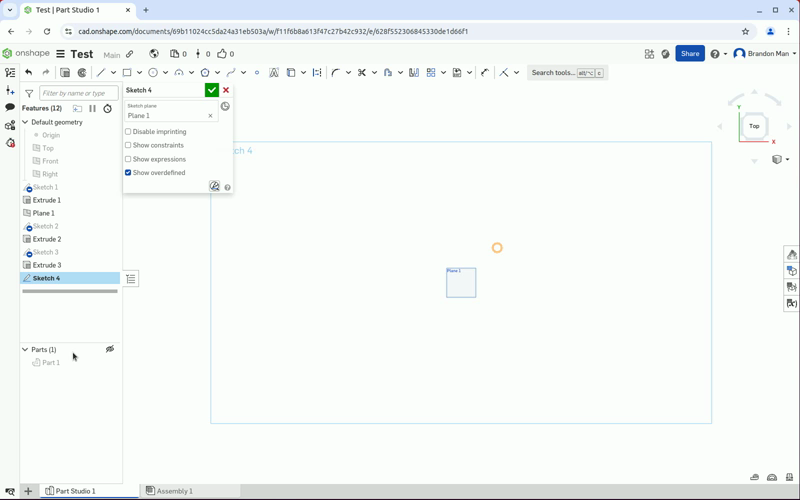
key_down(shift)
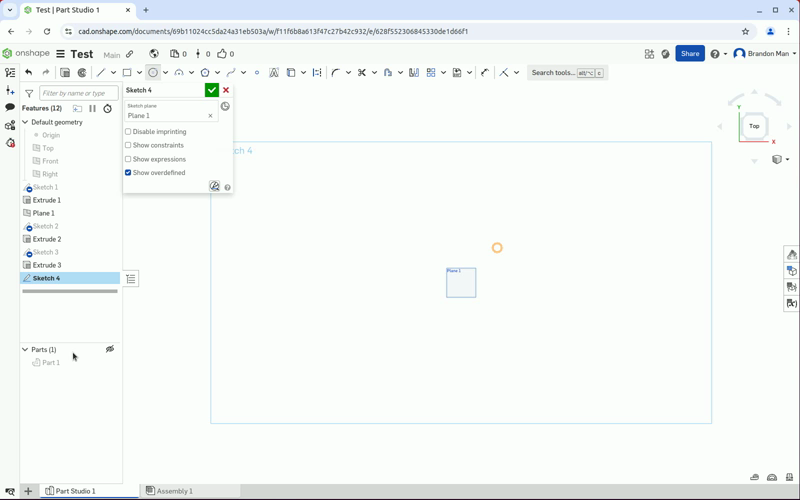
mouse_move(427, 246)
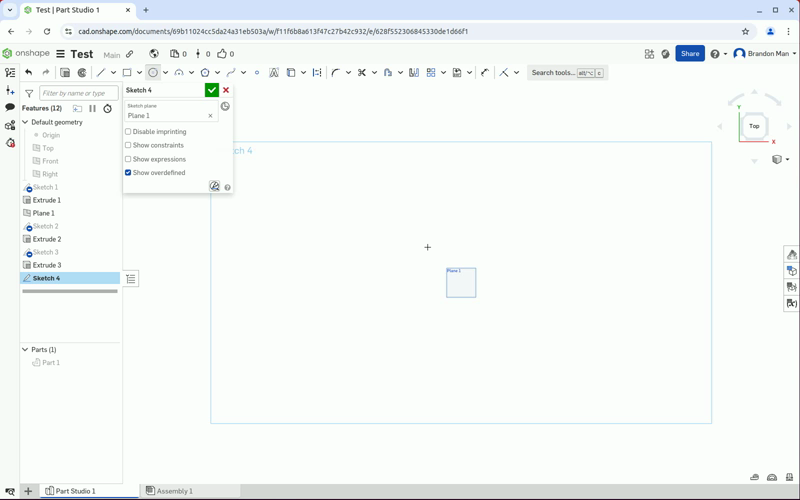
click(427, 246)
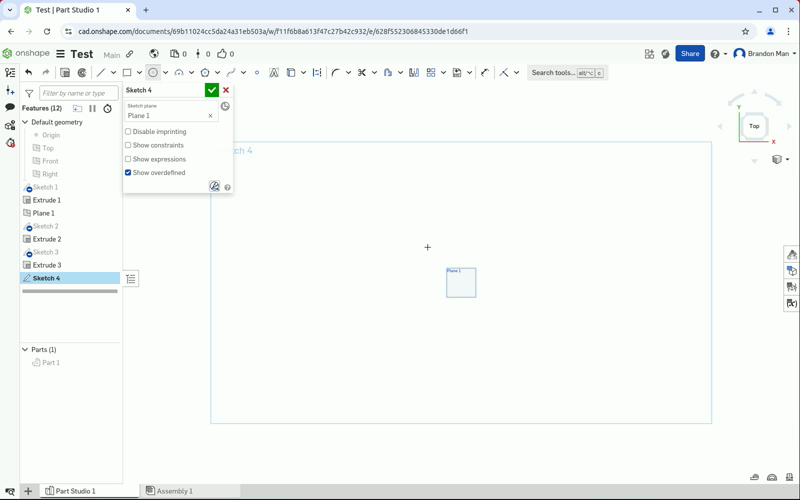
key_up(shift)
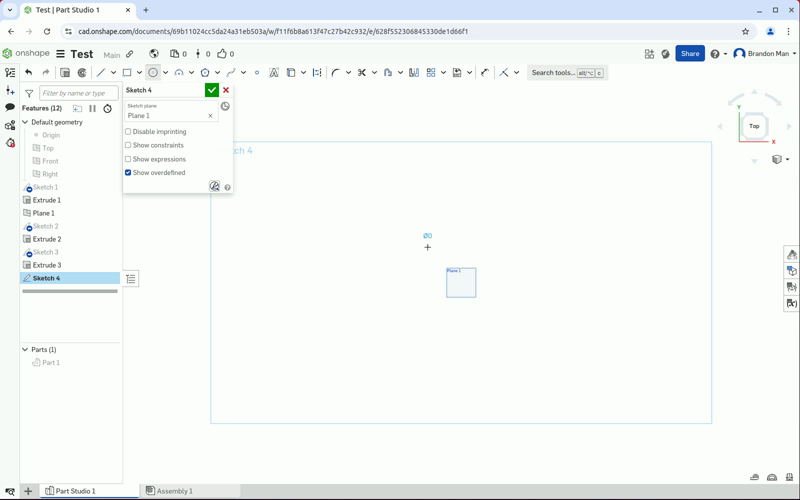
mouse_move(432, 246)
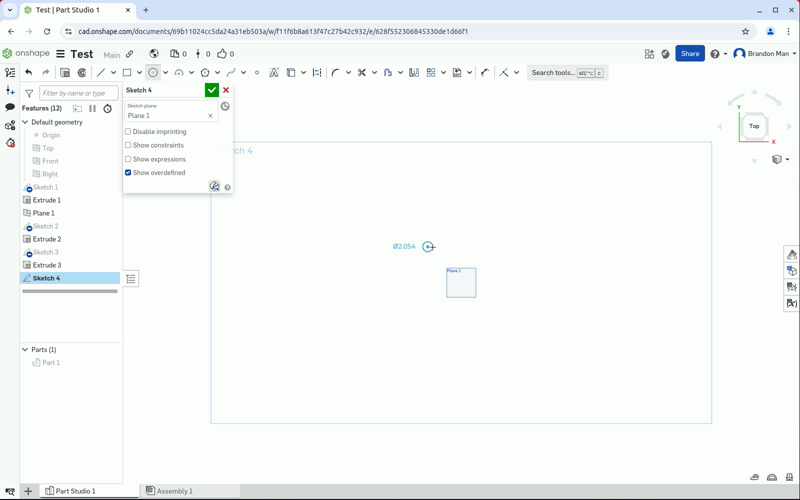
click(432, 246)
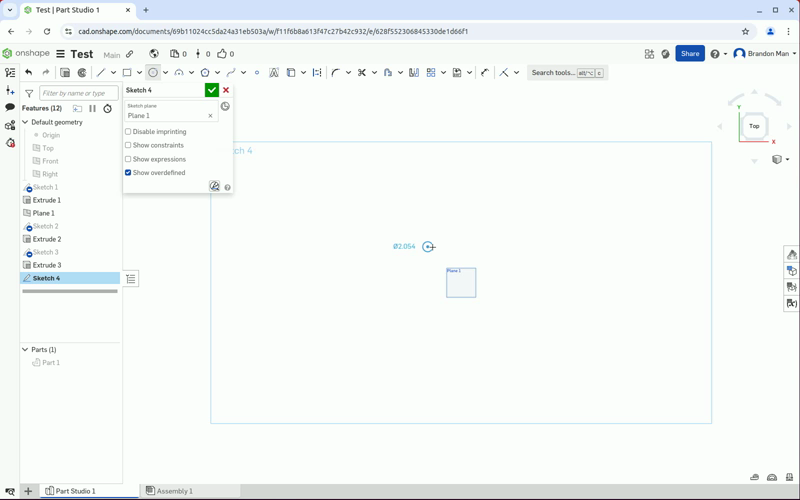
key(esc)
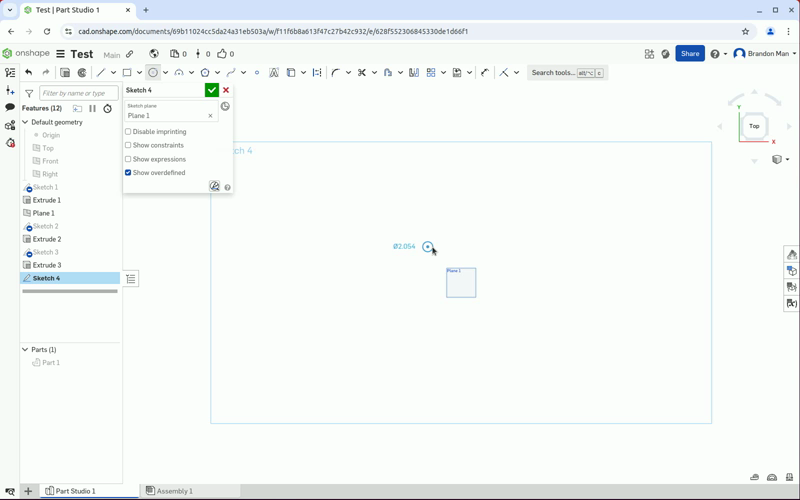
mouse_move(429, 246)
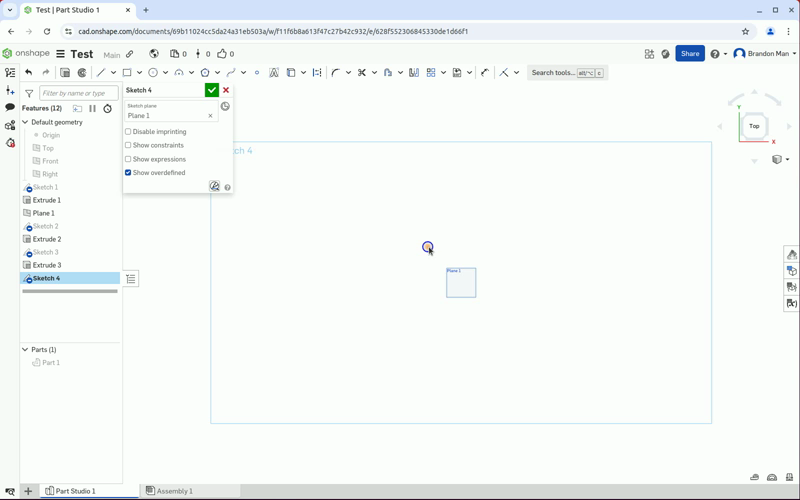
scroll(6)
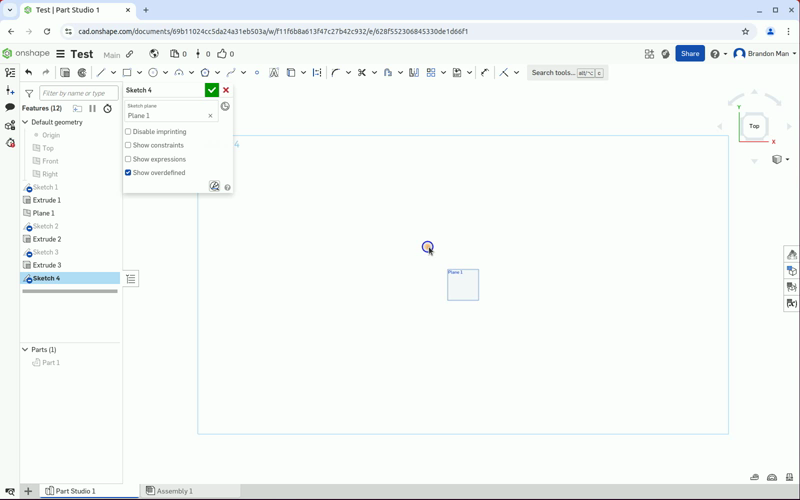
scroll(6)
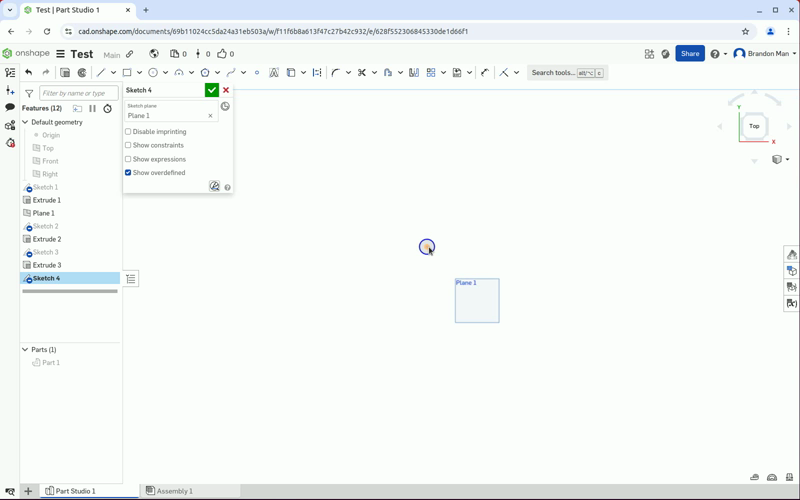
scroll(6)
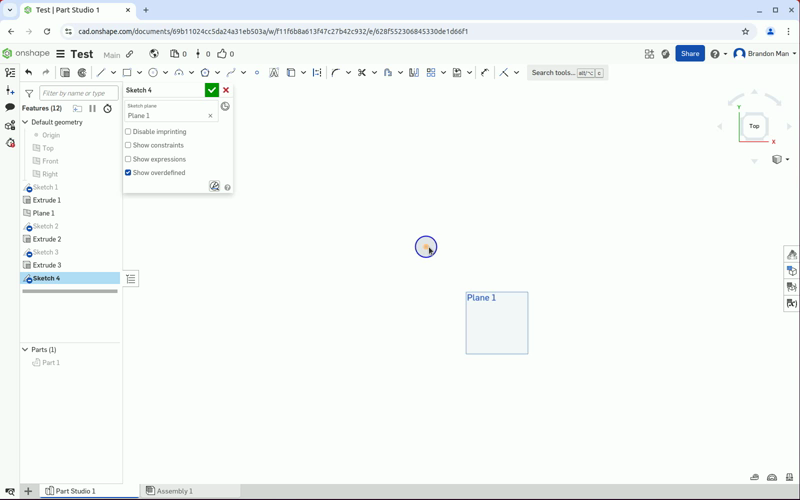
scroll(6)
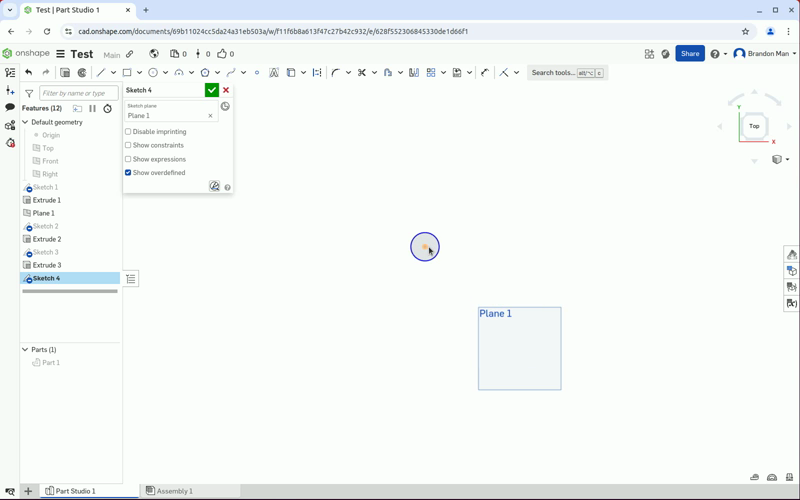
scroll(6)
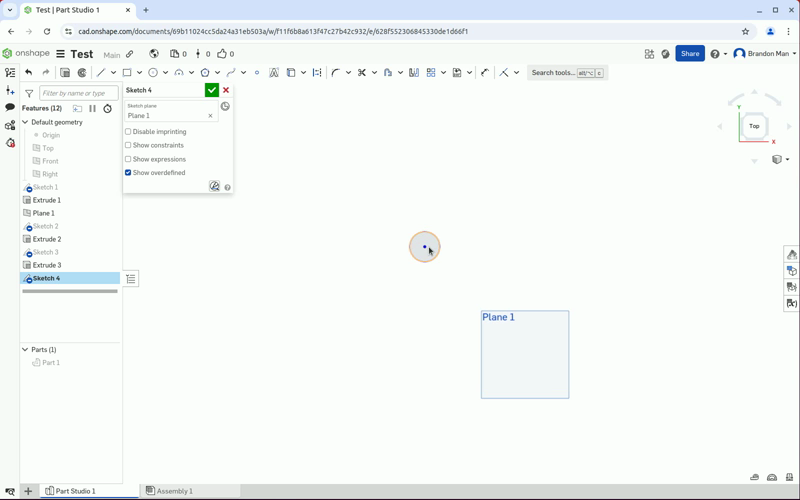
scroll(6)
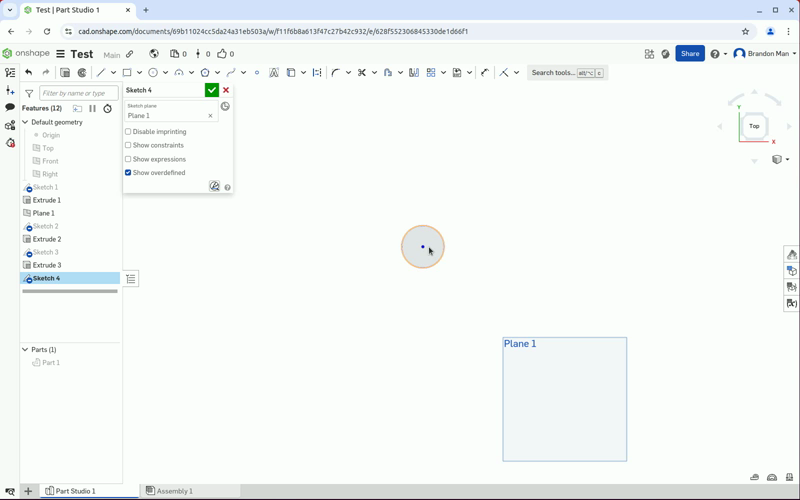
scroll(6)
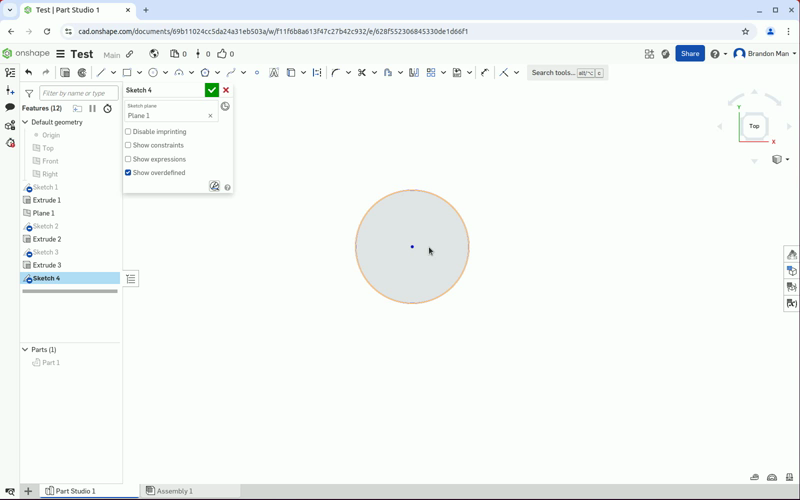
click(429, 246)
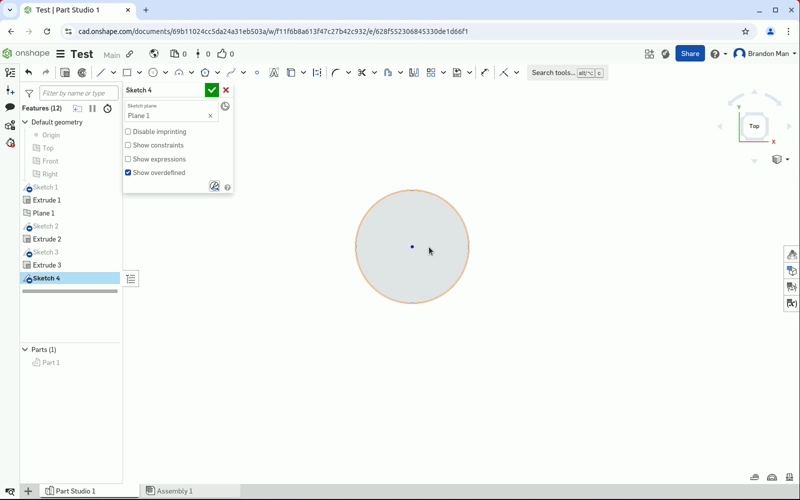
scroll(-6)
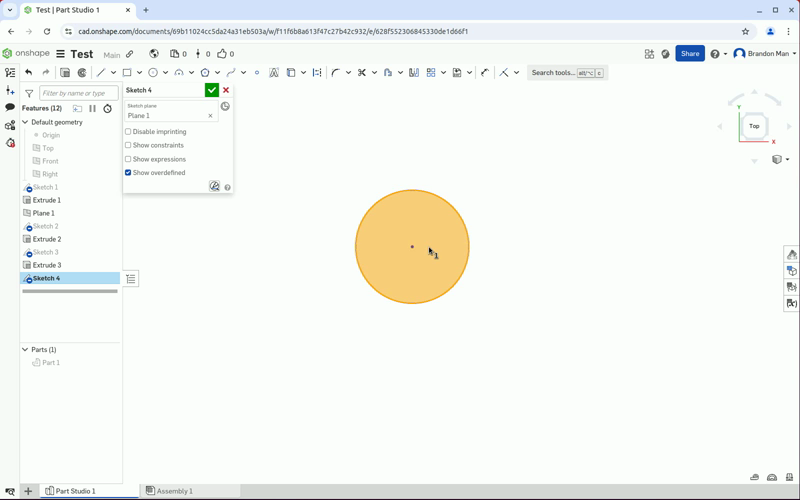
scroll(-6)
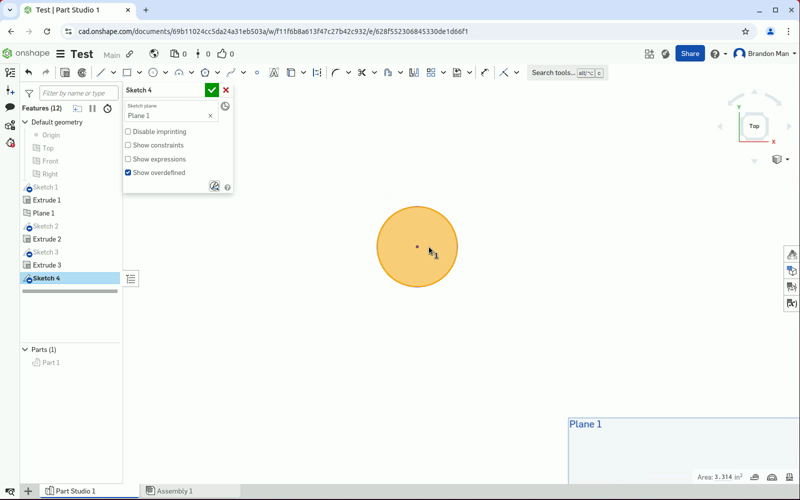
scroll(-6)
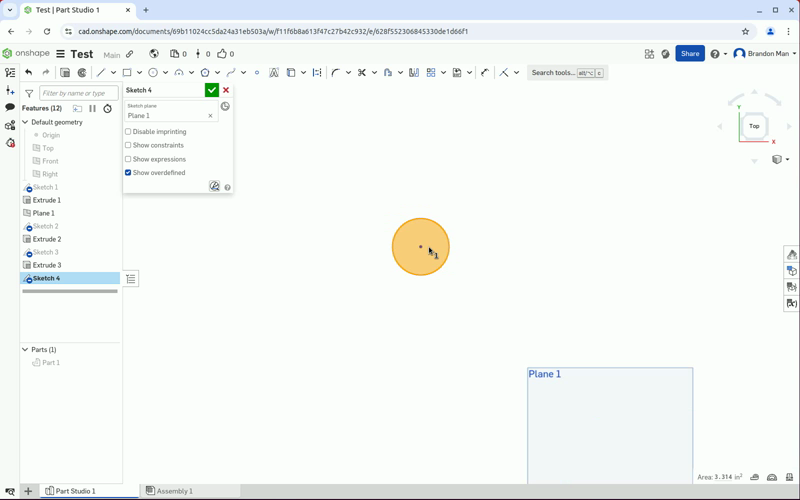
scroll(-6)
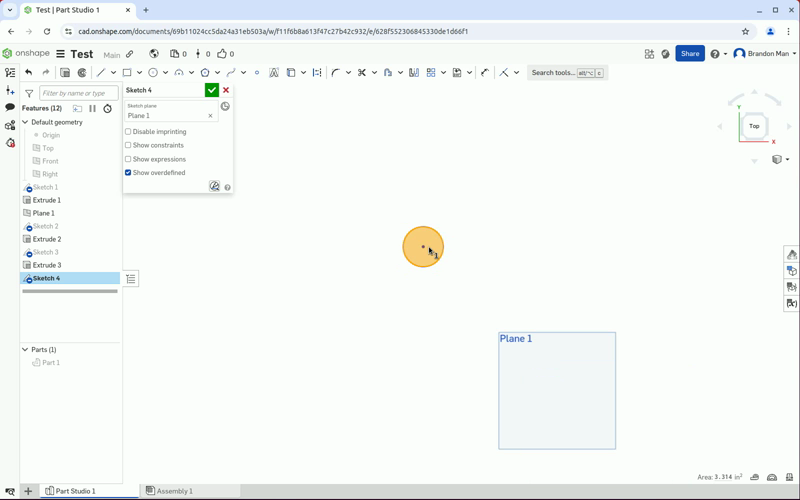
scroll(-6)
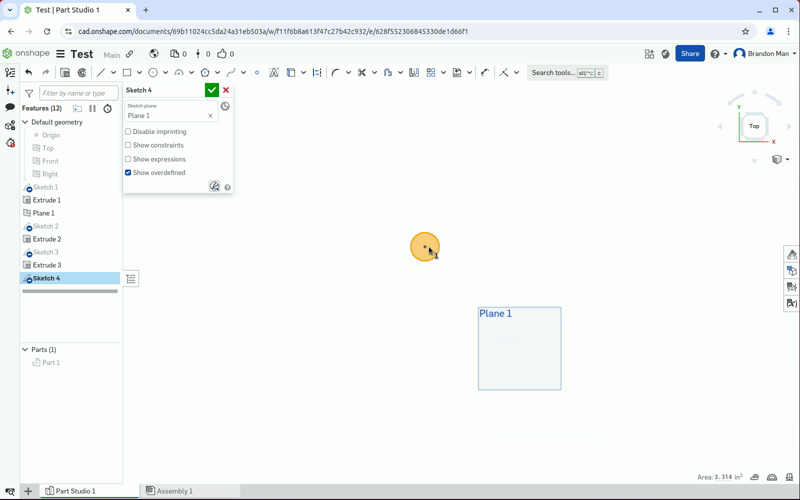
scroll(-6)
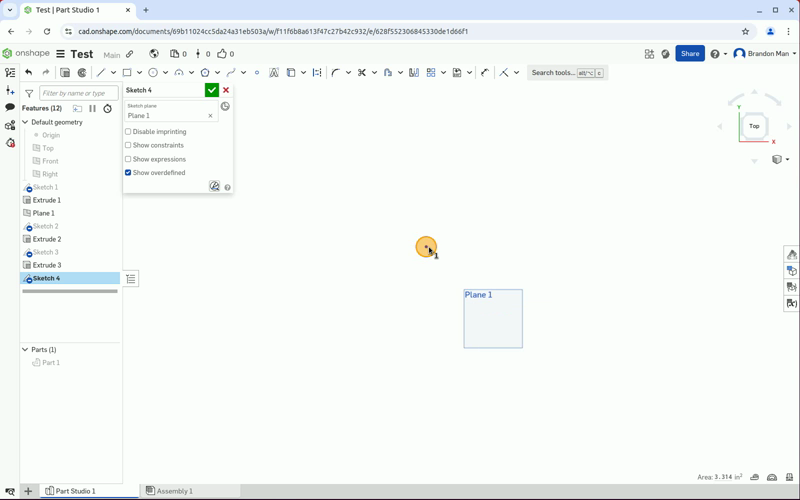
scroll(-6)
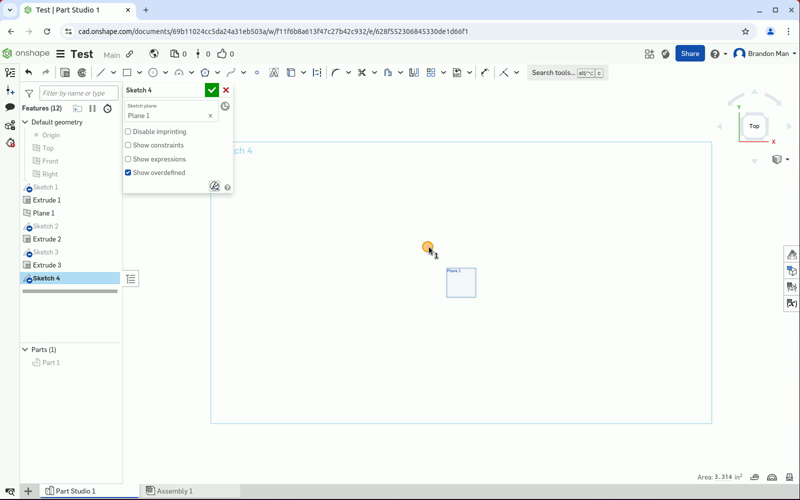
mouse_move(73, 352)
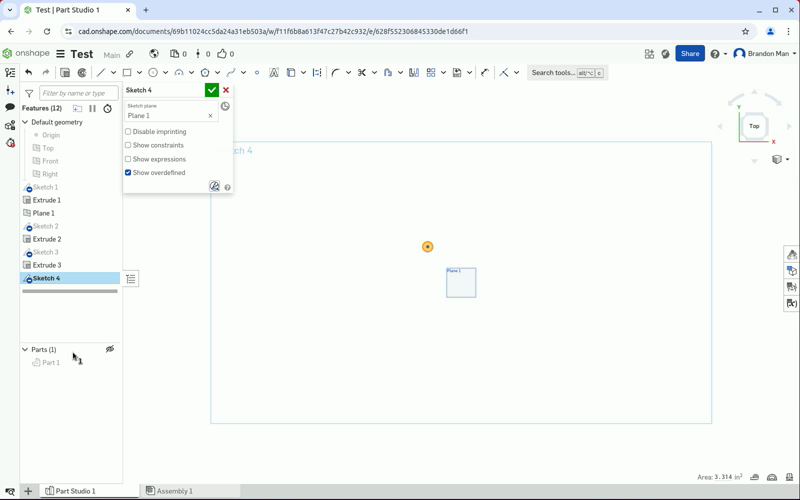
key(shift+y)
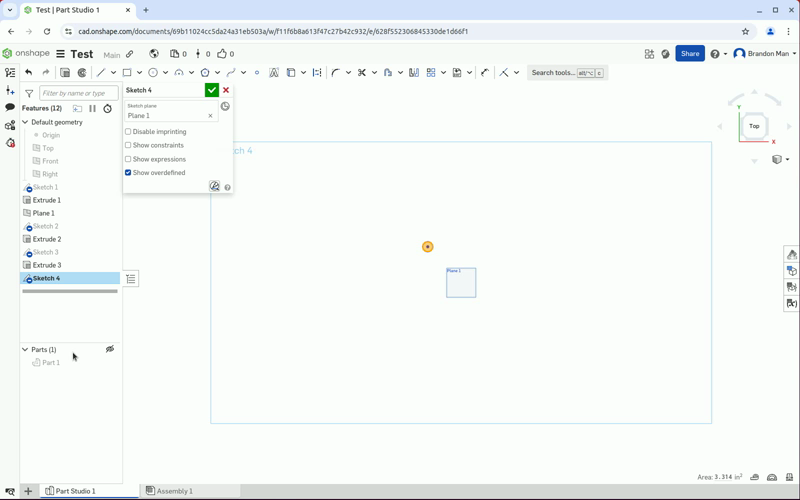
key(shift+e)
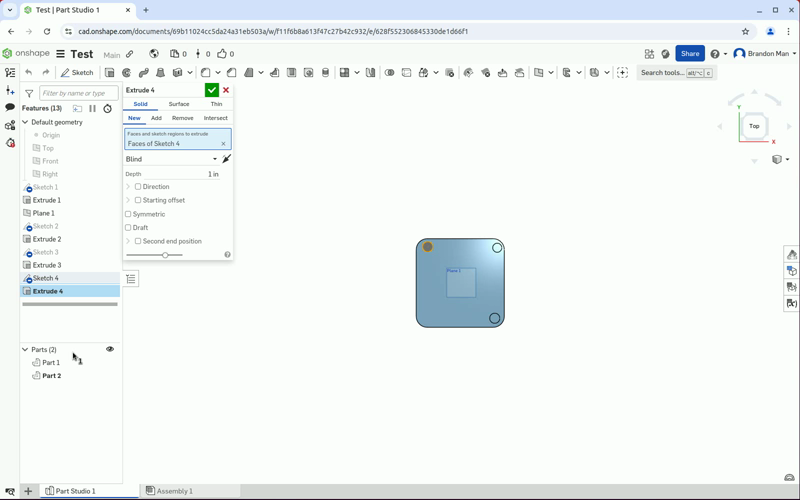
mouse_move(143, 106)
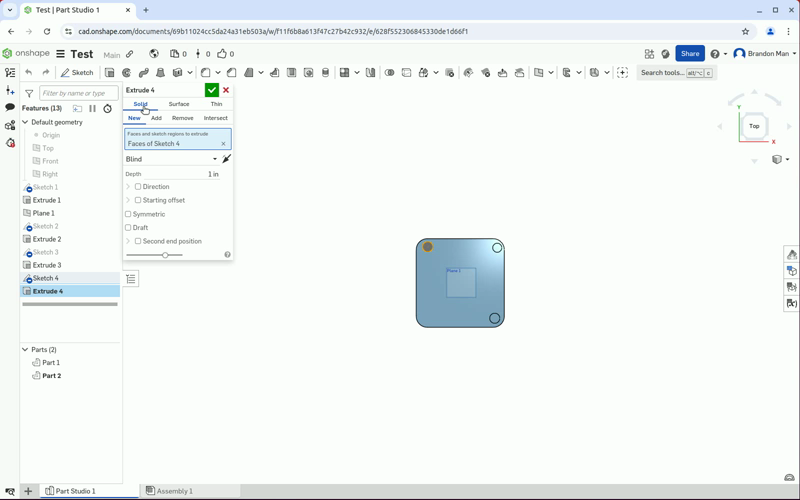
click(143, 106)
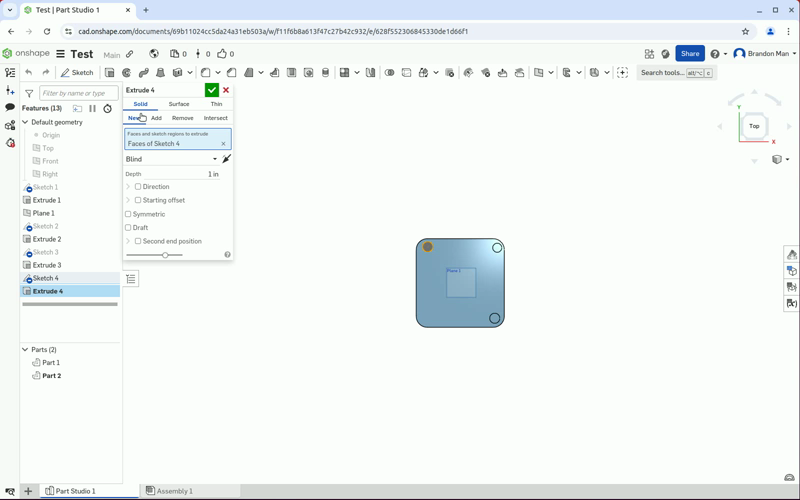
mouse_move(137, 120)
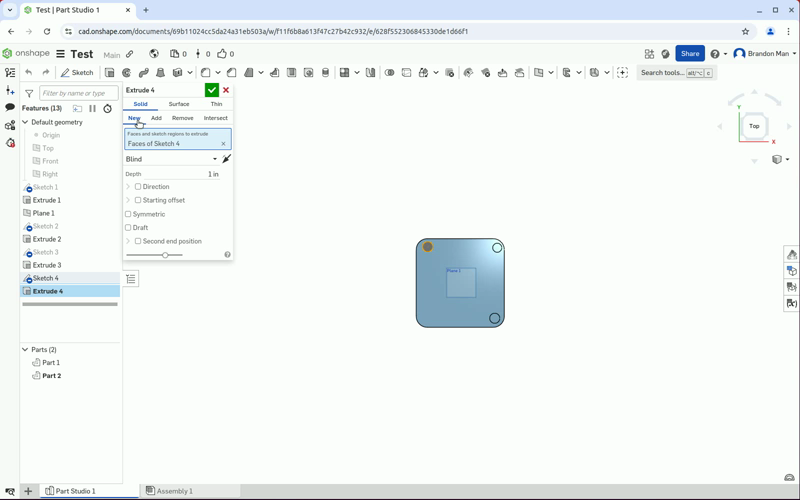
click(137, 120)
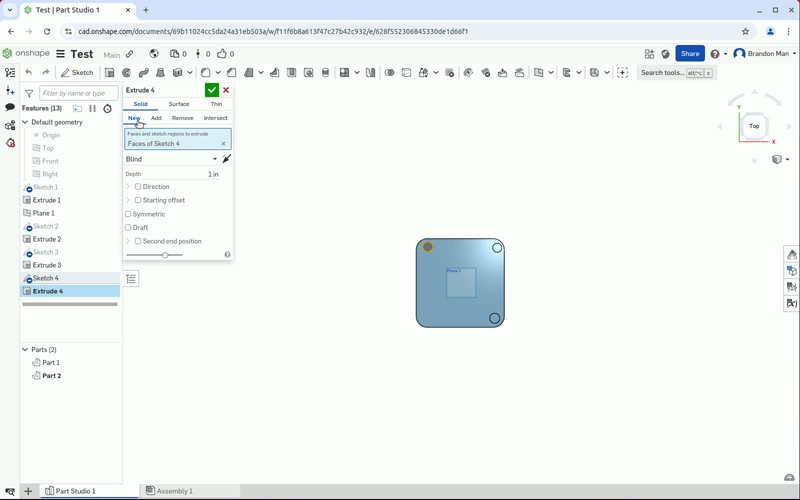
key(tab, 4)
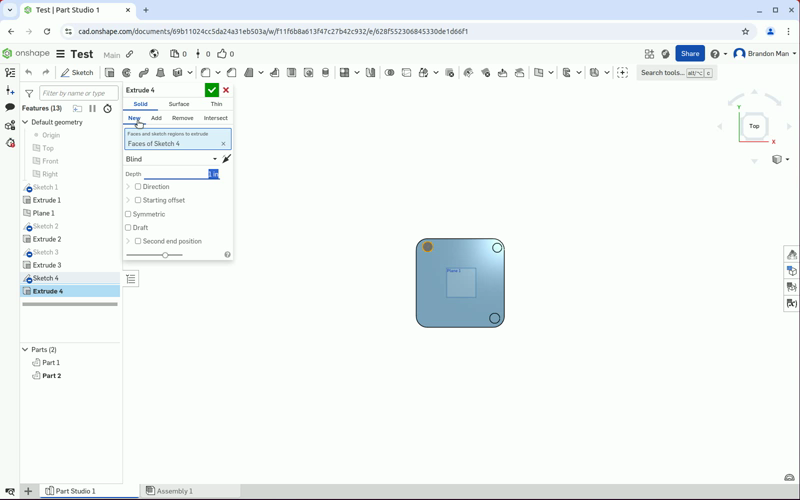
text(-0.722)
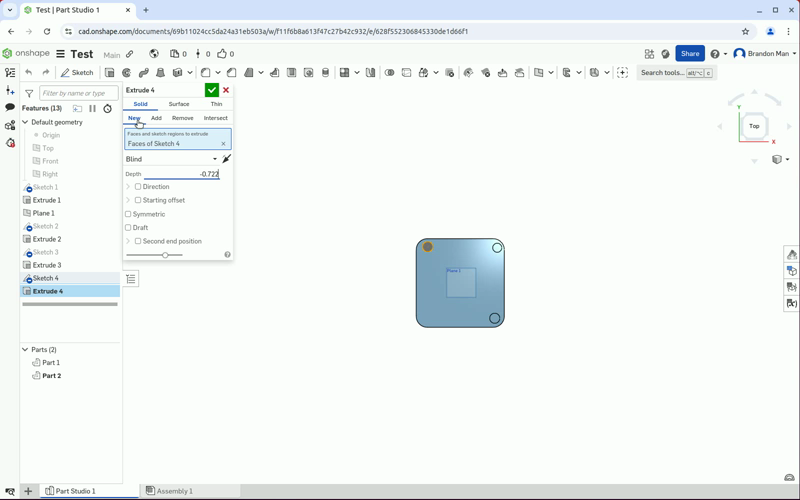
key(enter)
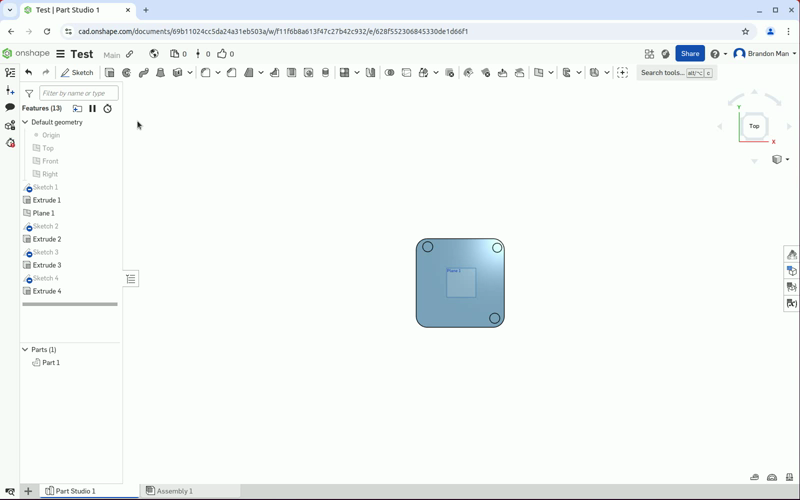
key(shift+h)
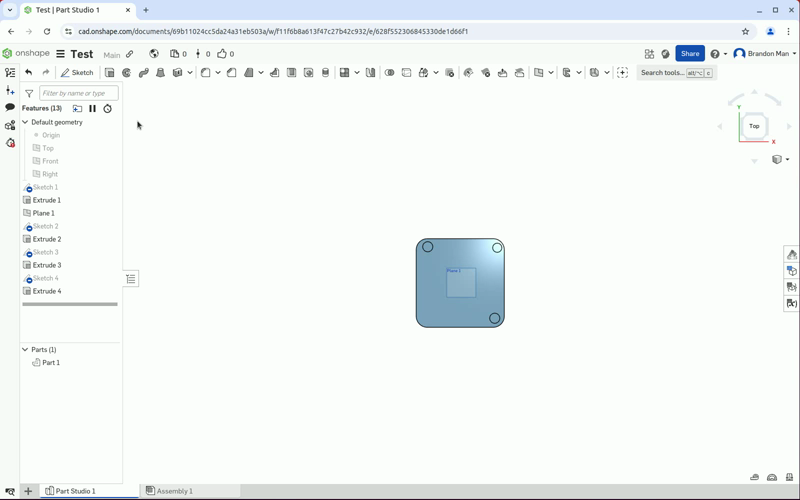
key(shift+h)
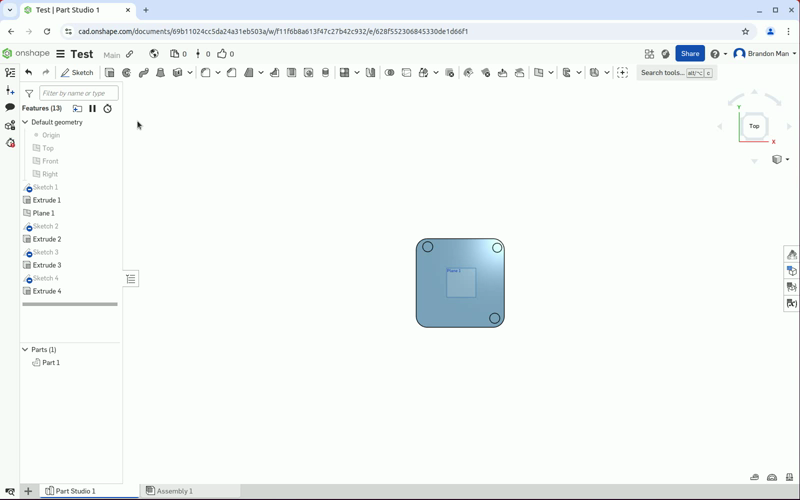
mouse_move(73, 189)
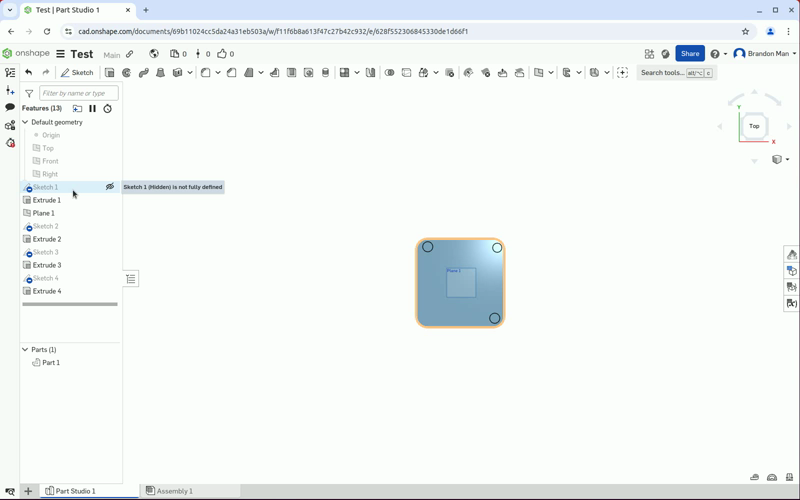
click(73, 189)
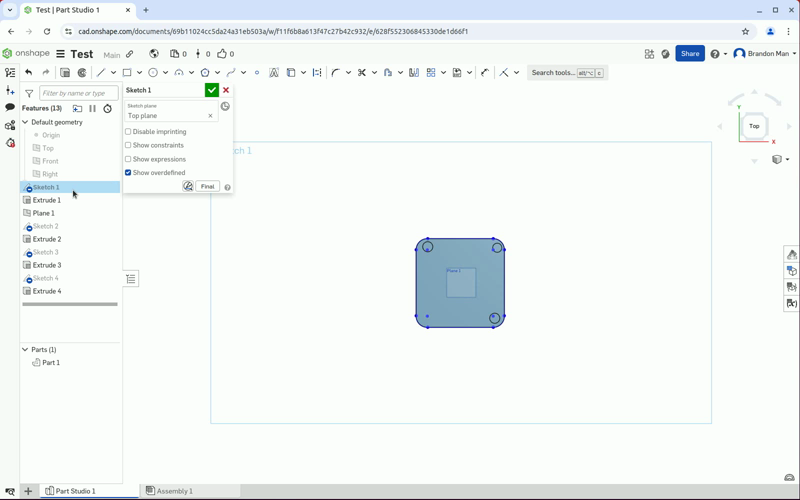
mouse_move(229, 92)
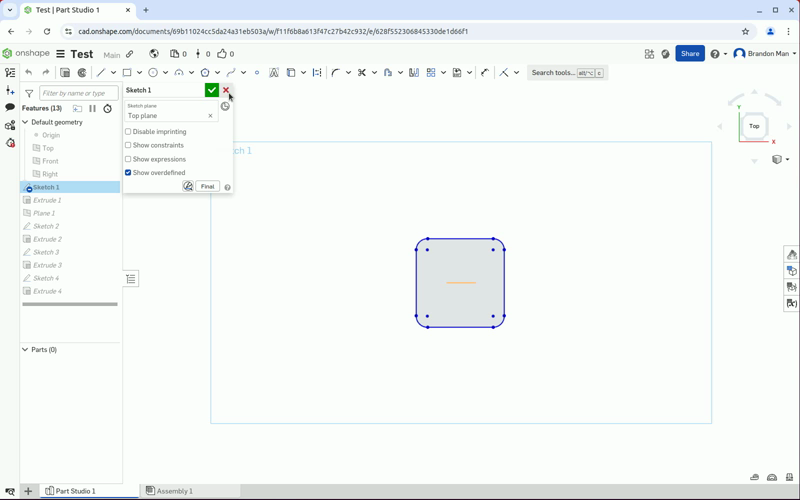
click(229, 92)
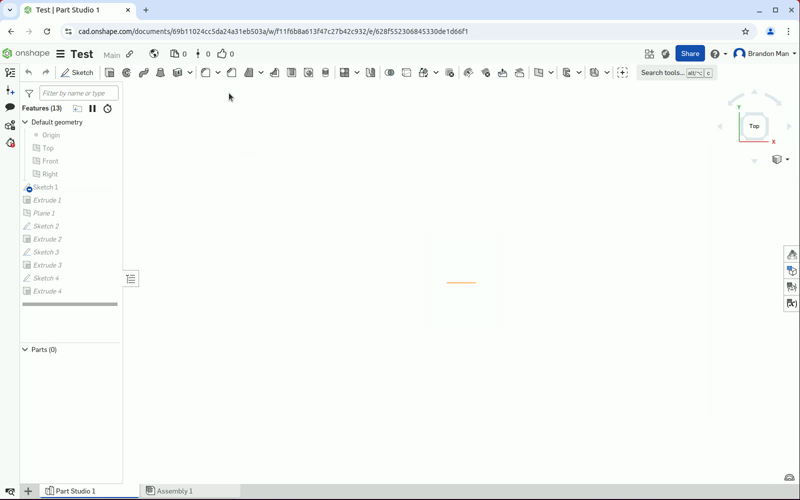
key(shift+s)
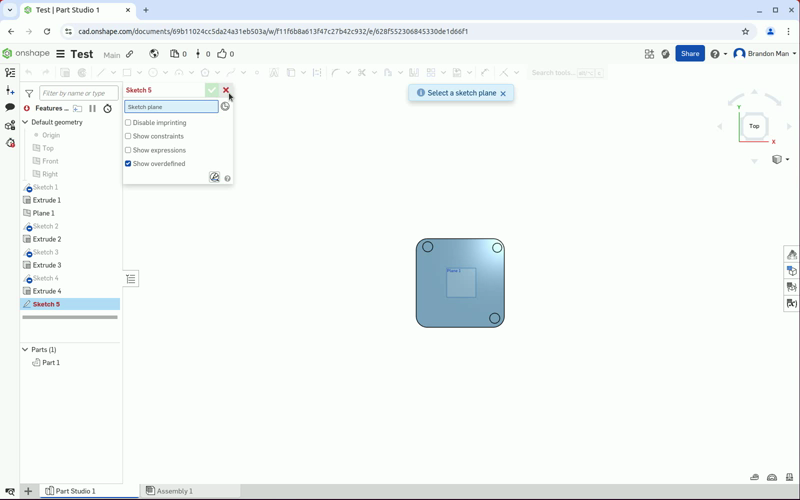
mouse_move(73, 215)
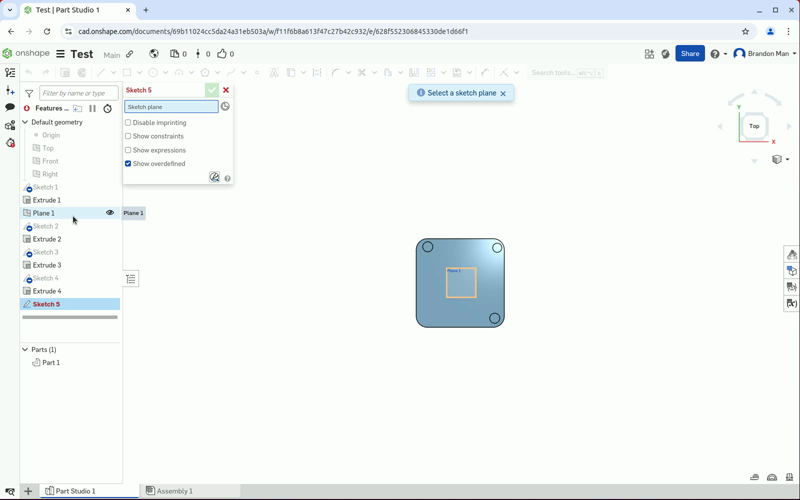
click(73, 215)
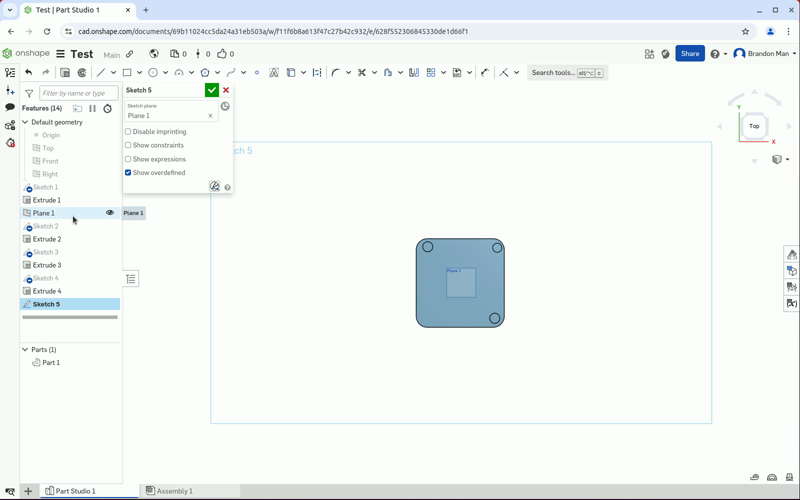
mouse_move(73, 352)
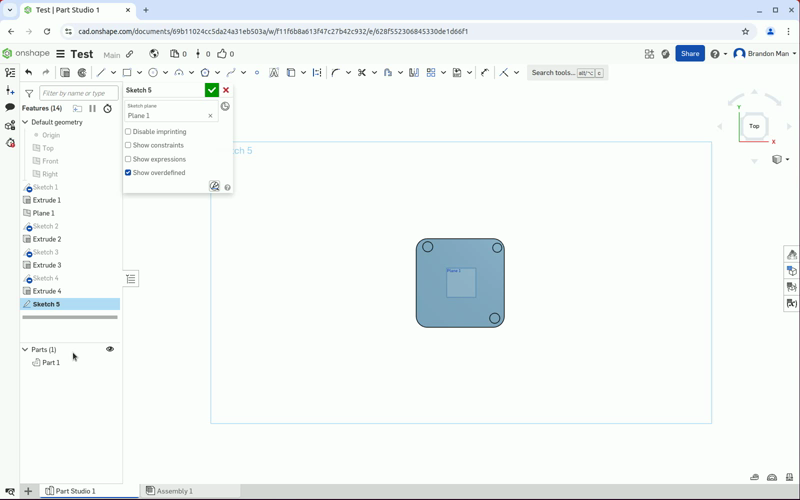
key(y)
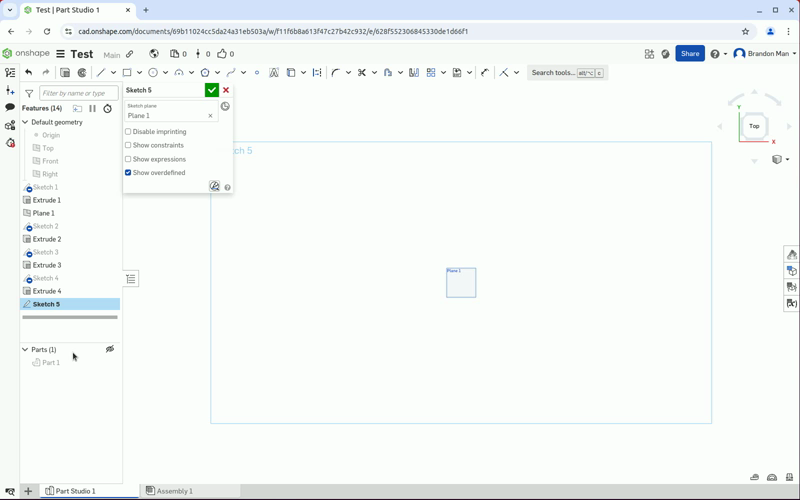
key(c)
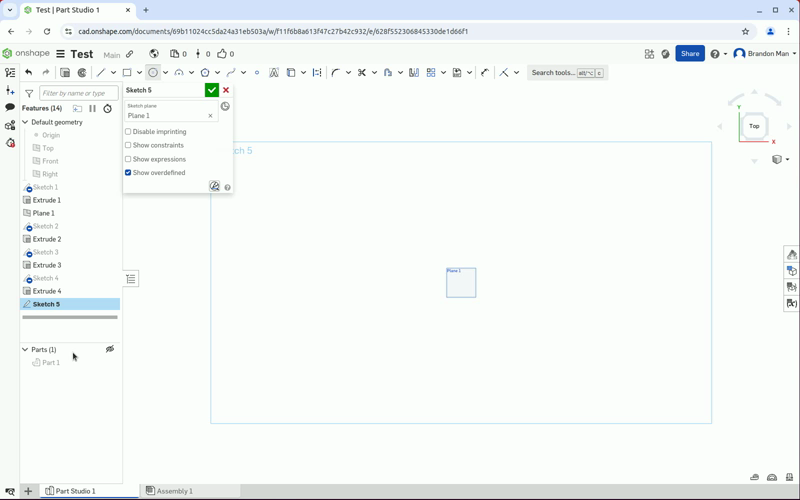
key_down(shift)
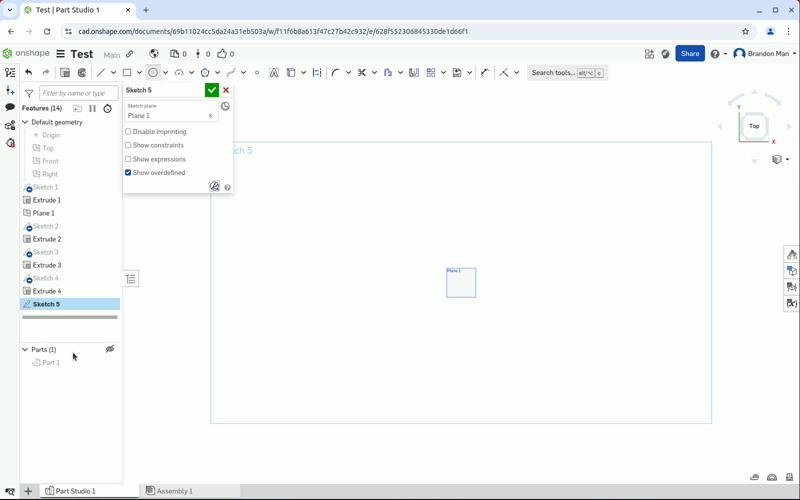
mouse_move(425, 318)
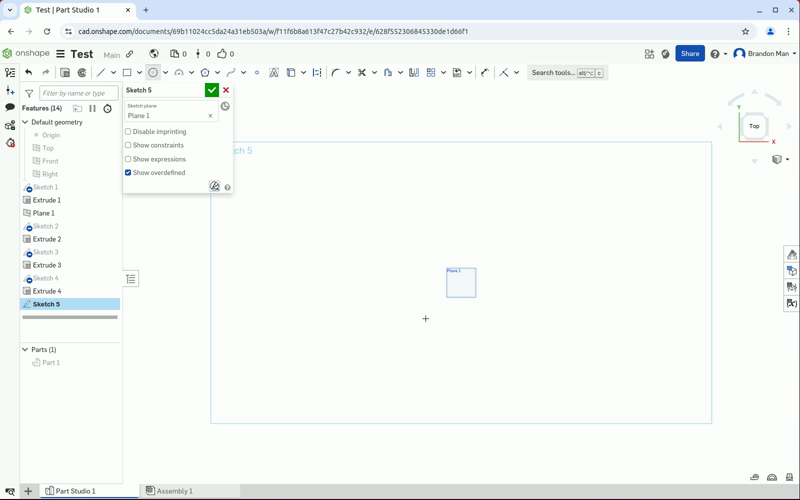
click(425, 318)
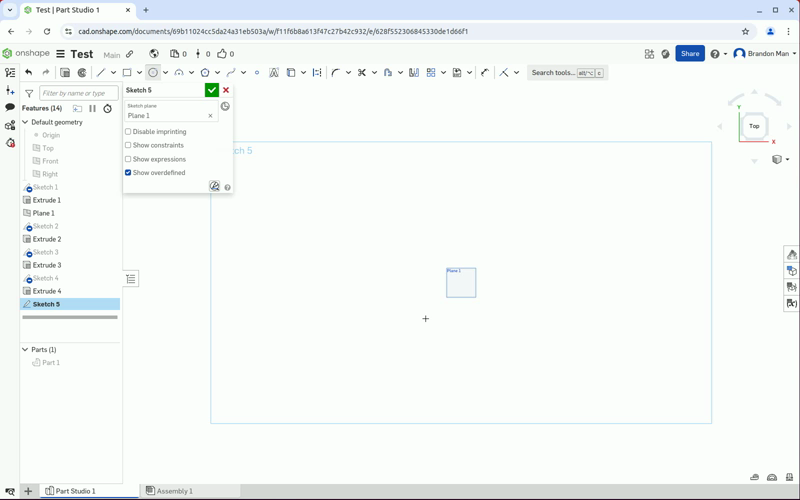
key_up(shift)
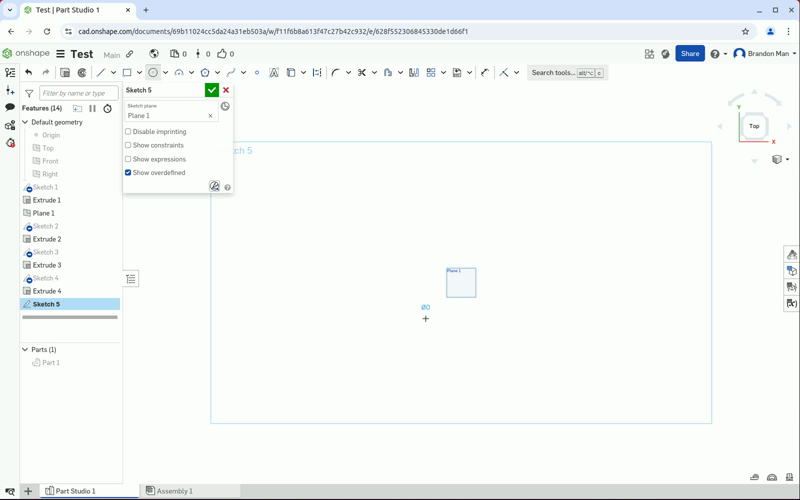
mouse_move(430, 318)
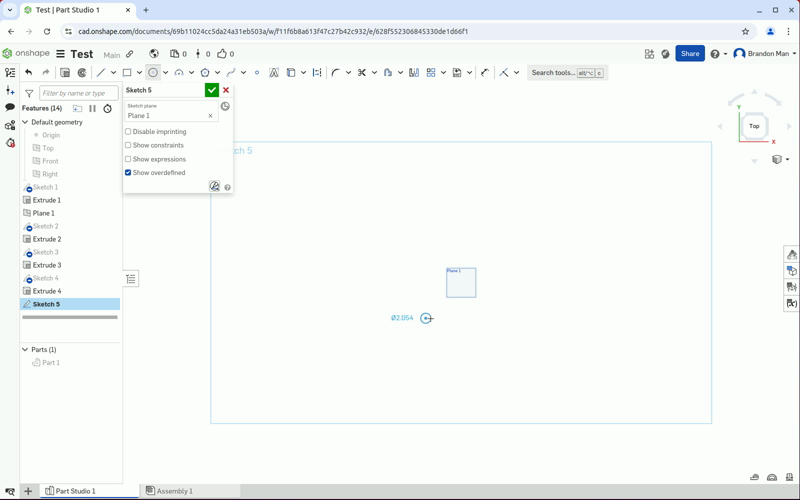
click(430, 318)
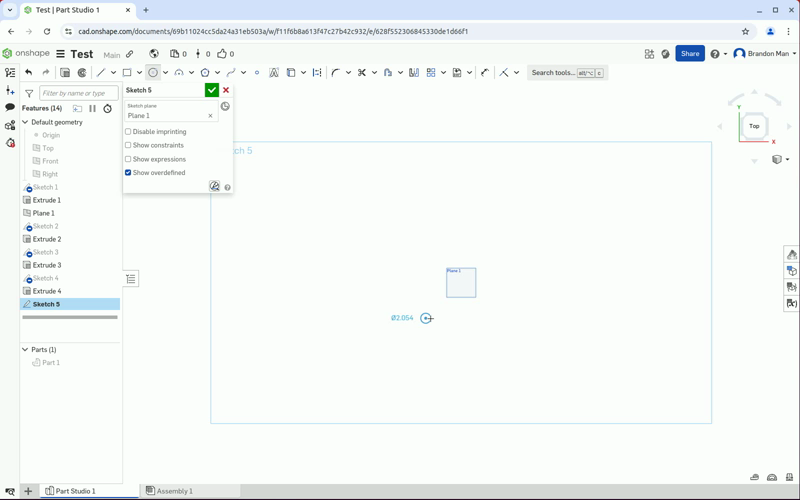
key(esc)
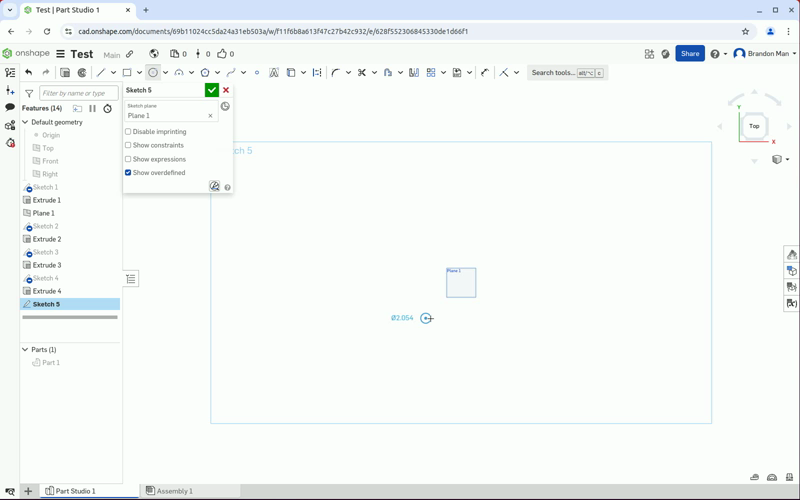
mouse_move(428, 314)
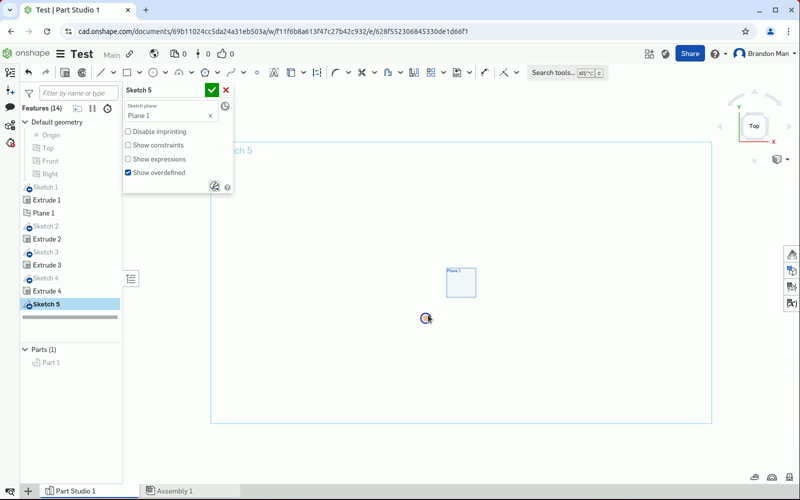
scroll(6)
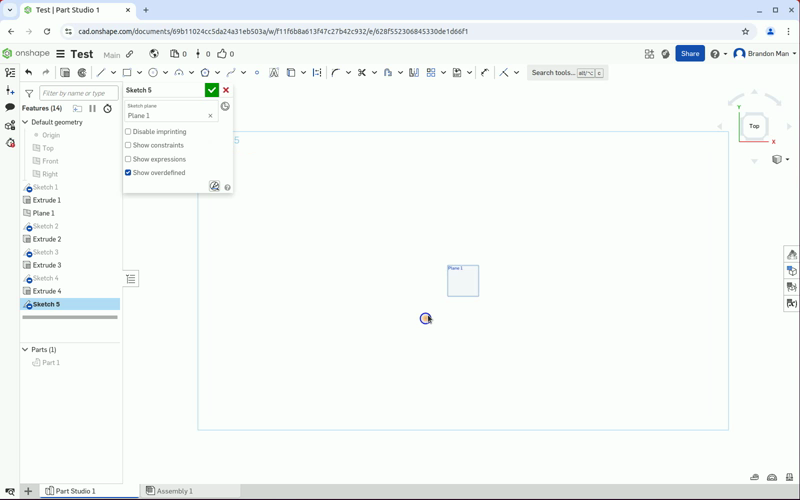
scroll(6)
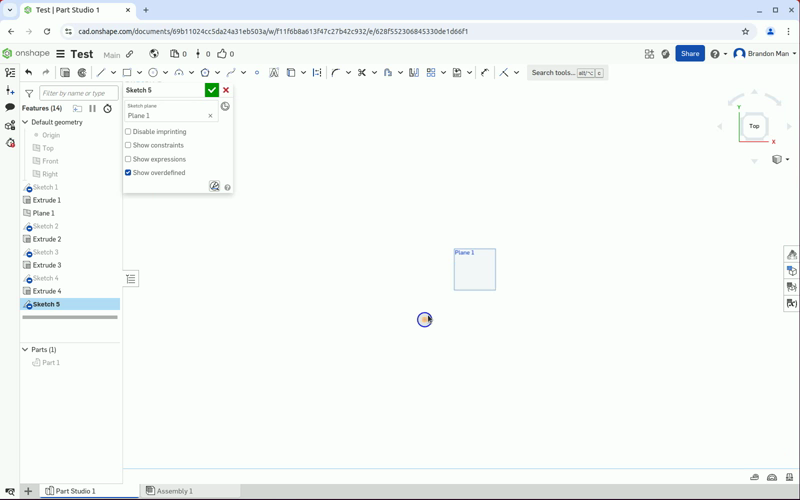
scroll(6)
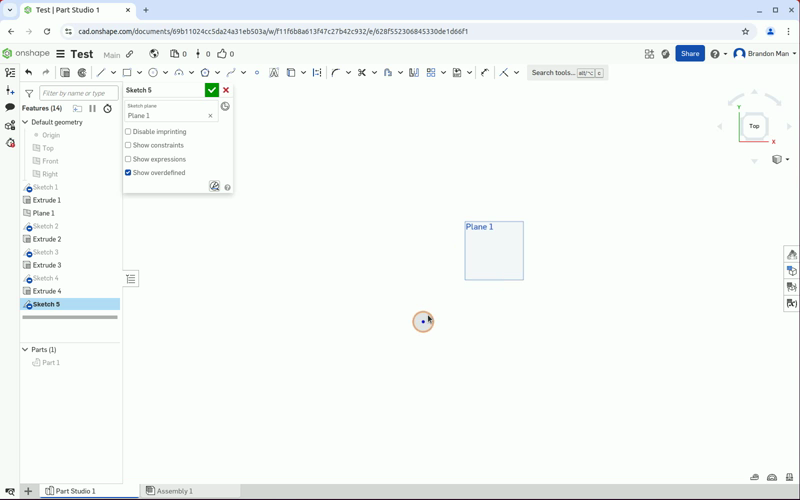
scroll(6)
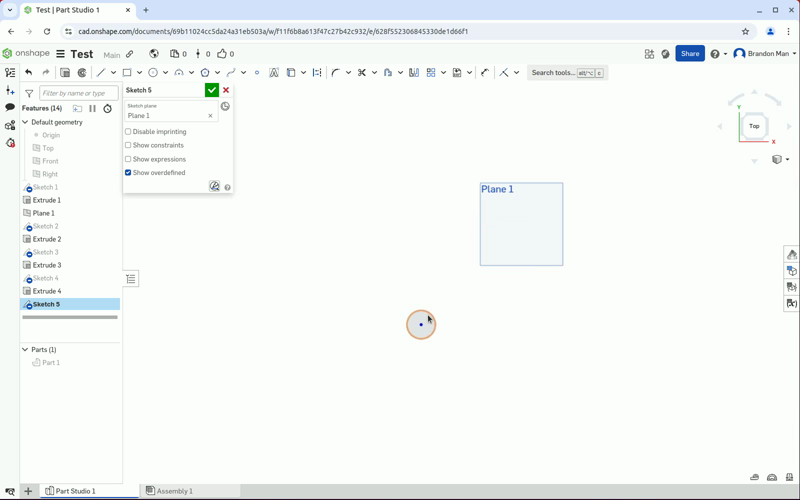
scroll(6)
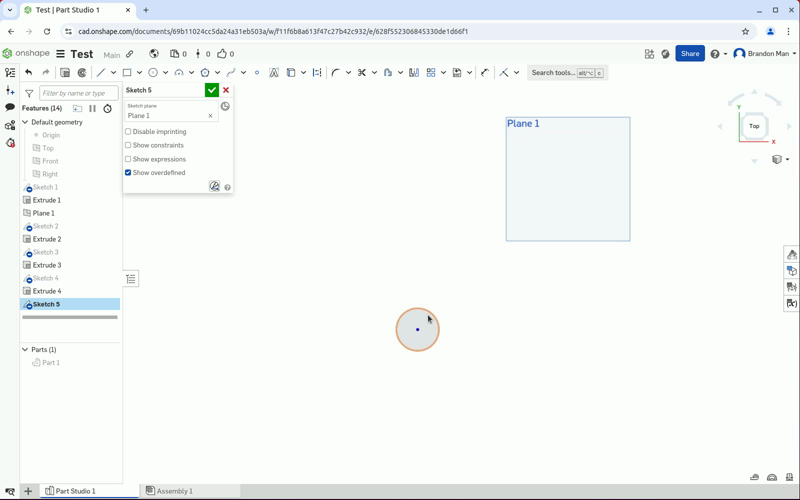
scroll(6)
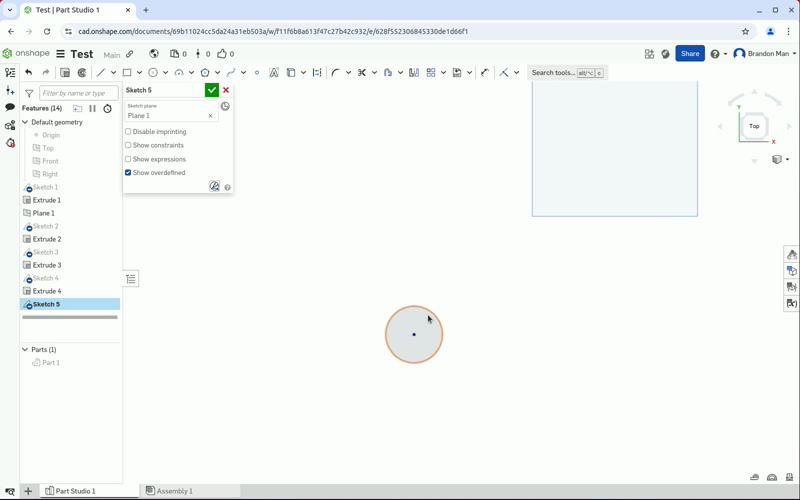
scroll(6)
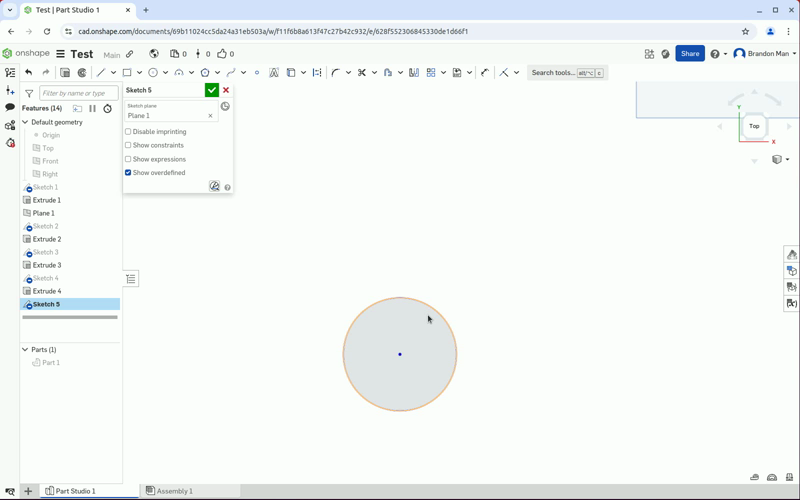
click(428, 314)
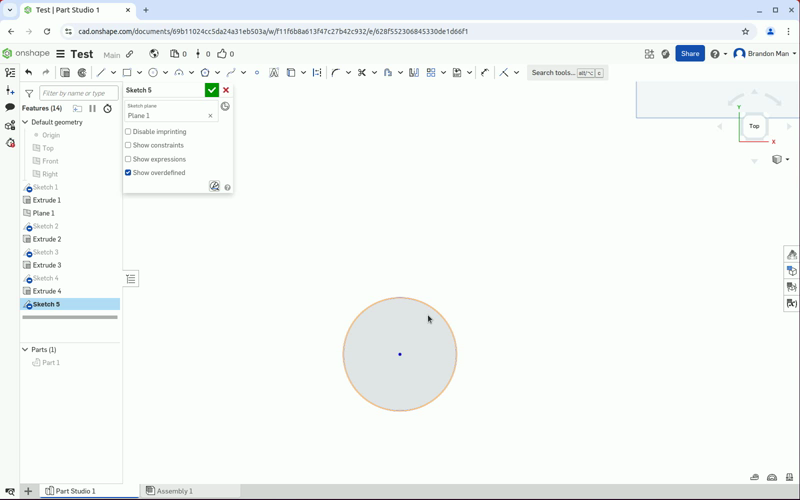
scroll(-6)
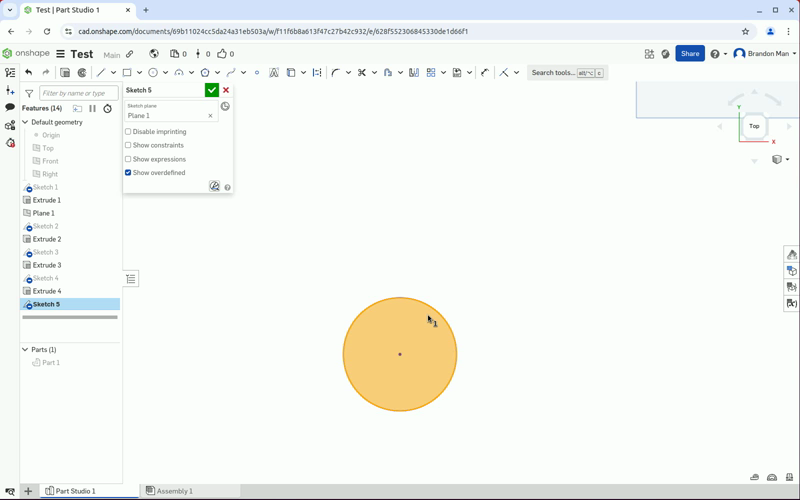
scroll(-6)
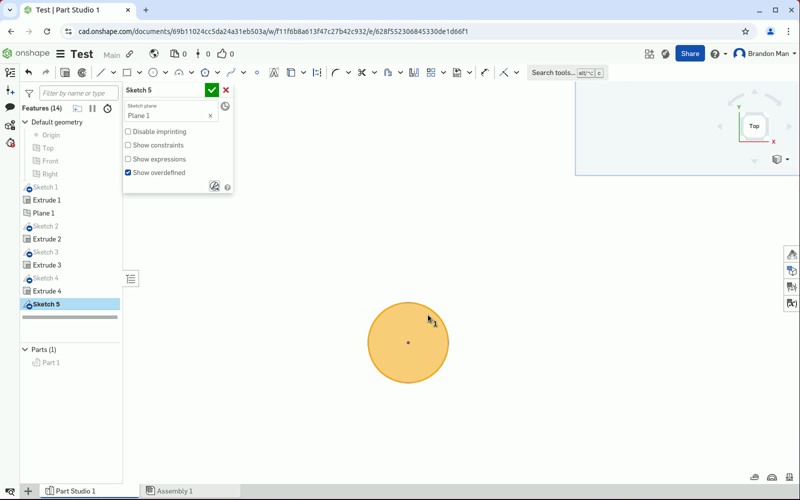
scroll(-6)
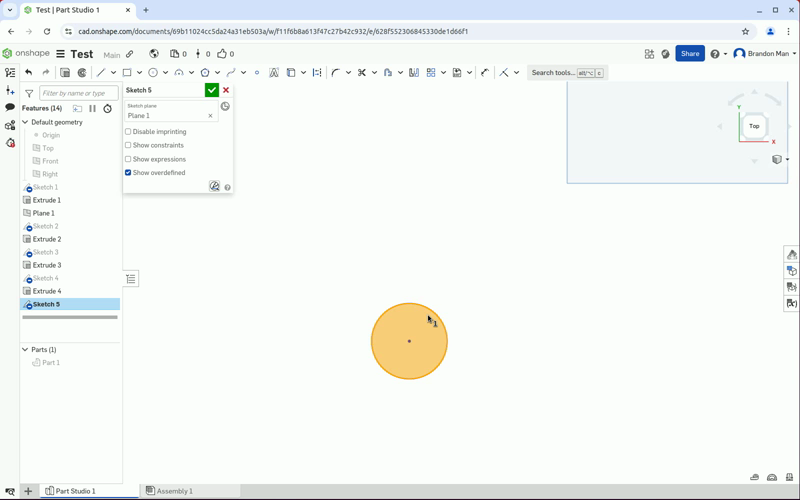
scroll(-6)
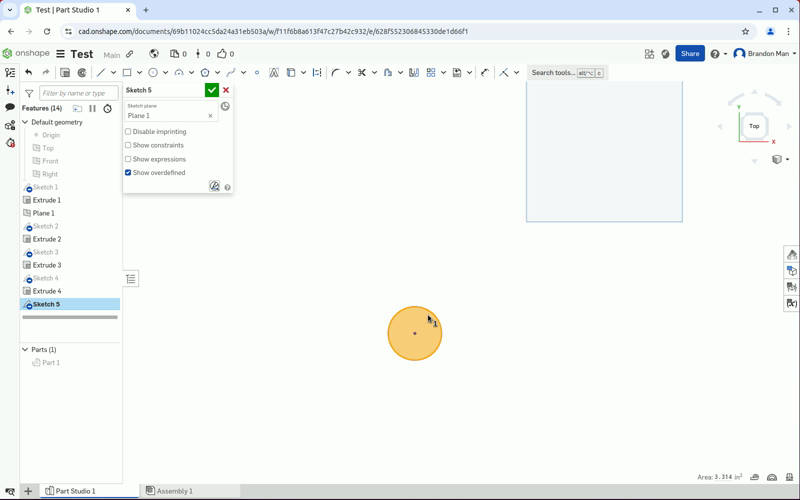
scroll(-6)
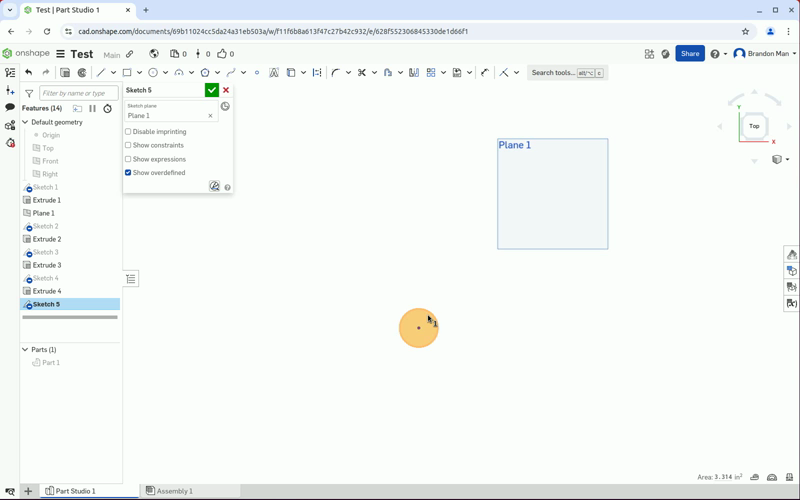
scroll(-6)
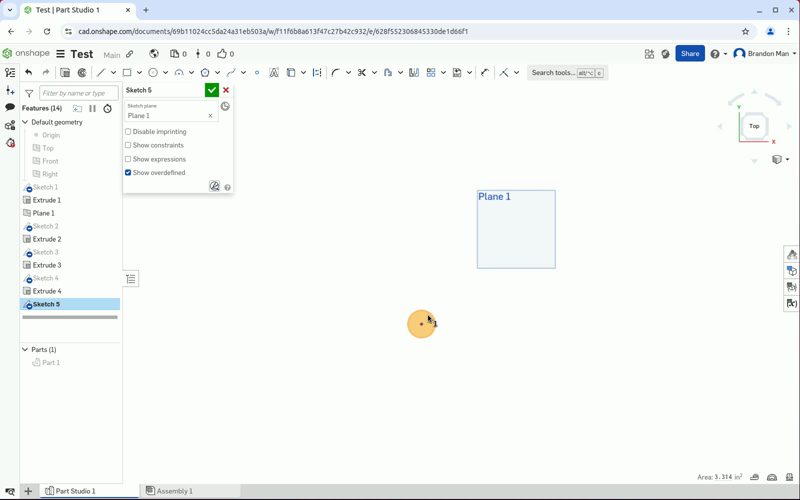
scroll(-6)
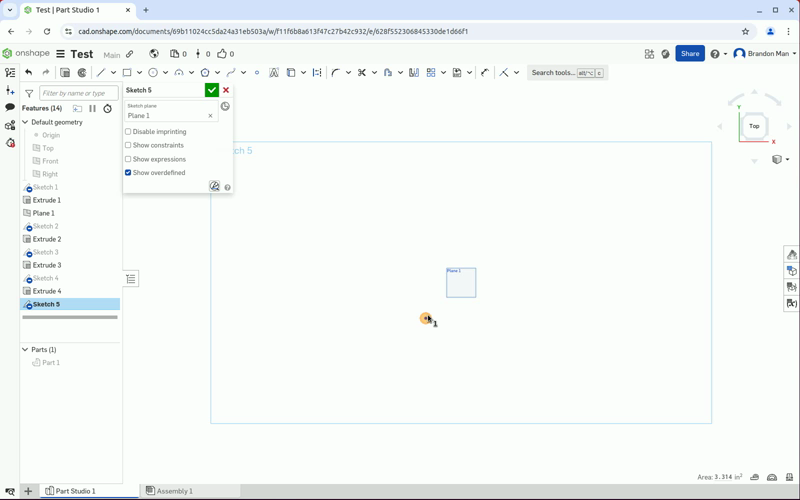
mouse_move(73, 352)
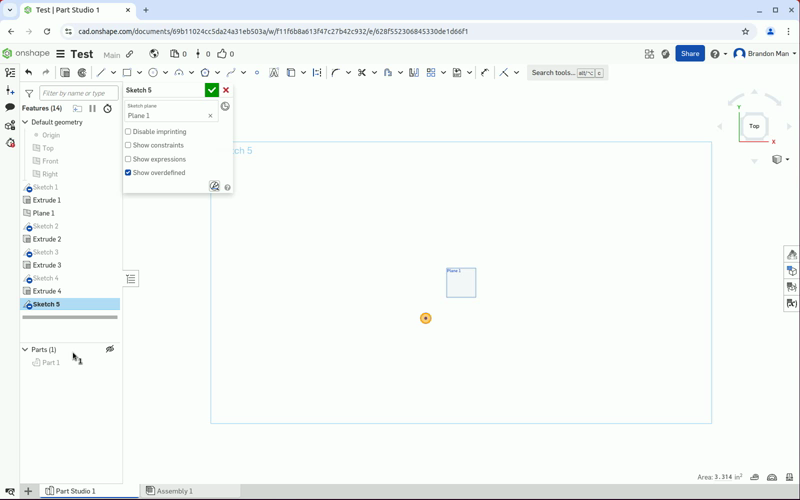
key(shift+y)
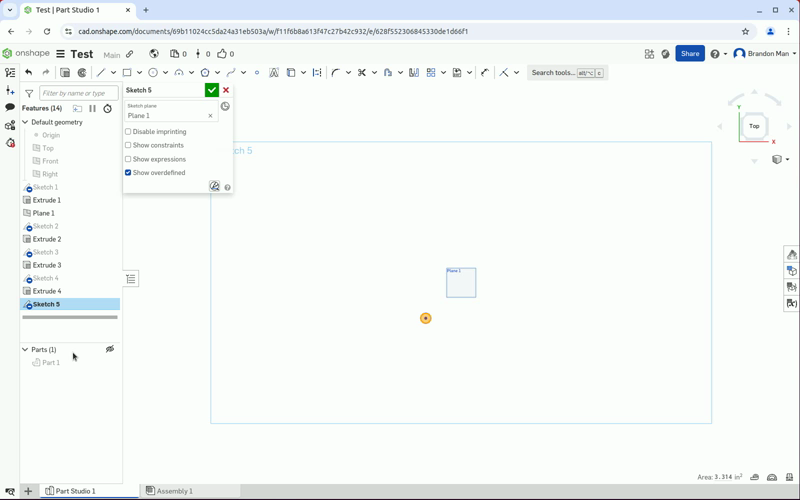
key(shift+e)
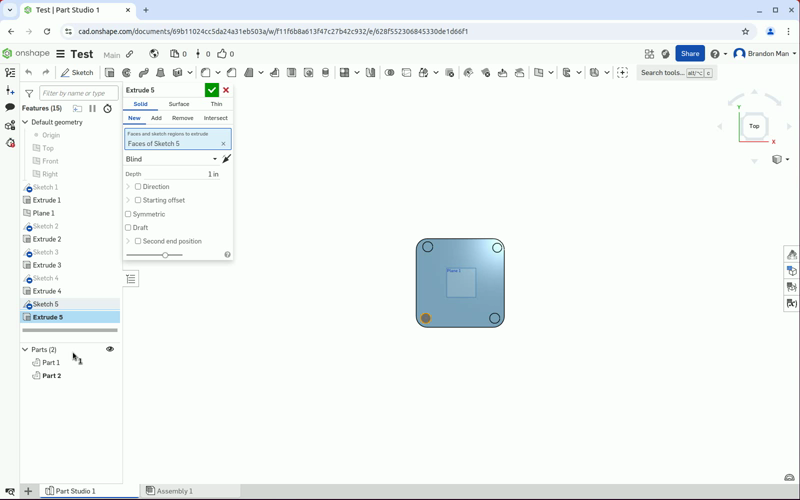
mouse_move(143, 106)
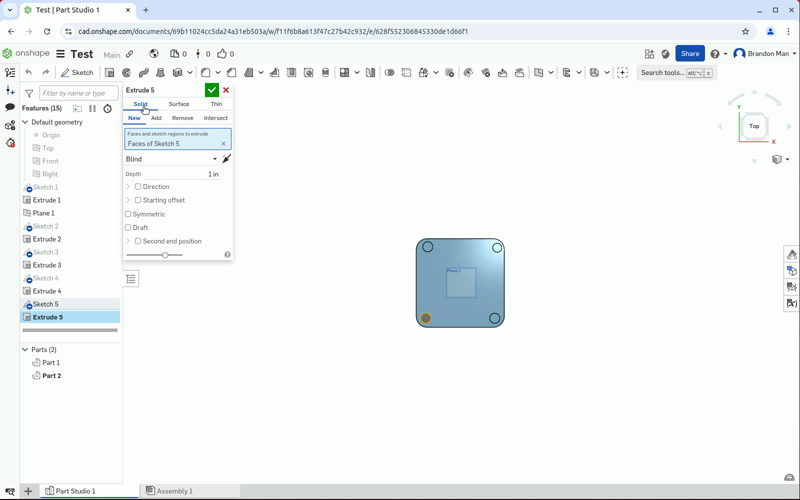
click(143, 106)
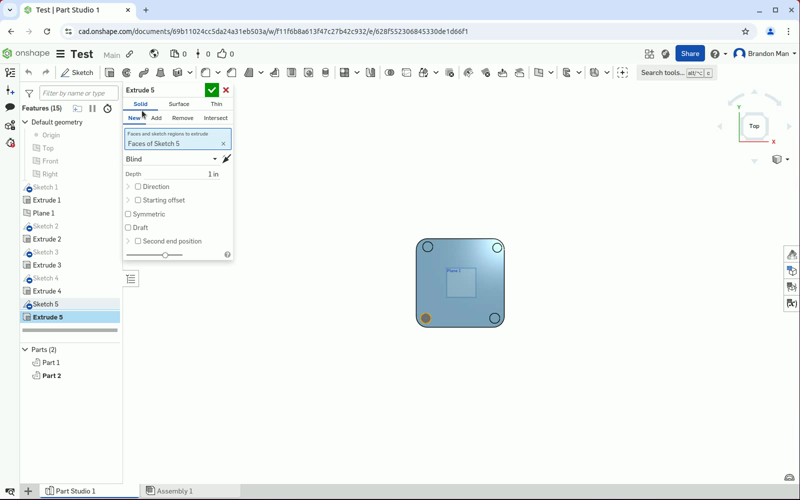
mouse_move(137, 120)
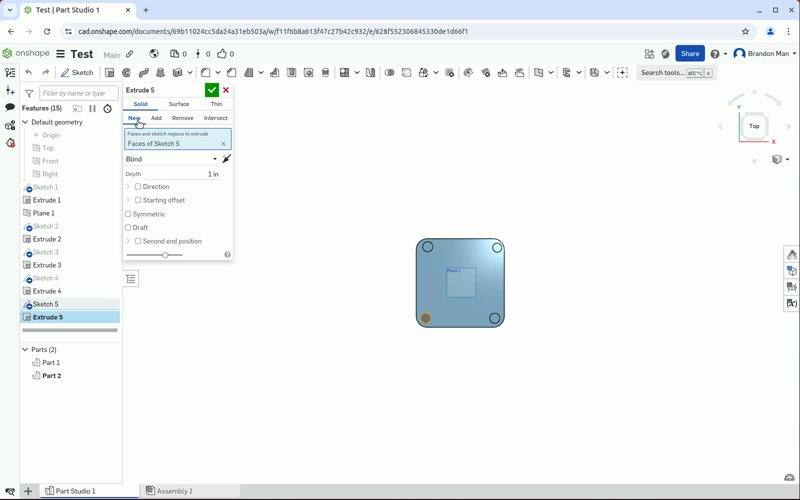
click(137, 120)
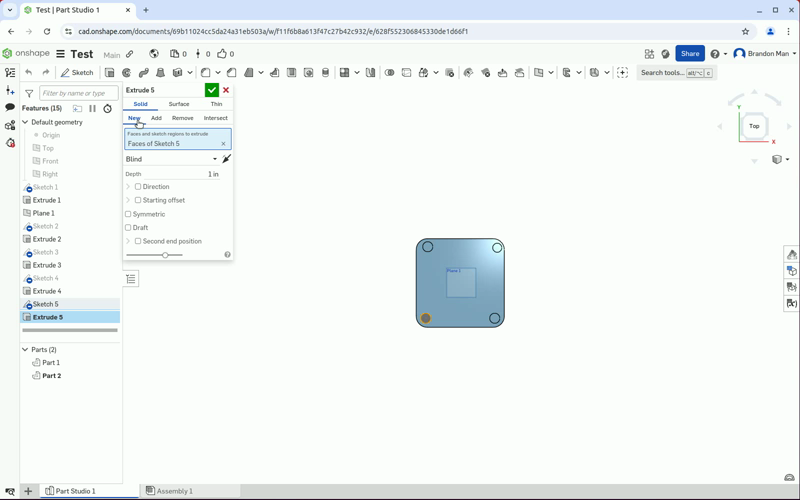
key(tab, 4)
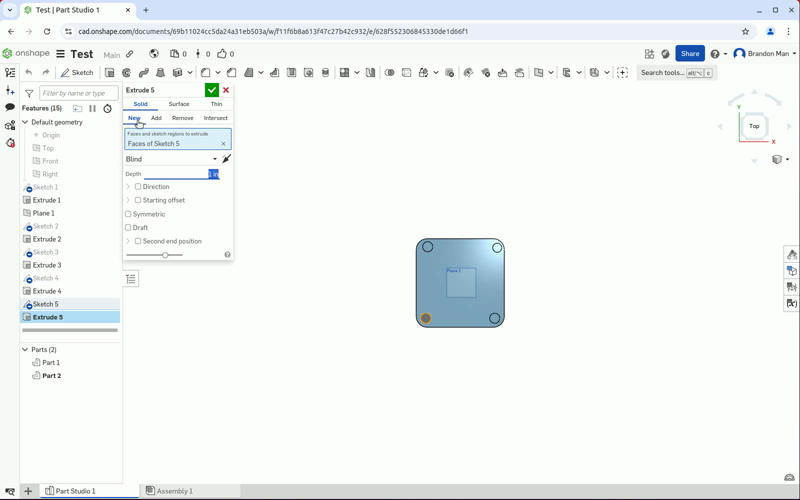
text(-0.722)
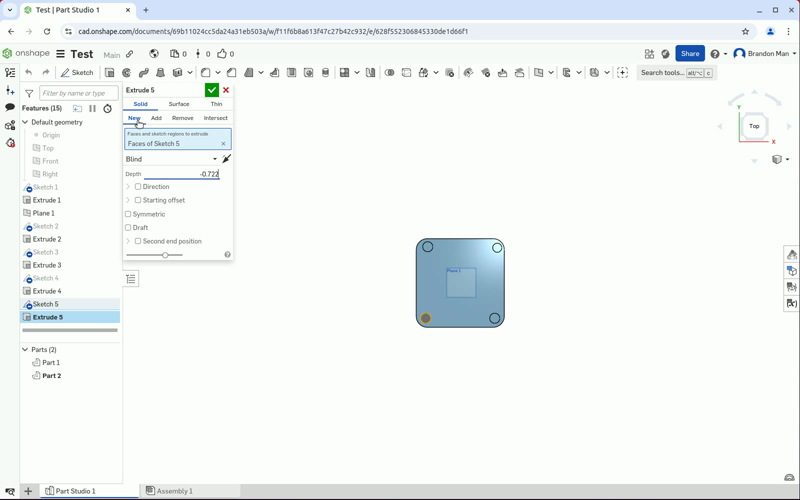
key(enter)
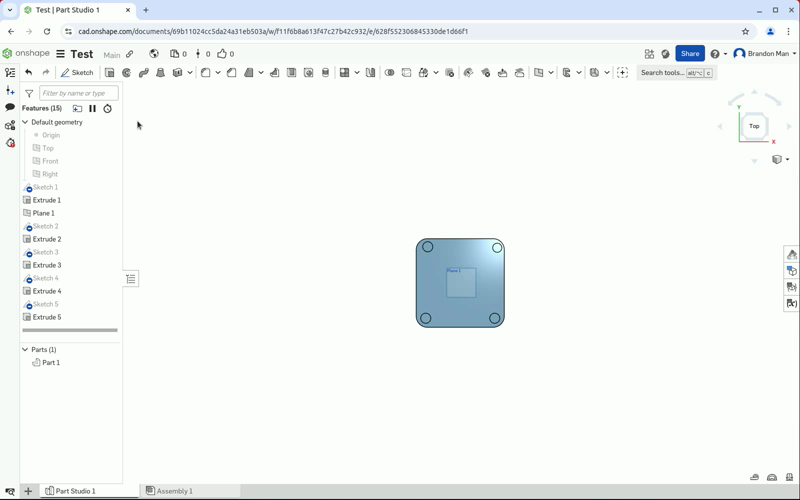
key(shift+h)
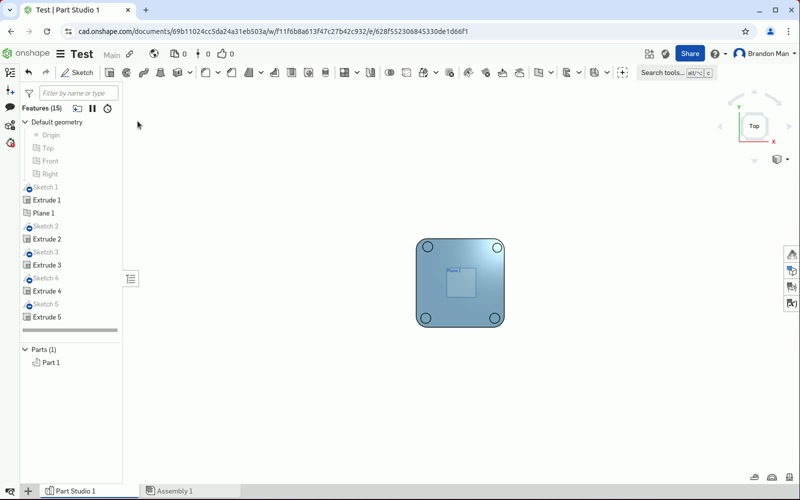
key(shift+h)
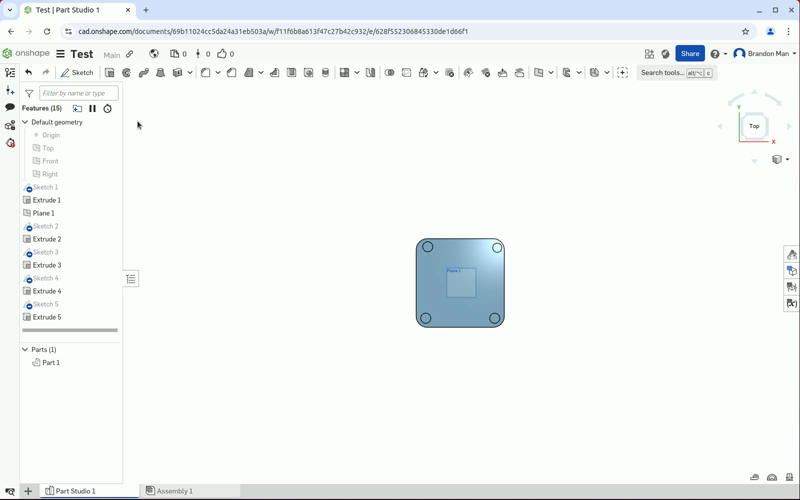
mouse_move(73, 189)
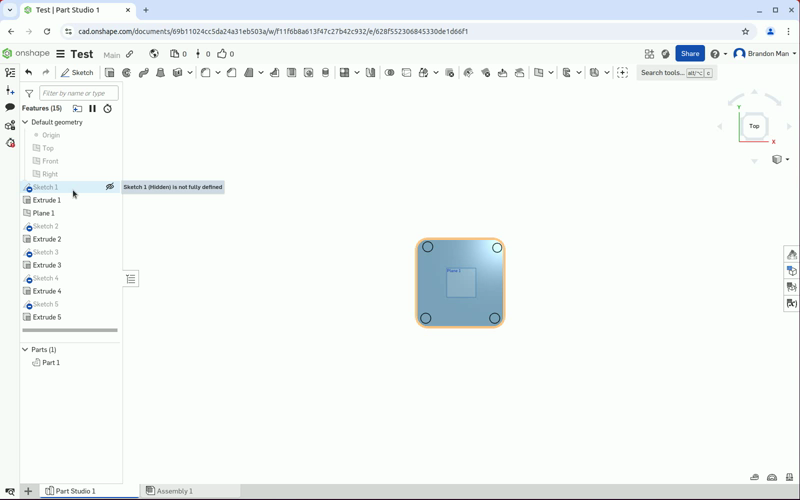
click(73, 189)
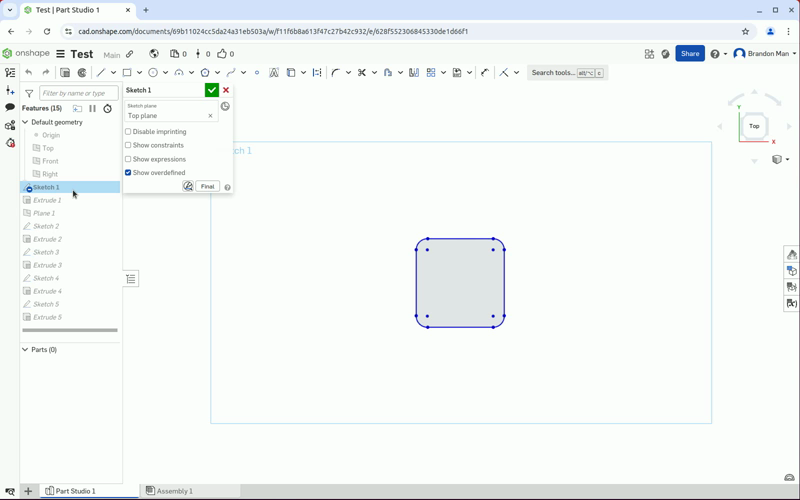
mouse_move(229, 92)
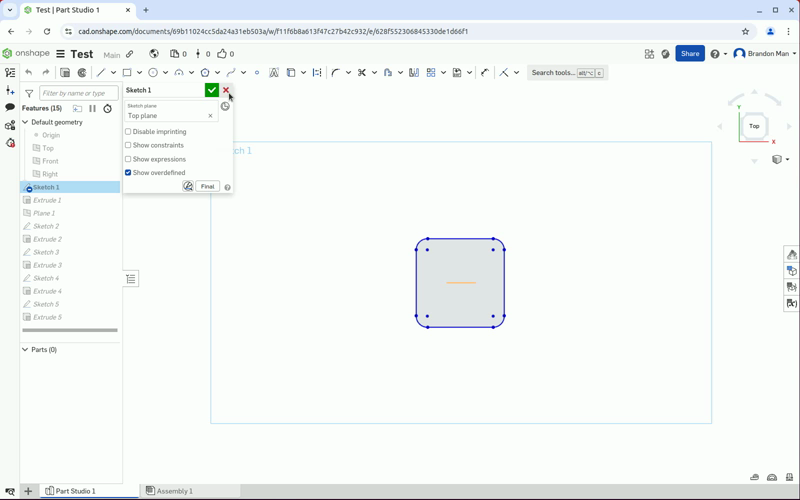
click(229, 92)
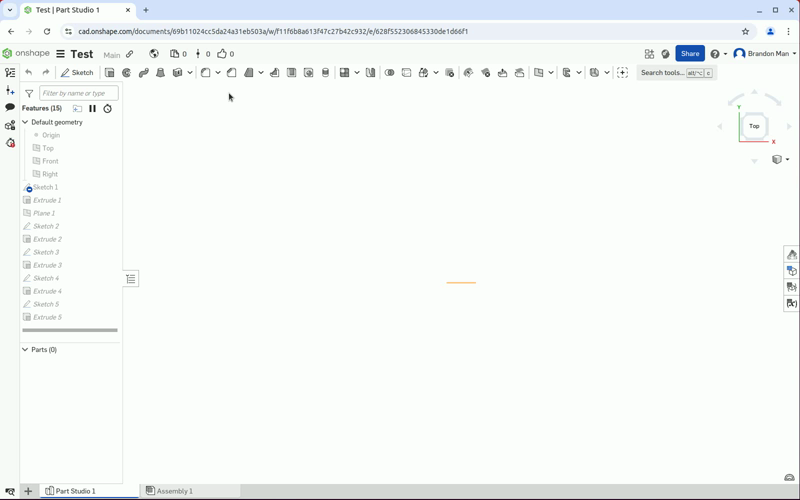
key(shift+s)
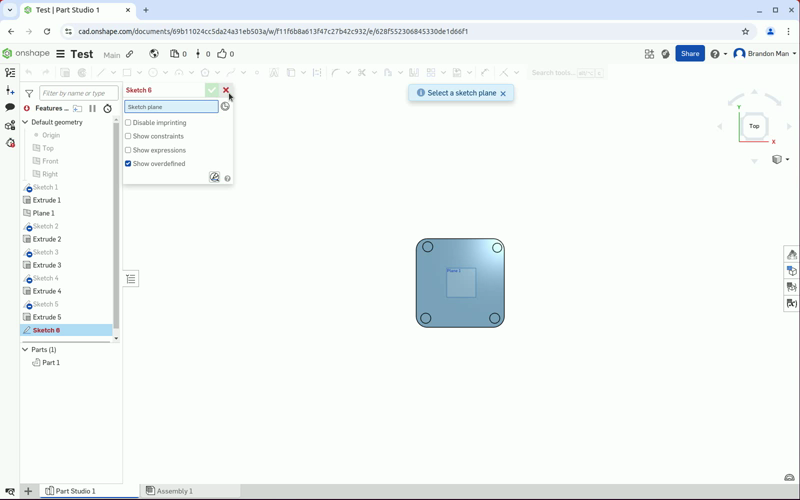
mouse_move(69, 215)
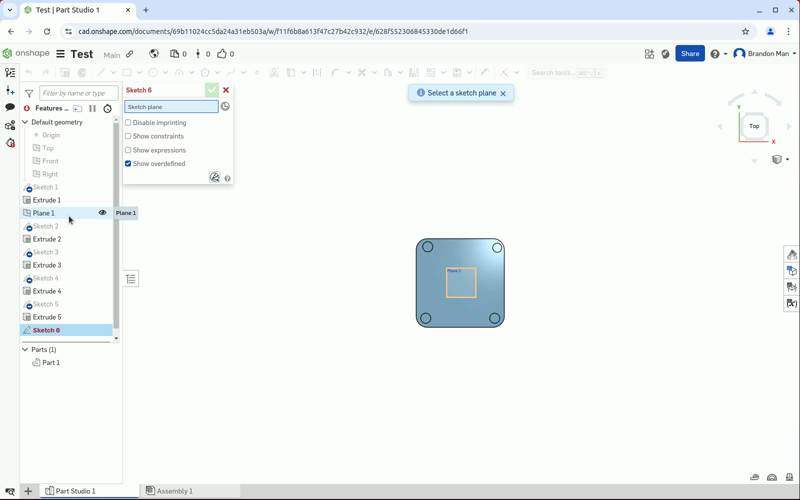
click(69, 215)
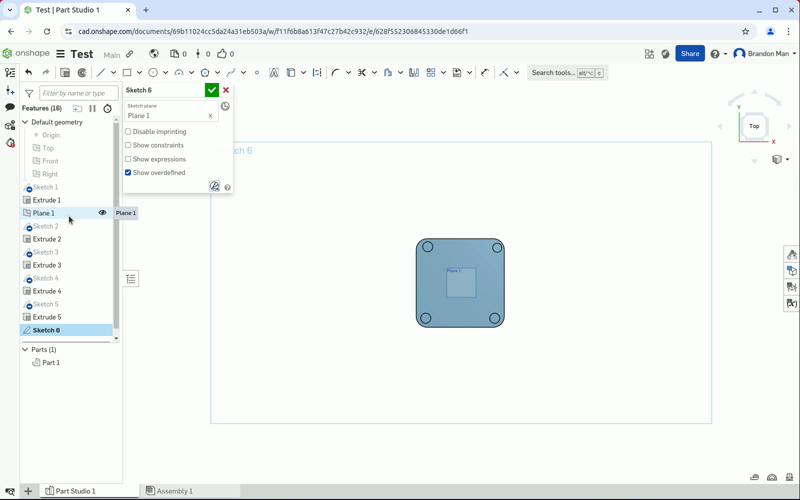
mouse_move(73, 352)
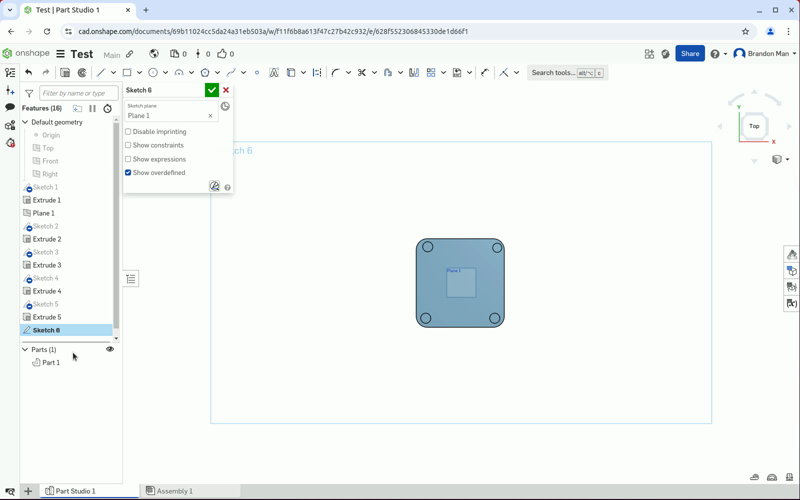
key(y)
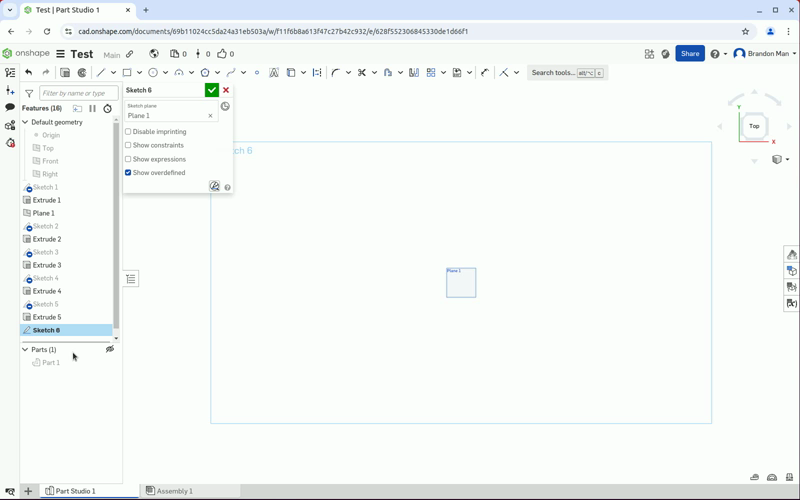
key(c)
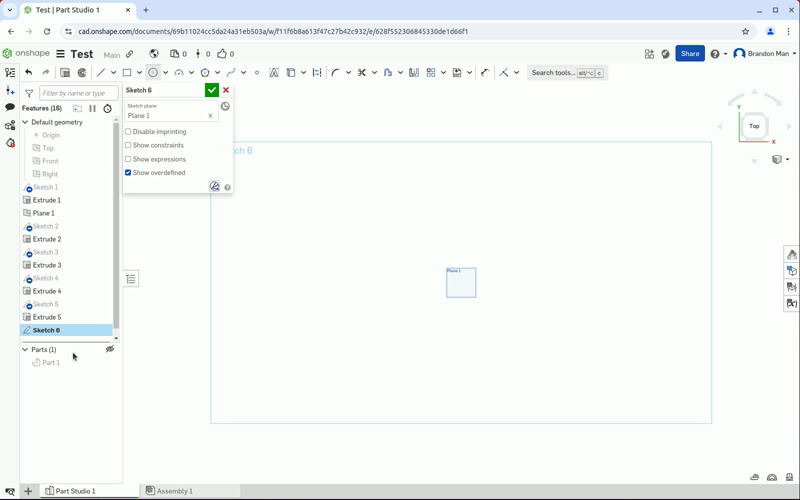
key_down(shift)
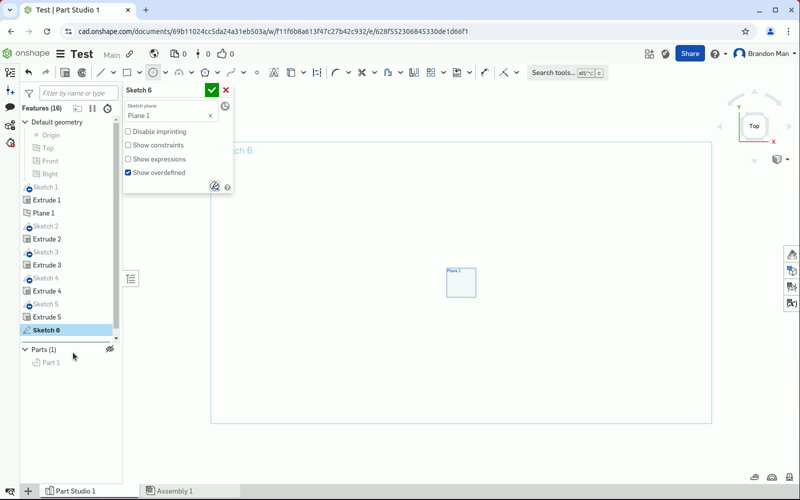
mouse_move(461, 282)
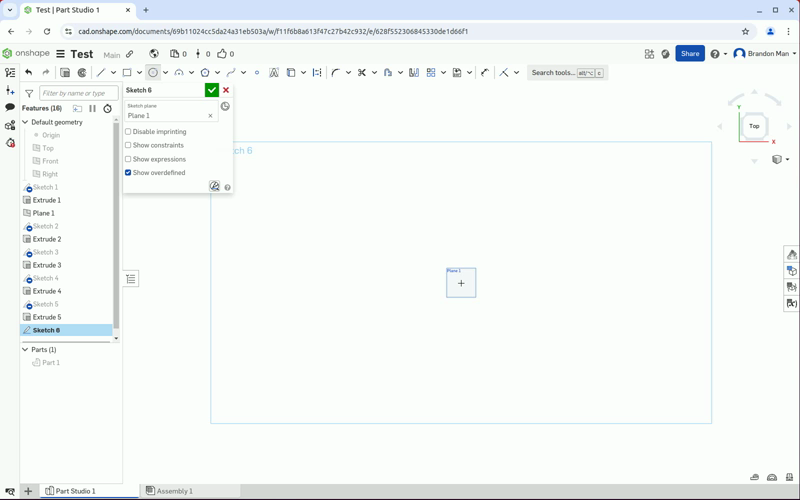
click(461, 282)
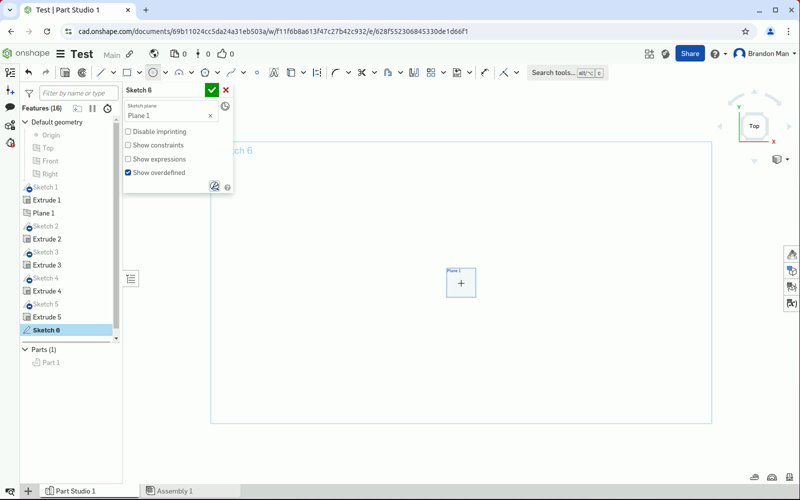
key_up(shift)
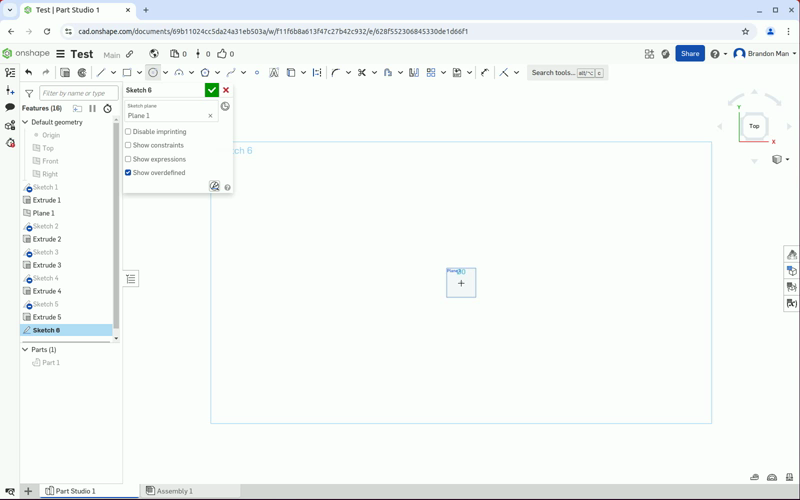
mouse_move(466, 282)
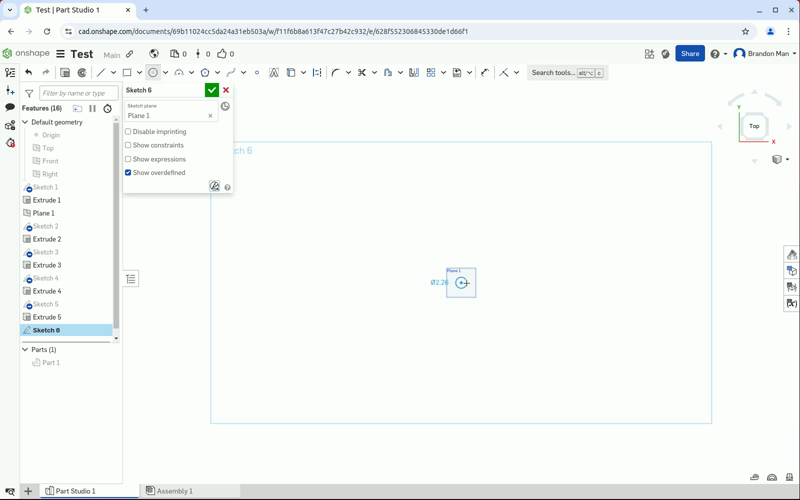
click(466, 282)
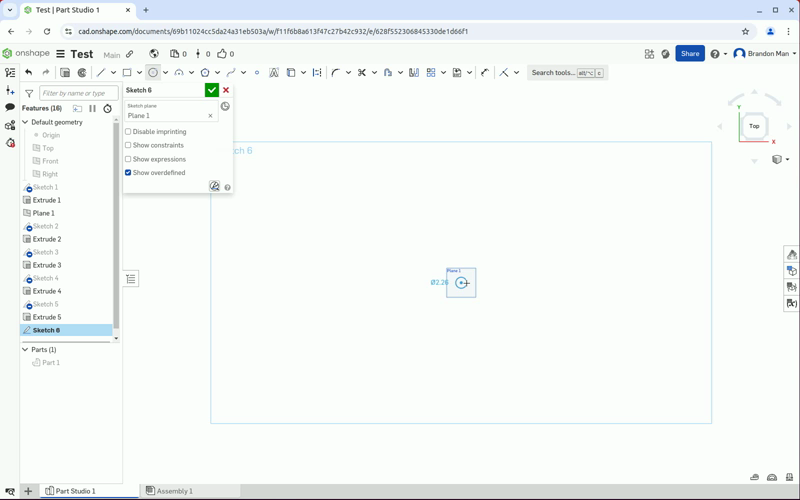
key(esc)
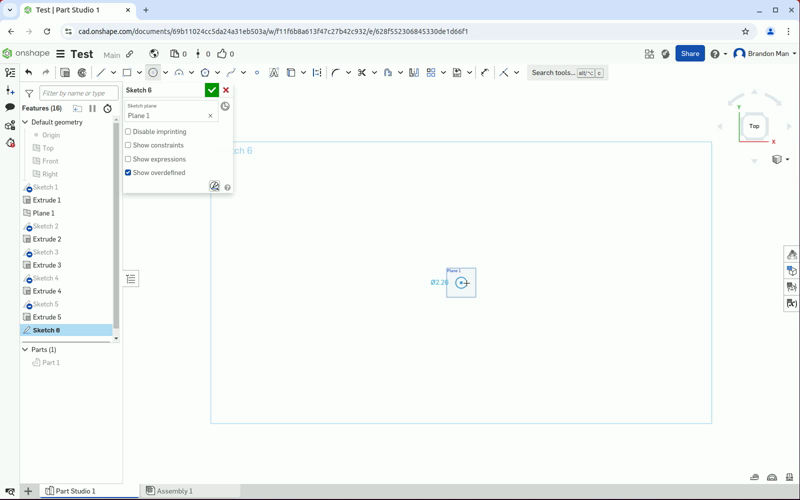
mouse_move(457, 282)
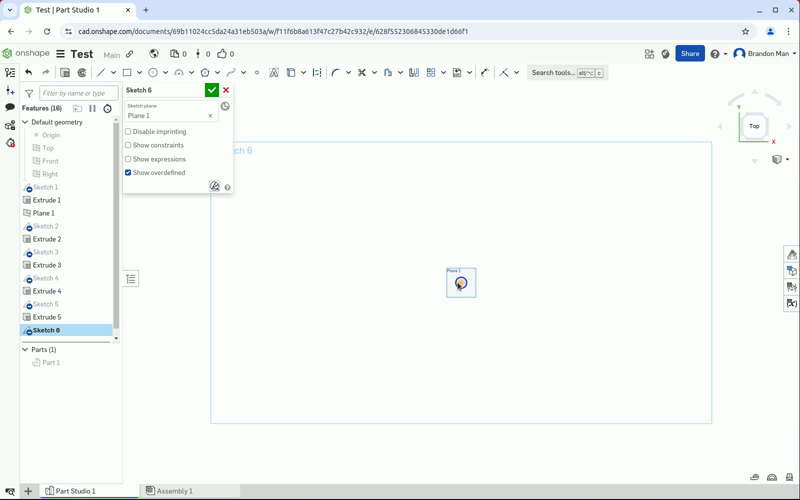
scroll(6)
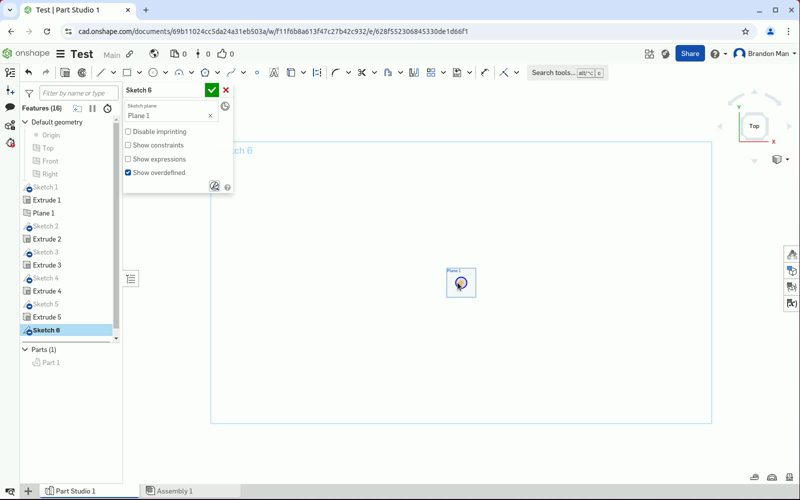
scroll(6)
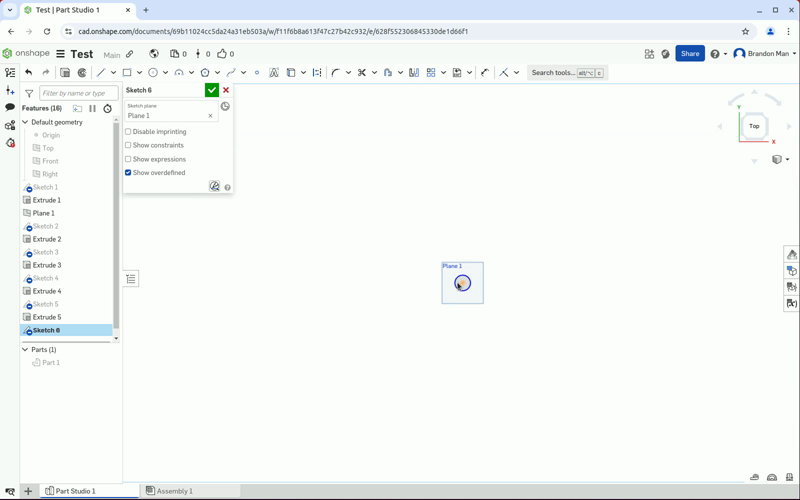
scroll(6)
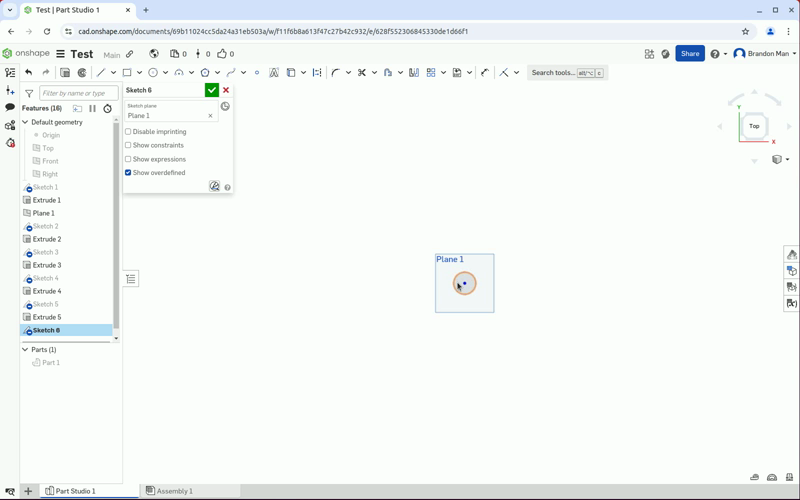
scroll(6)
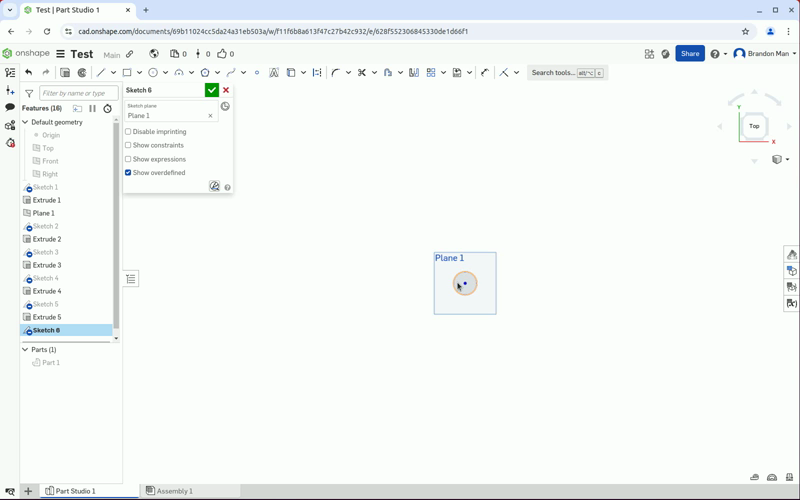
scroll(6)
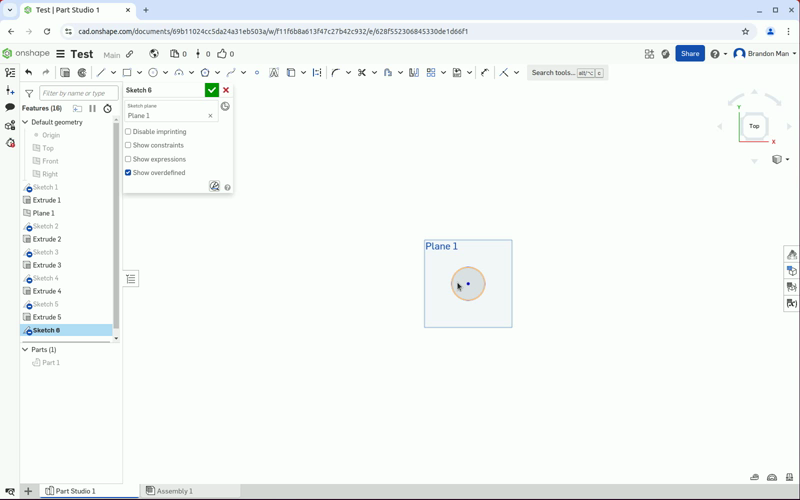
scroll(6)
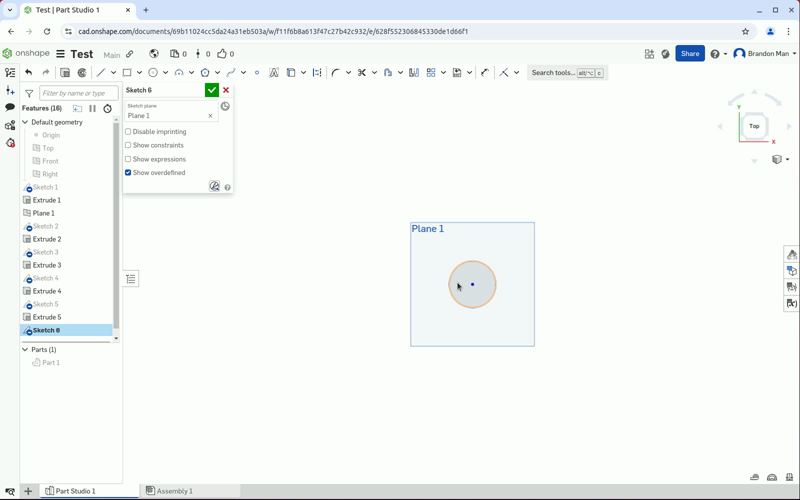
scroll(6)
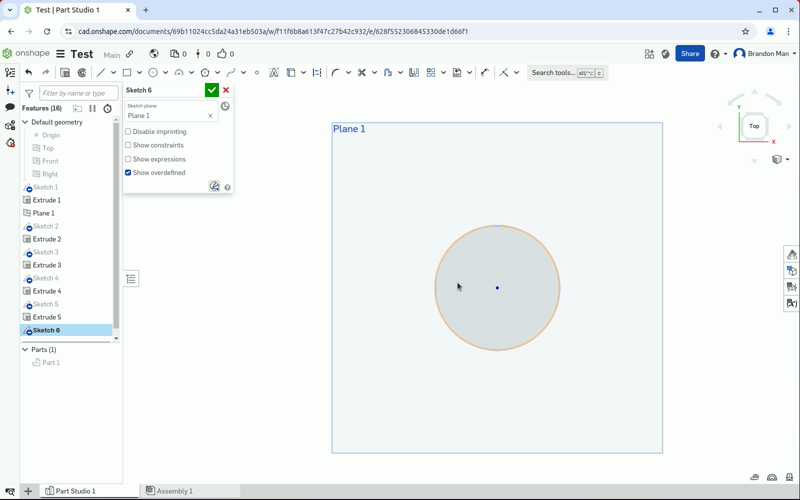
click(457, 282)
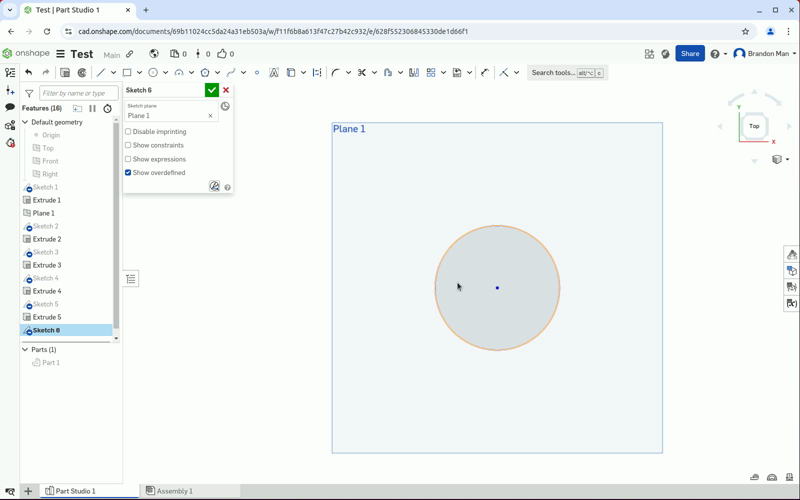
scroll(-6)
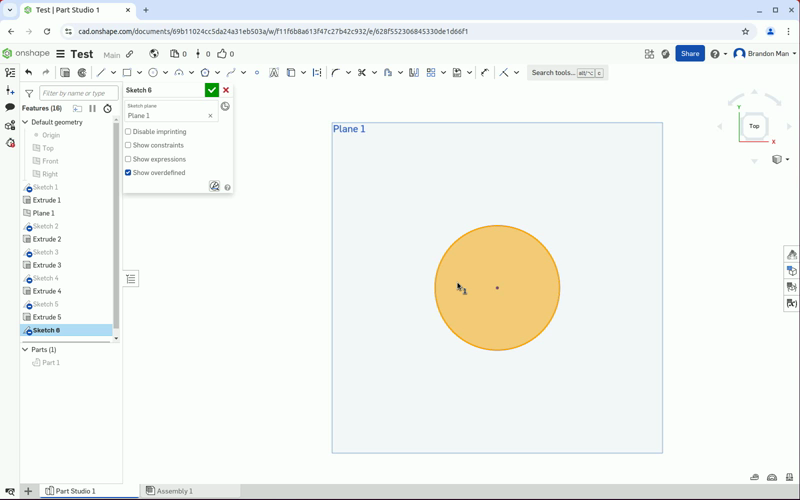
scroll(-6)
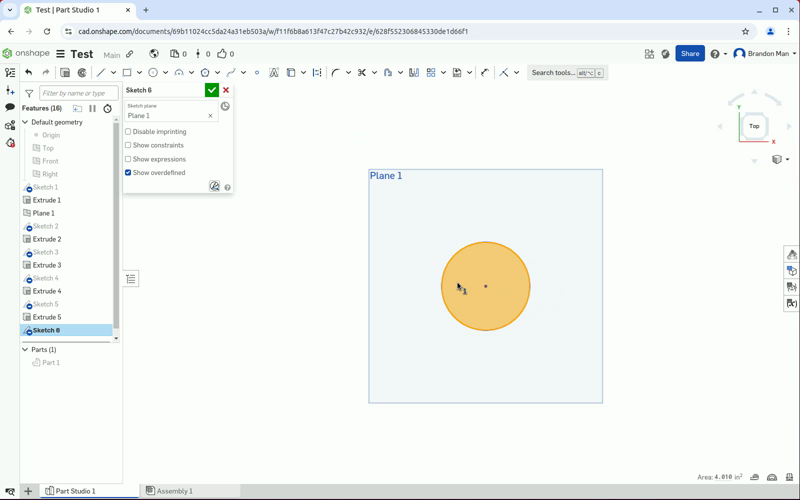
scroll(-6)
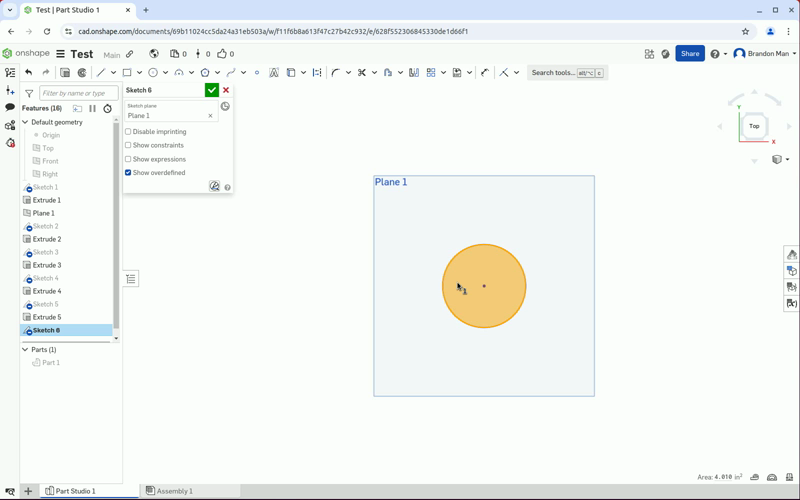
scroll(-6)
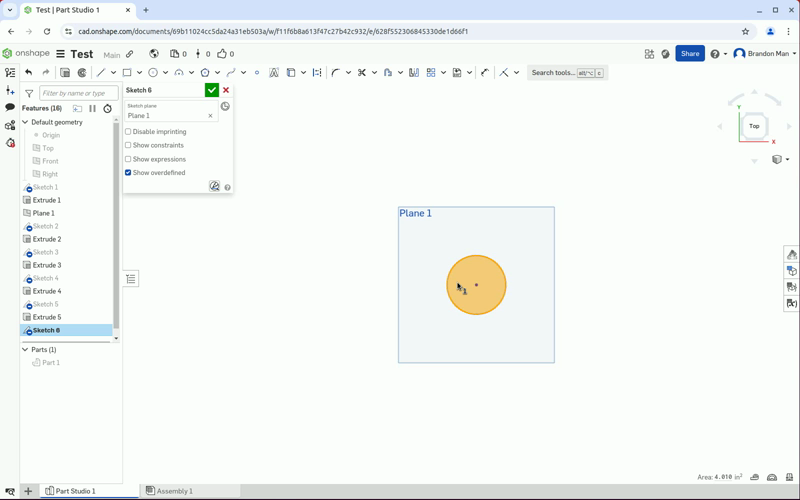
scroll(-6)
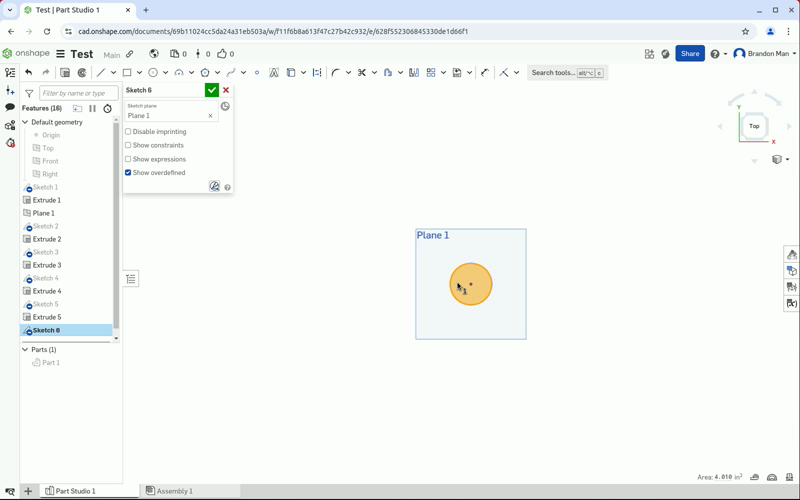
scroll(-6)
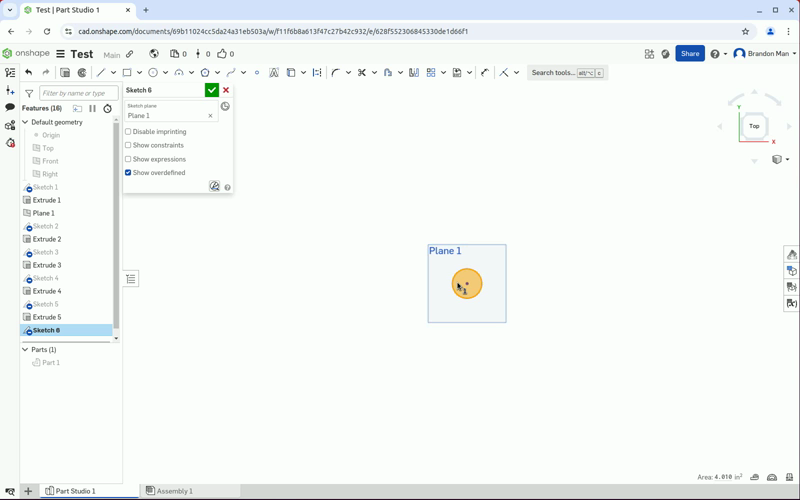
scroll(-6)
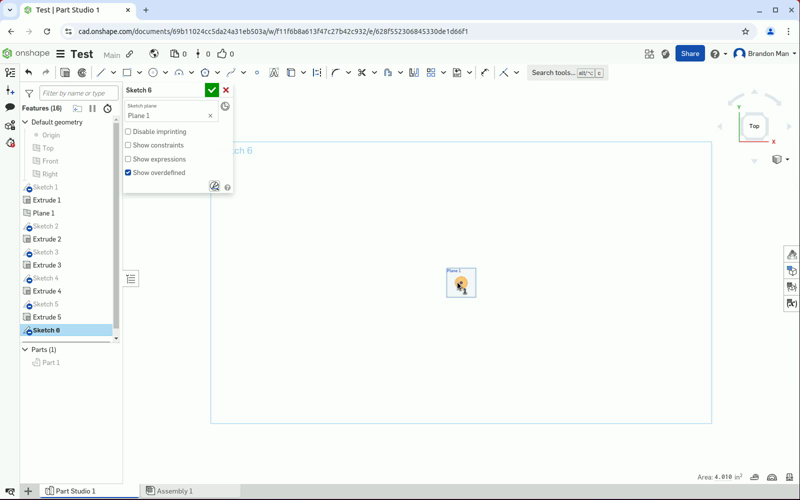
mouse_move(73, 352)
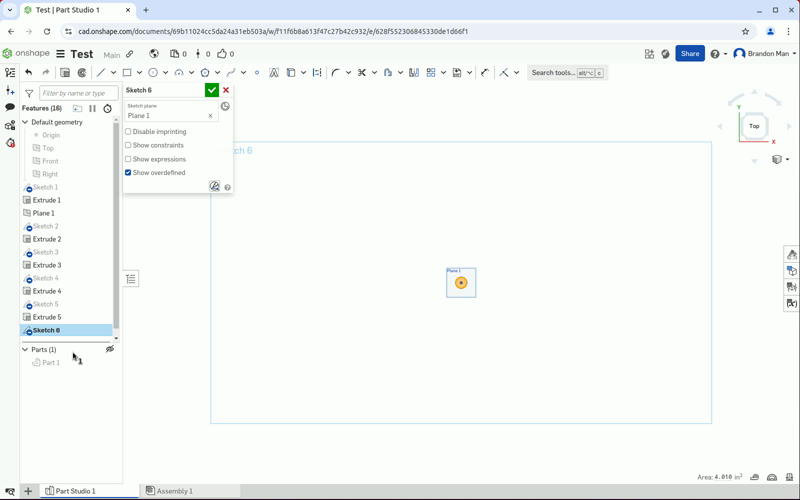
key(shift+y)
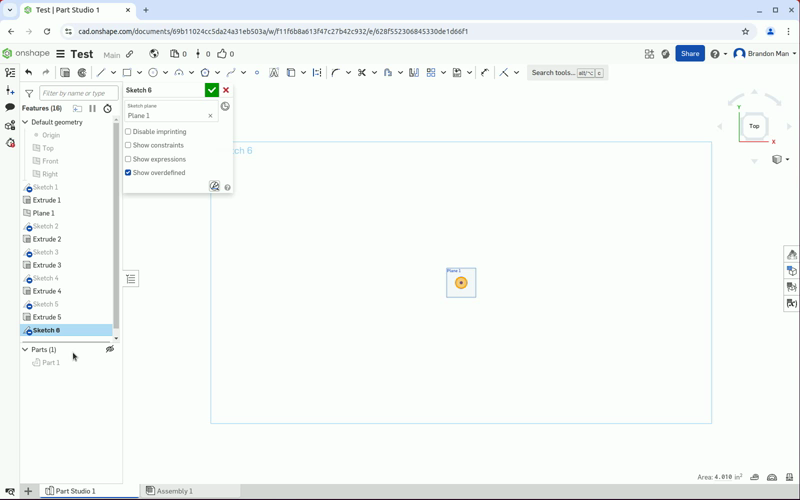
key(shift+e)
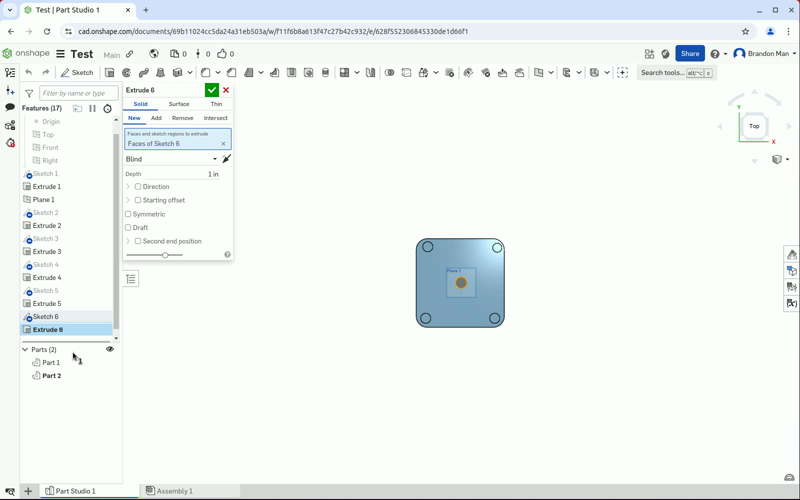
mouse_move(143, 106)
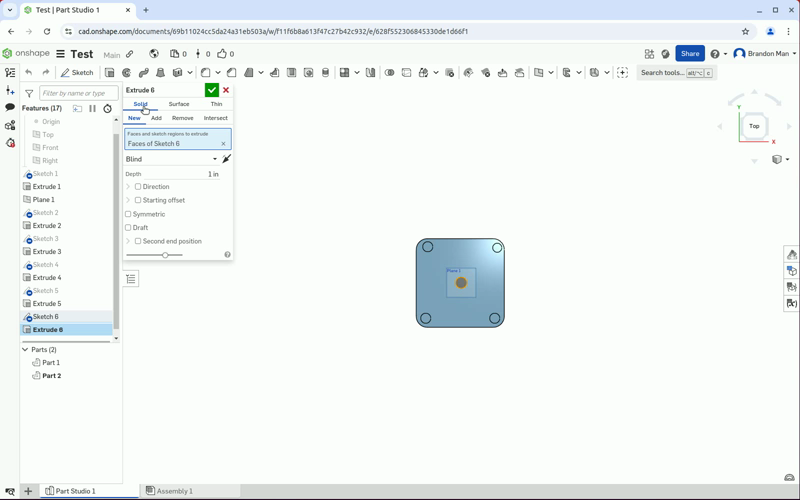
click(143, 106)
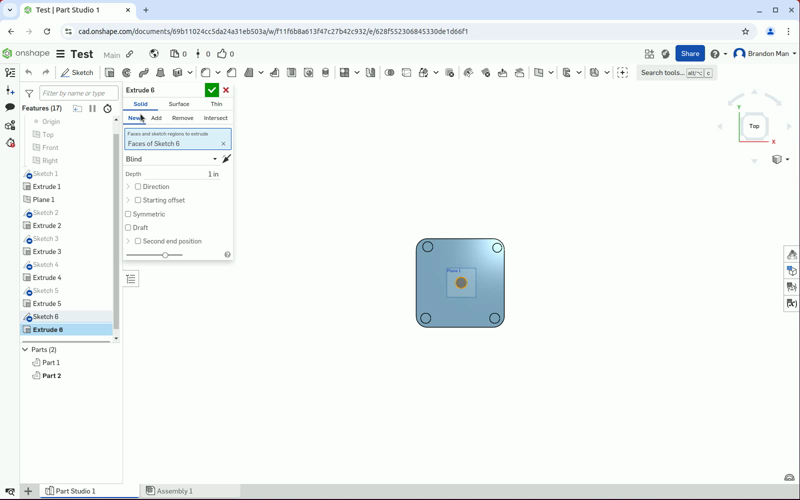
mouse_move(137, 120)
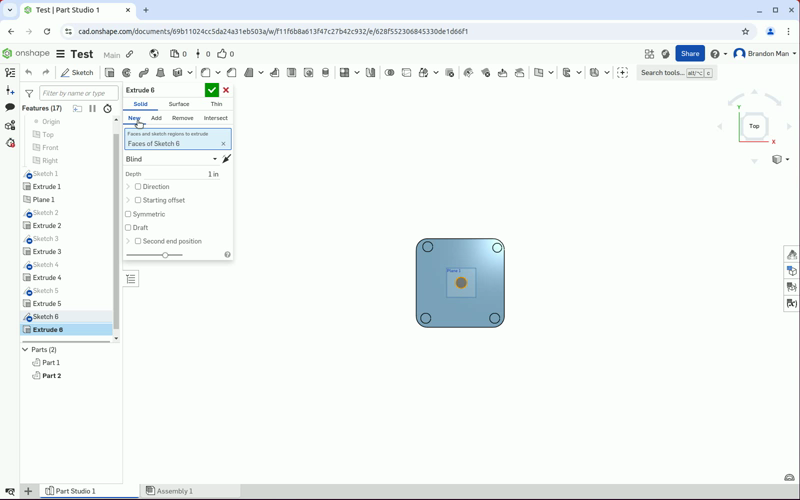
click(137, 120)
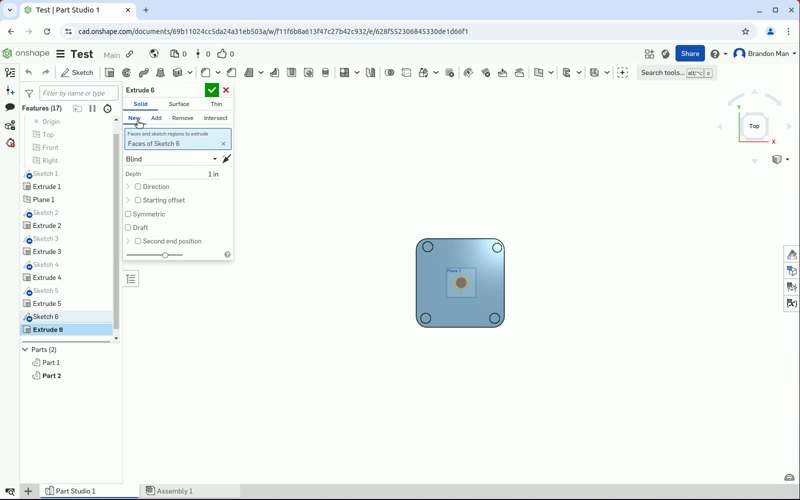
key(tab, 4)
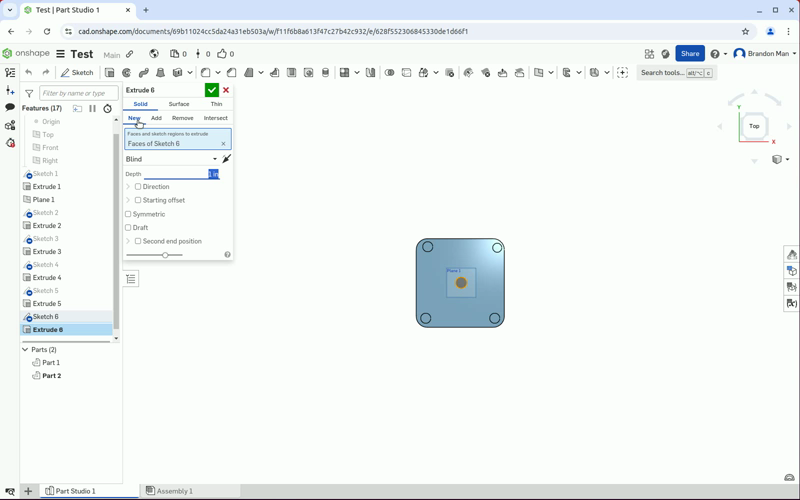
text(9.147)
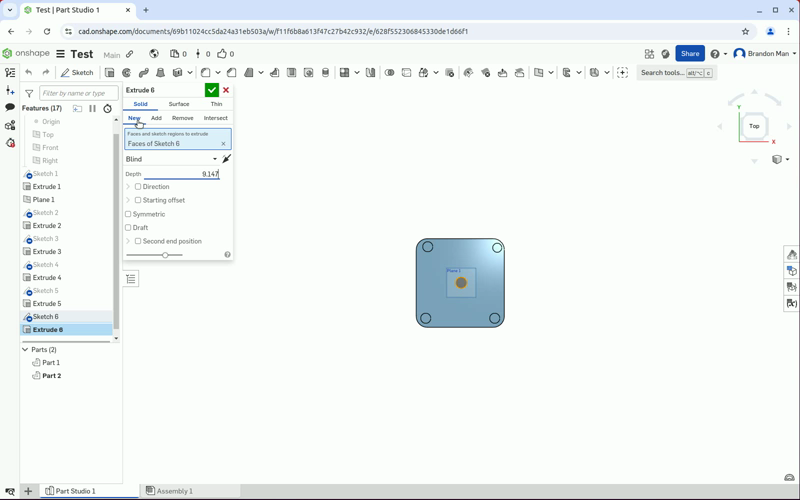
key(enter)
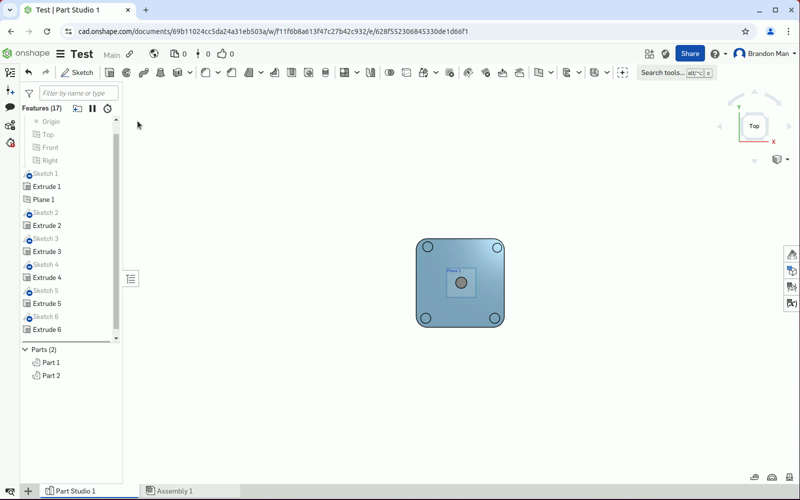
key(shift+h)
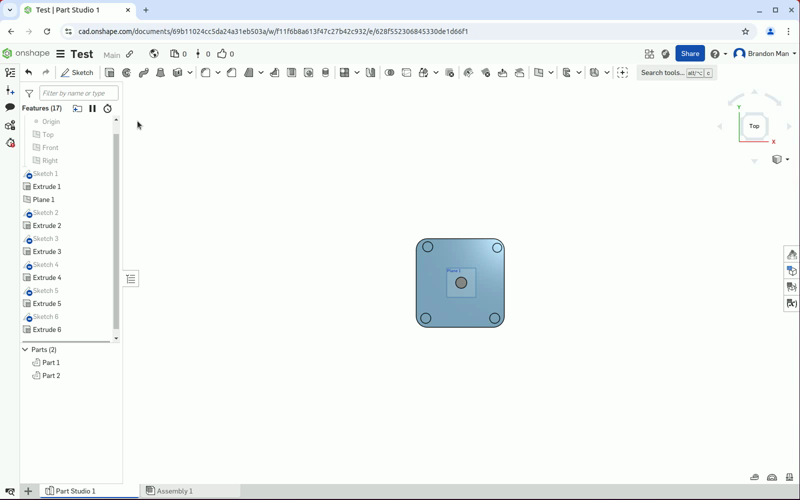
key(shift+h)
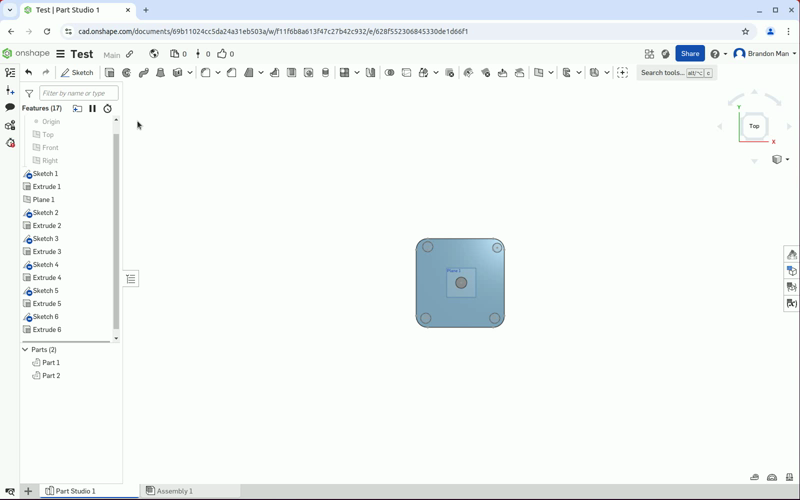
key(shift+7)
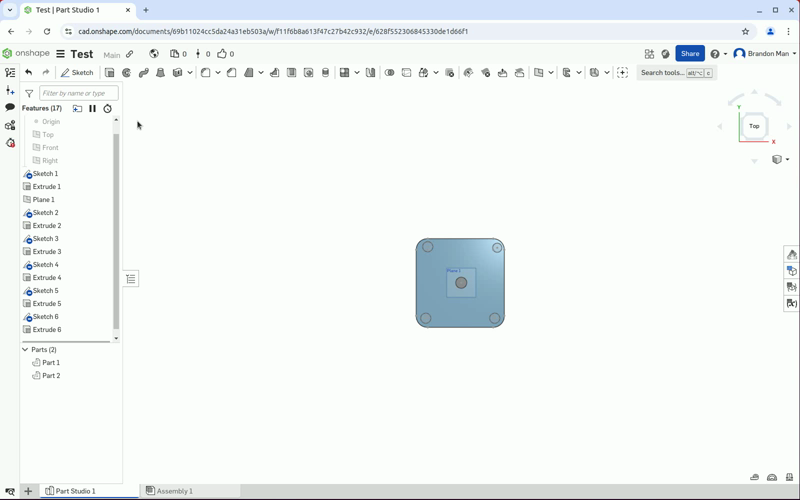
key(up, 3)
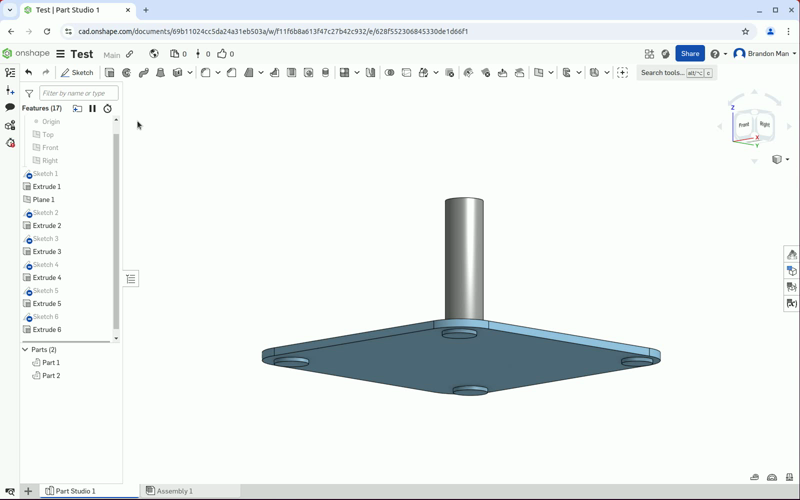
key(left, 3)
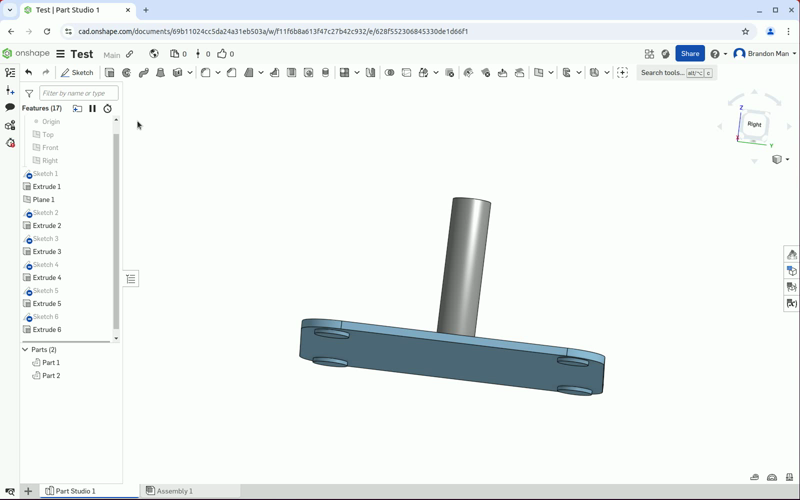
key(right, 3)
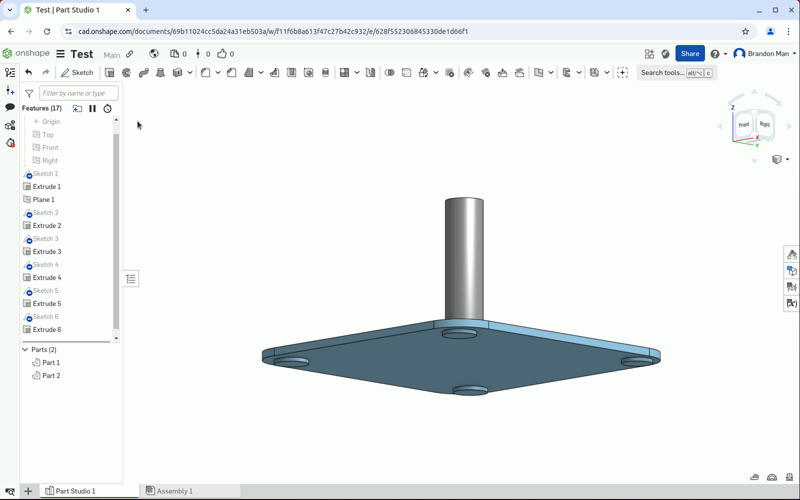
key(down, 3)
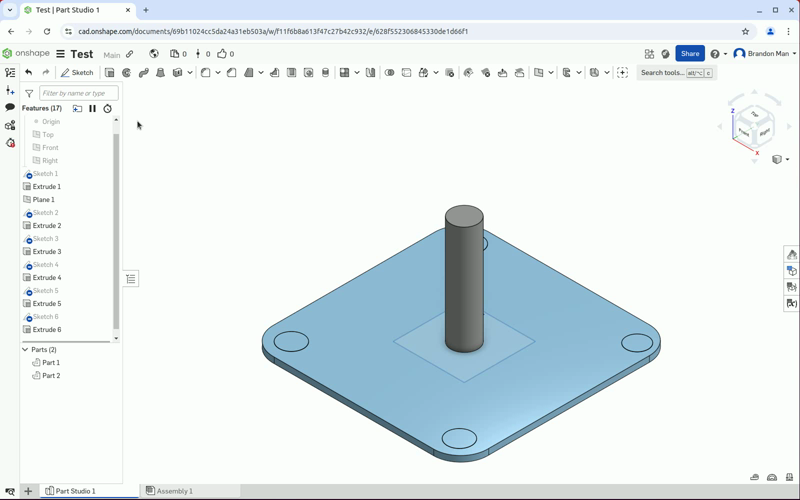
mouse_move(69, 176)
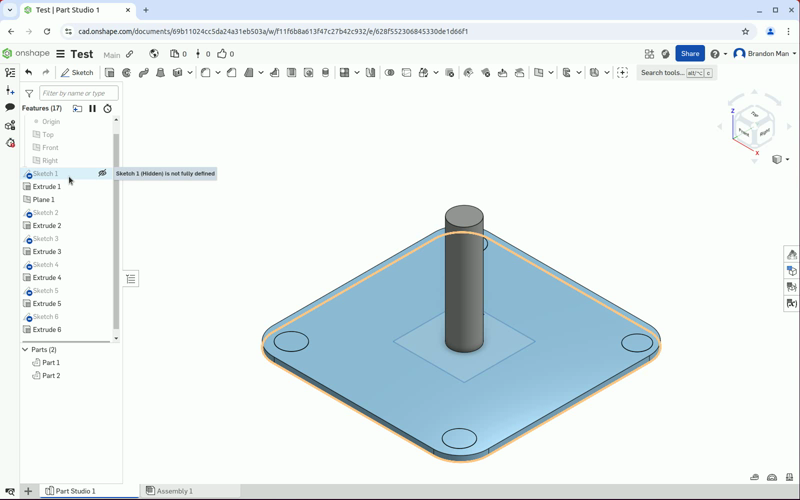
click(69, 176)